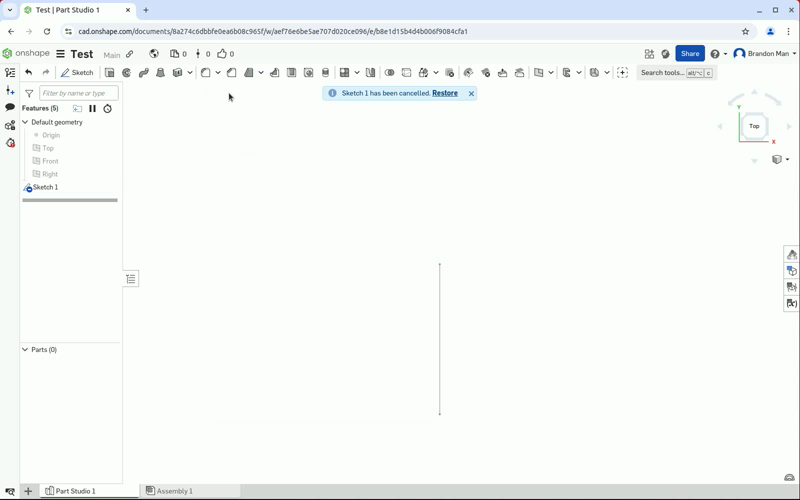
key(shift+h)
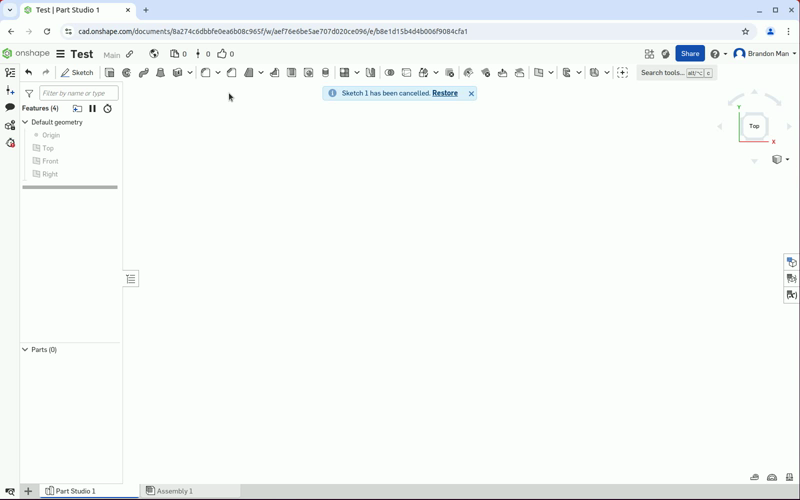
mouse_move(73, 352)
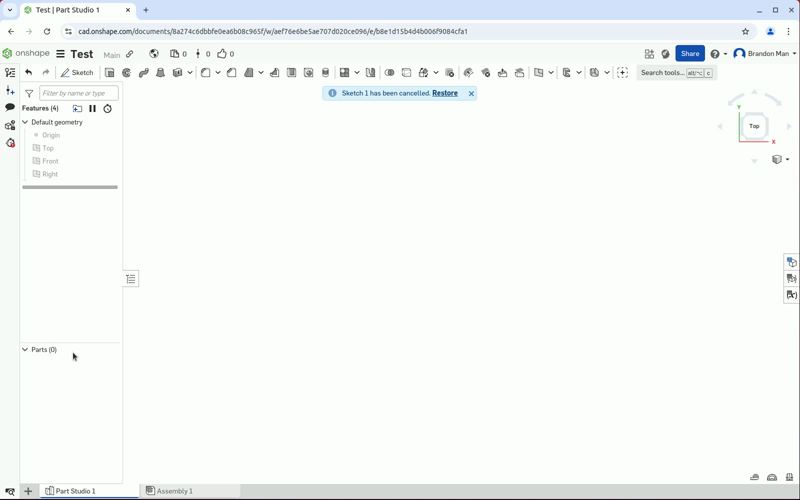
key(y)
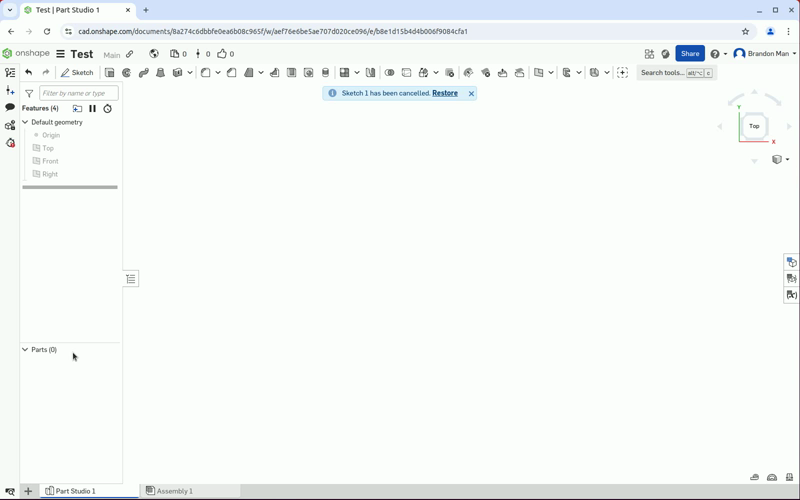
key(shift+p)
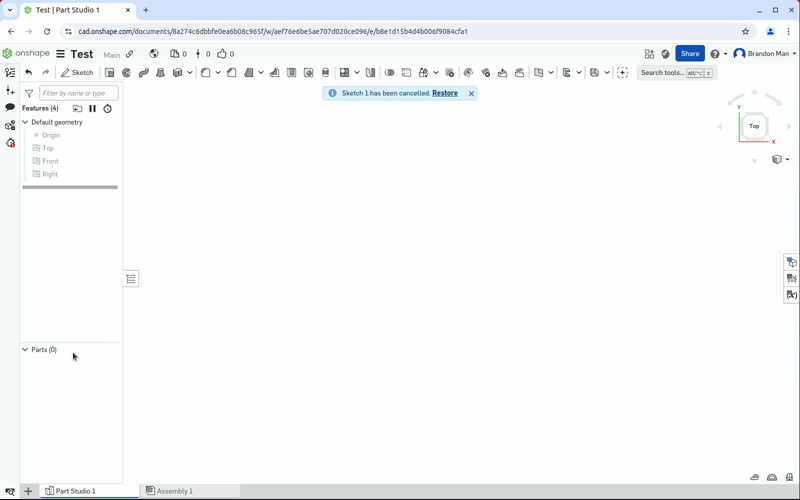
key(space)
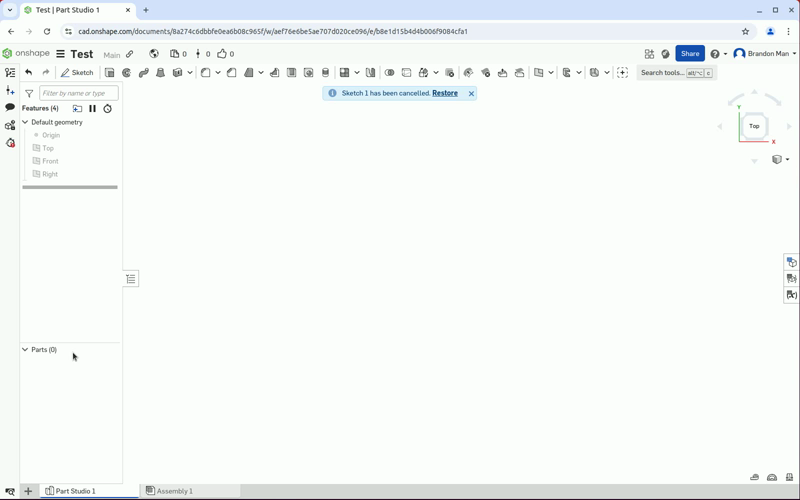
key_down(shift)
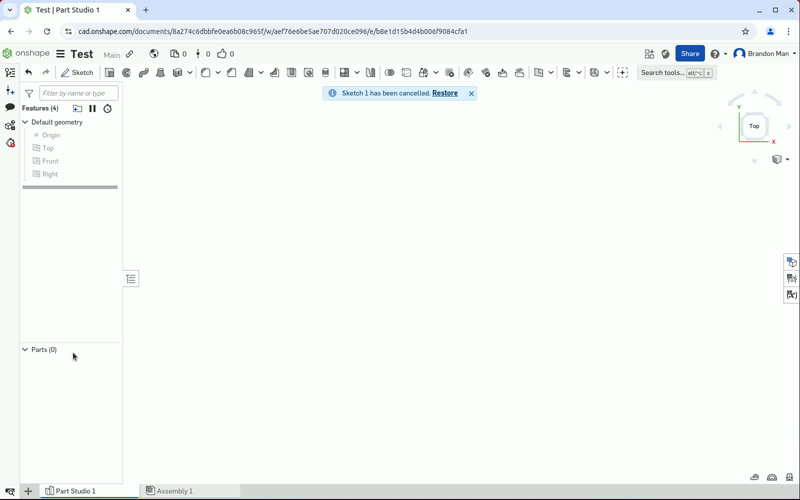
key(up)
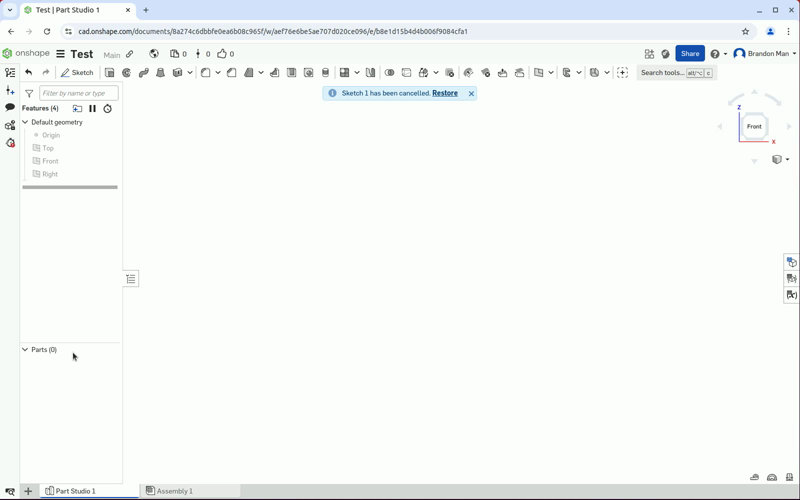
key_up(shift)
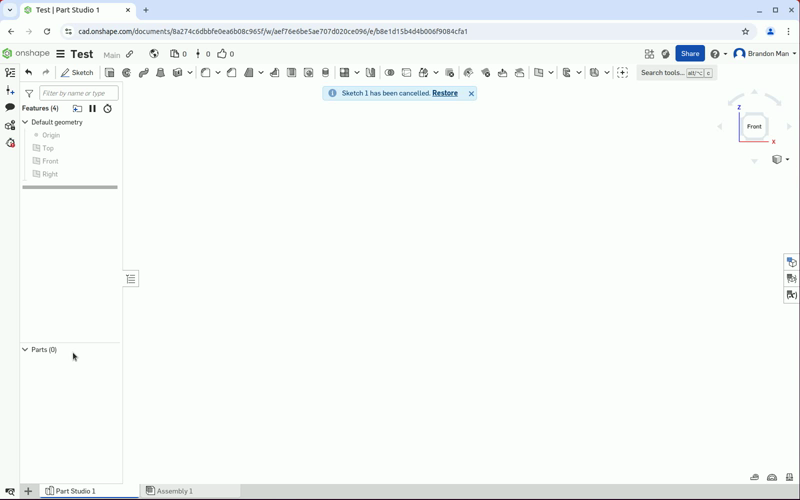
mouse_move(73, 352)
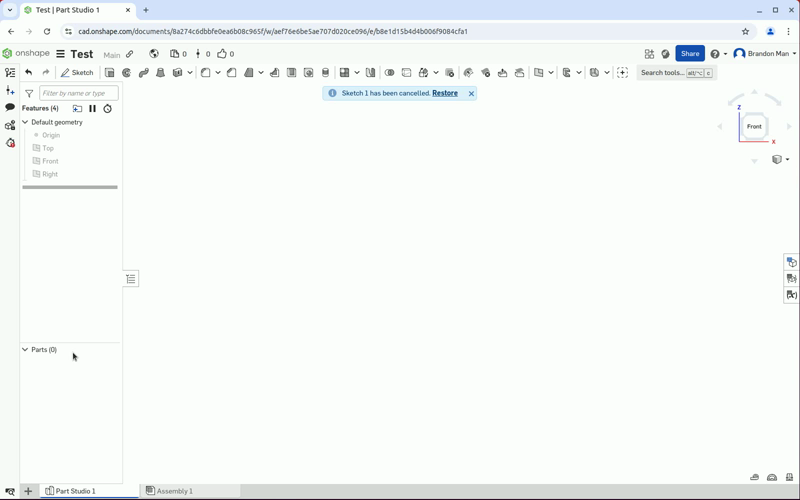
key(shift+y)
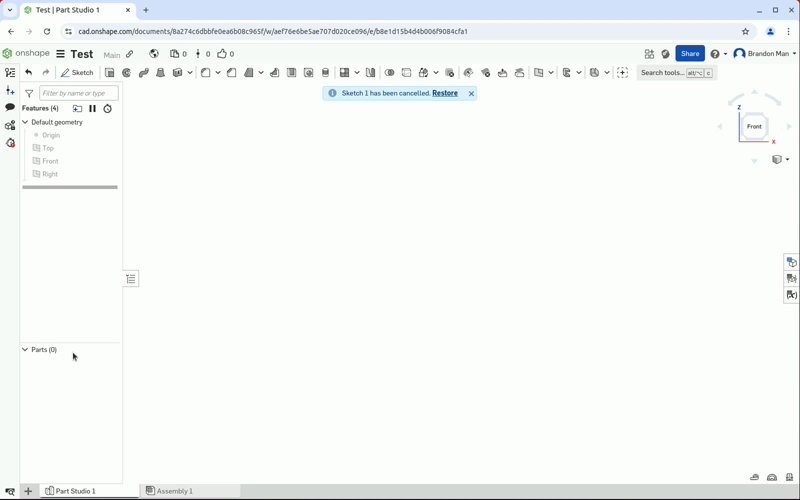
key(shift+s)
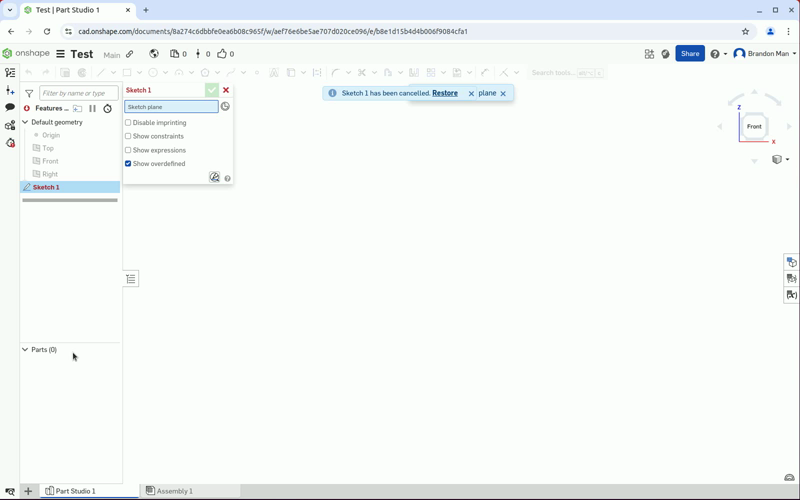
mouse_move(73, 163)
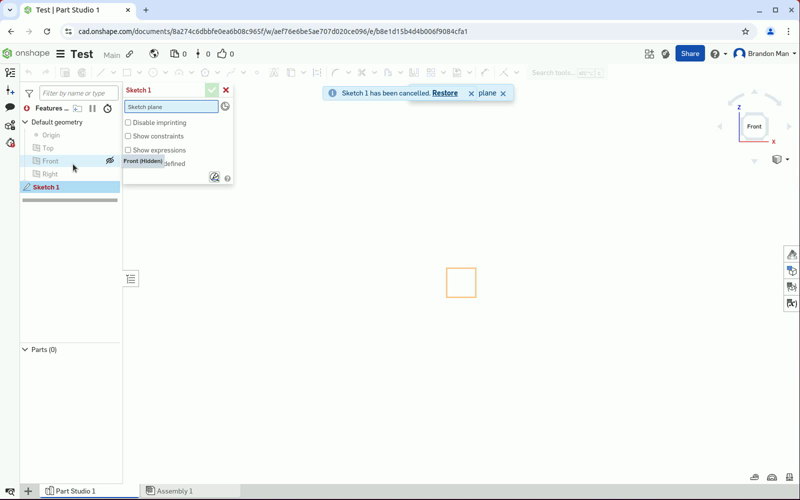
click(73, 163)
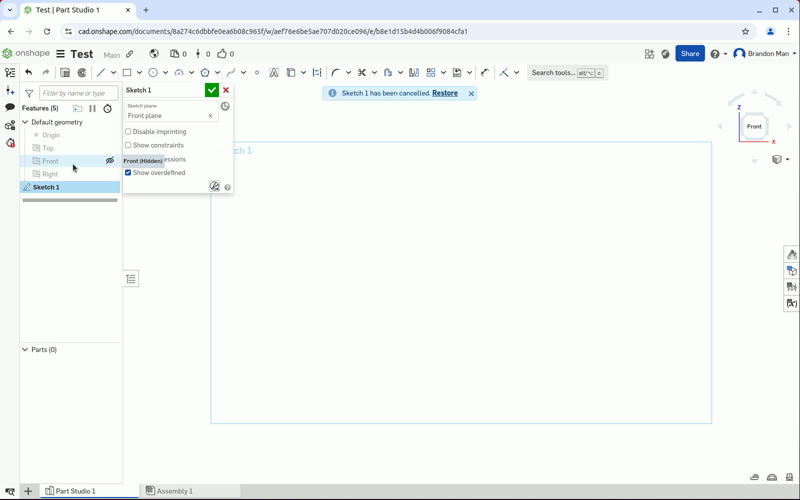
mouse_move(73, 352)
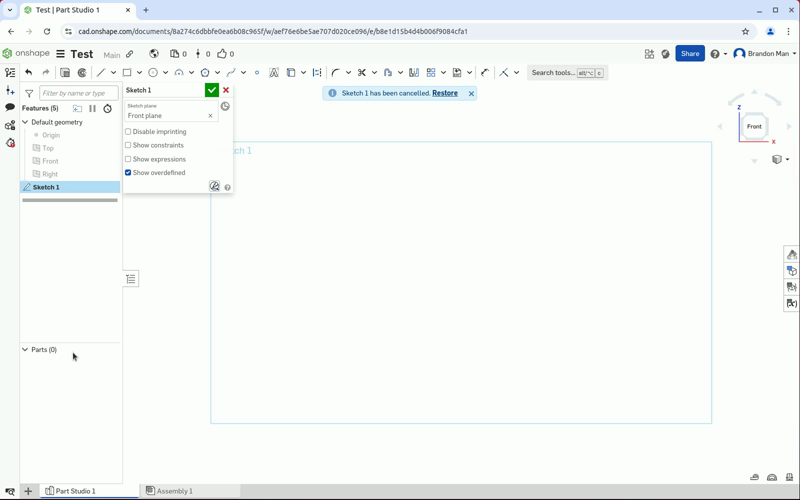
key(y)
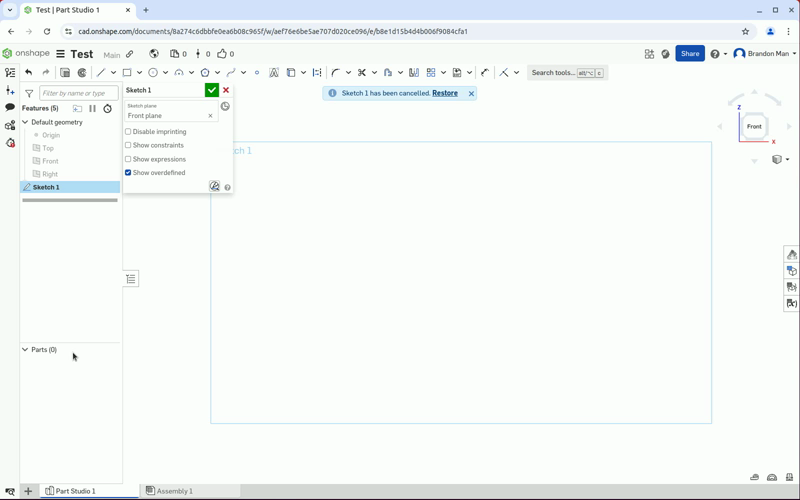
key(c)
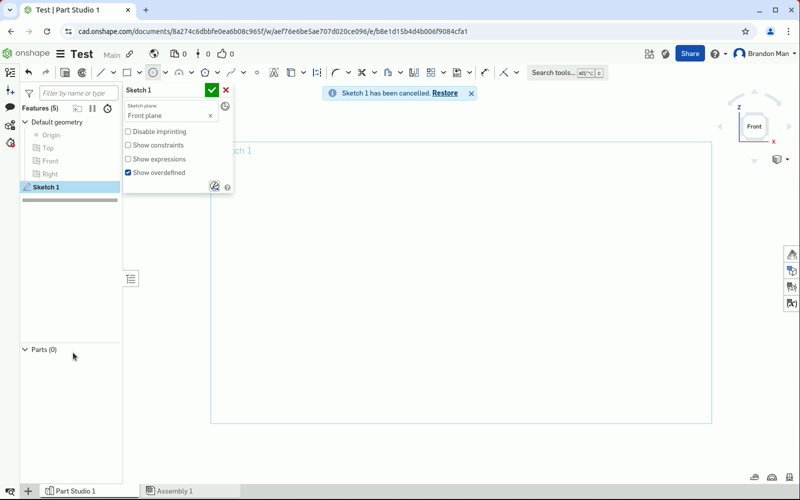
key_down(shift)
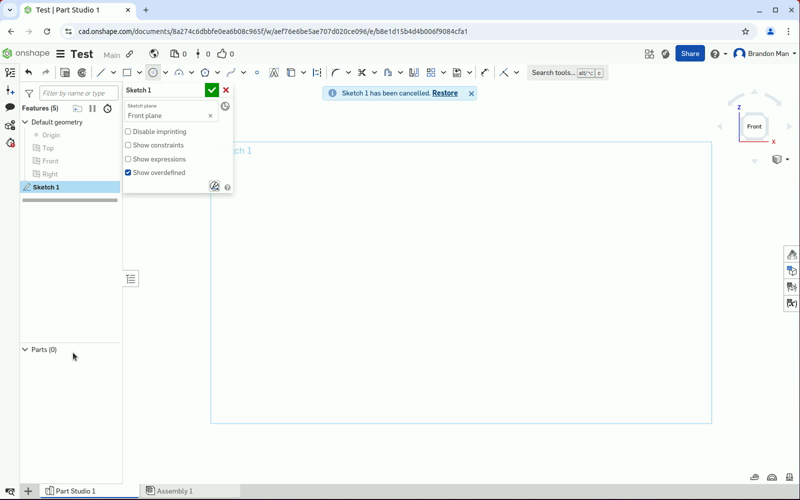
mouse_move(367, 282)
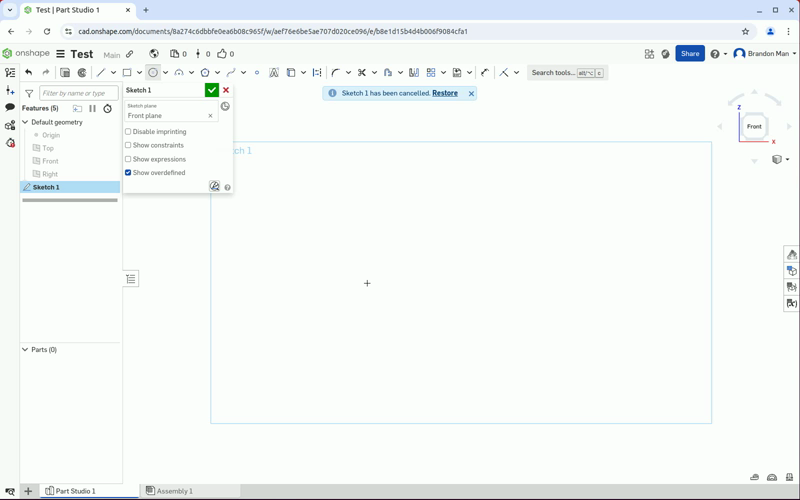
click(367, 282)
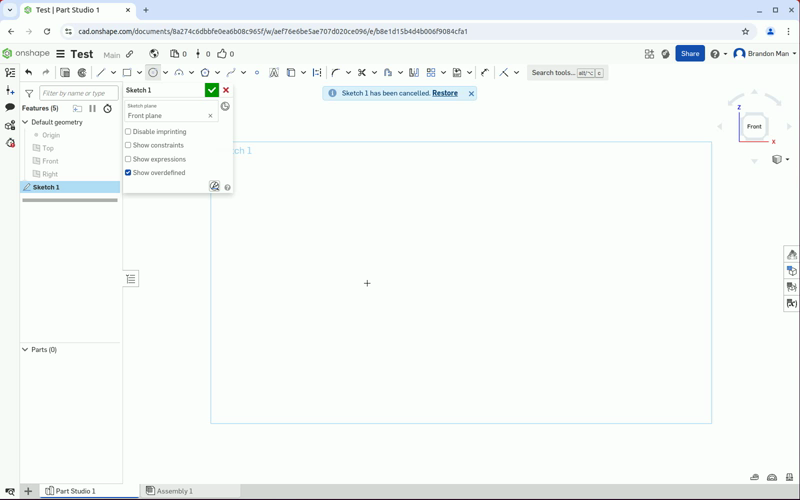
key_up(shift)
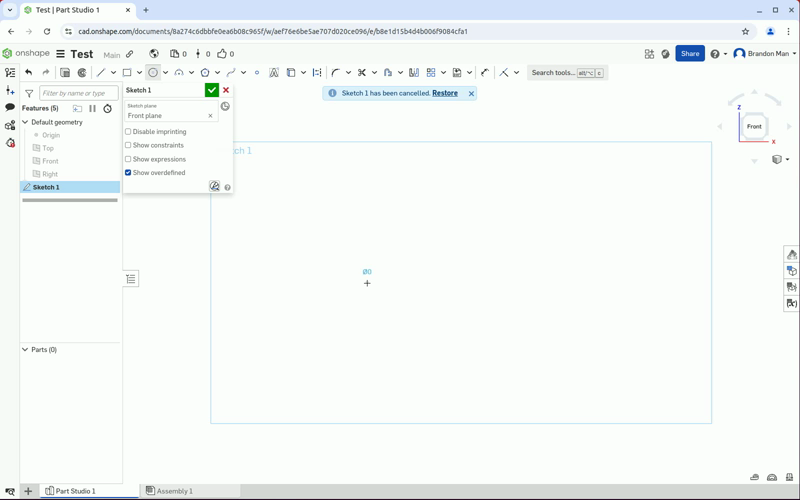
mouse_move(386, 282)
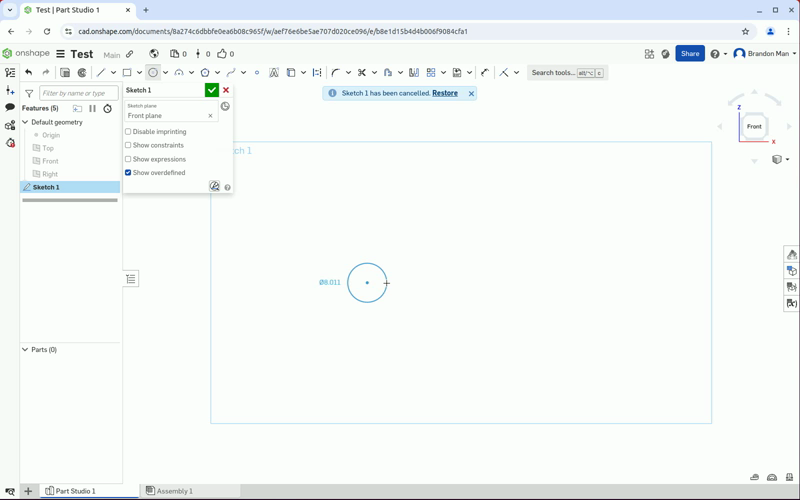
click(386, 282)
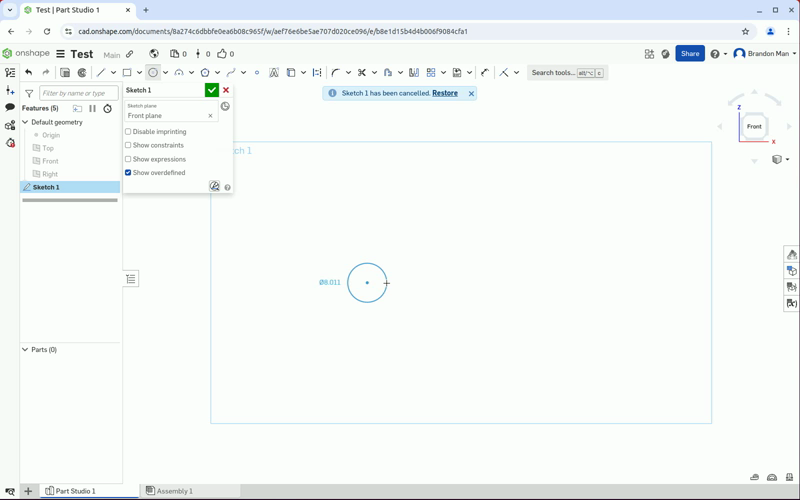
key(esc)
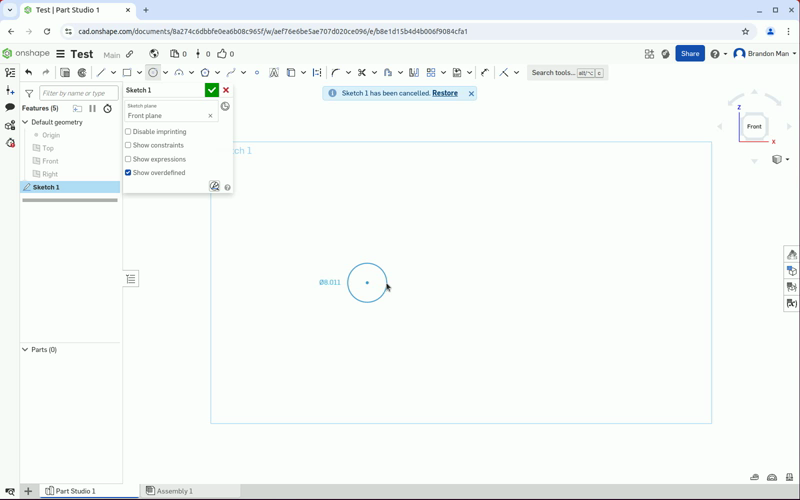
key(c)
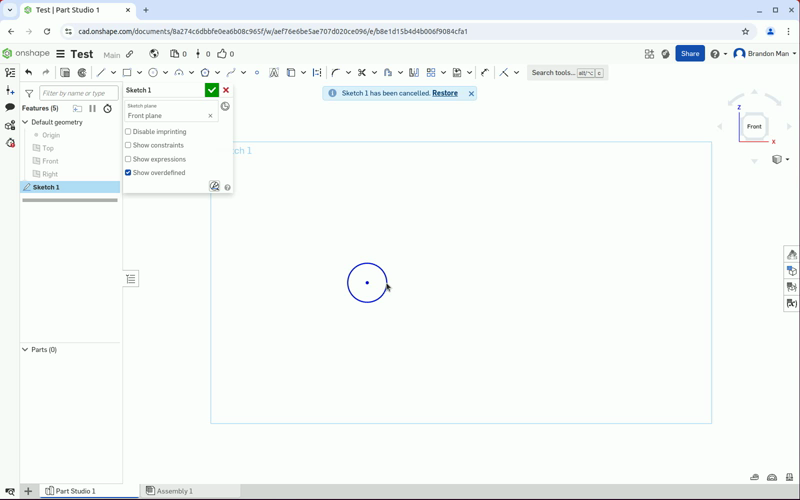
key_down(shift)
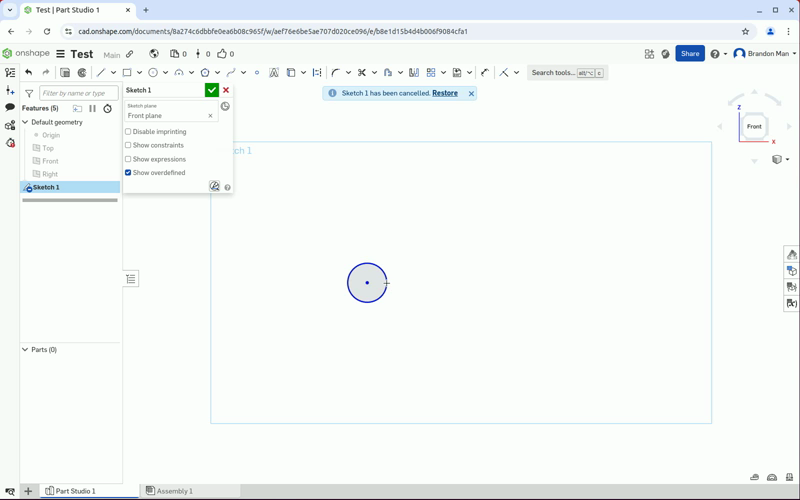
mouse_move(367, 282)
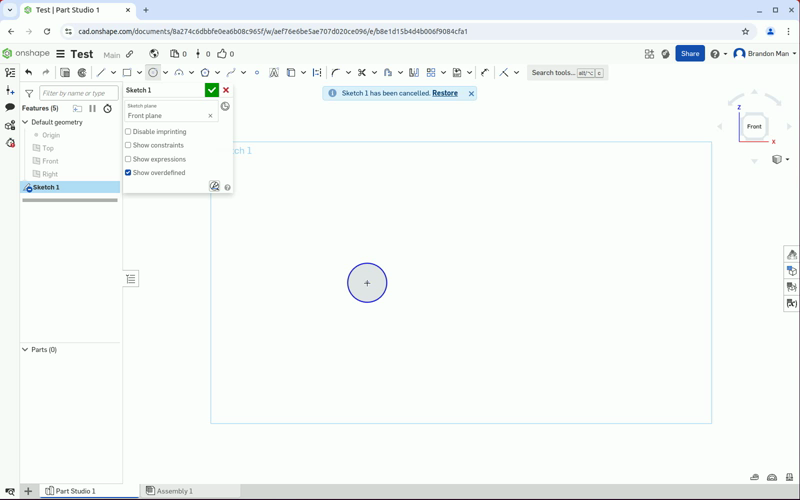
click(367, 282)
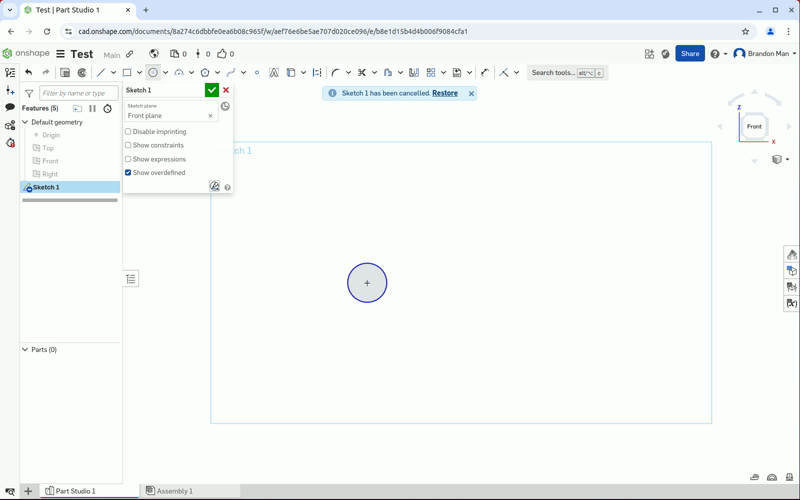
key_up(shift)
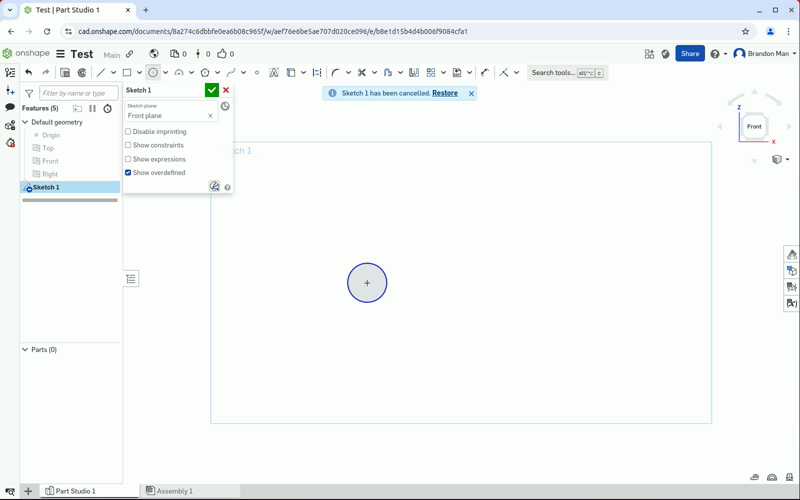
mouse_move(380, 282)
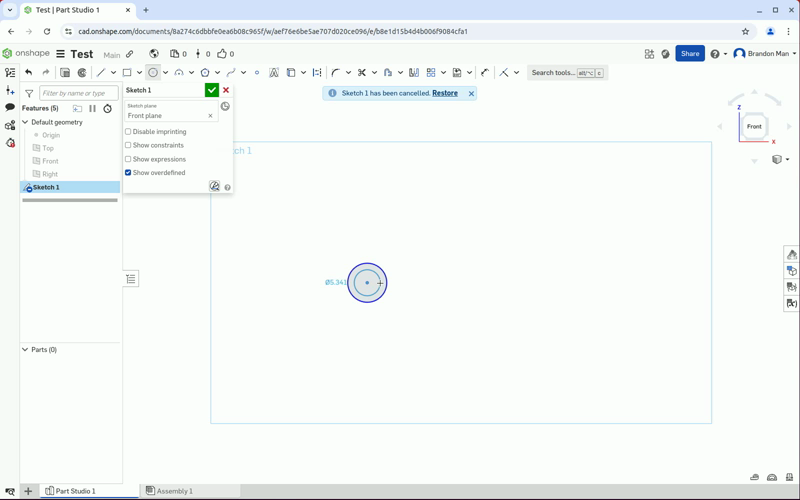
click(380, 282)
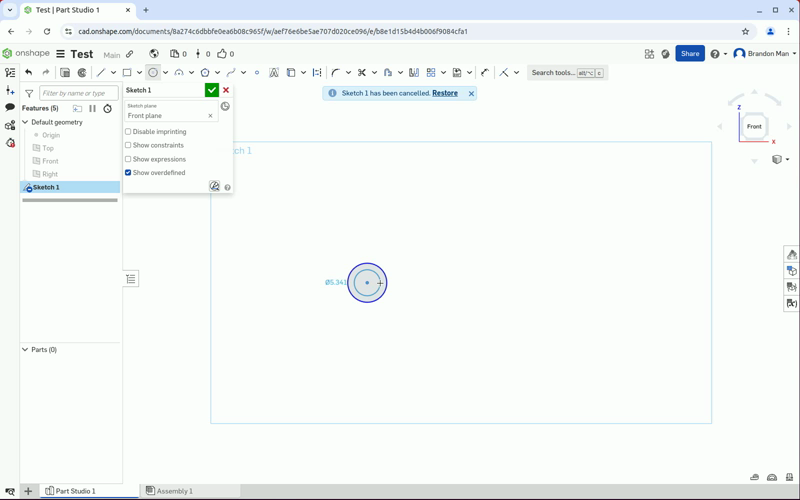
key(esc)
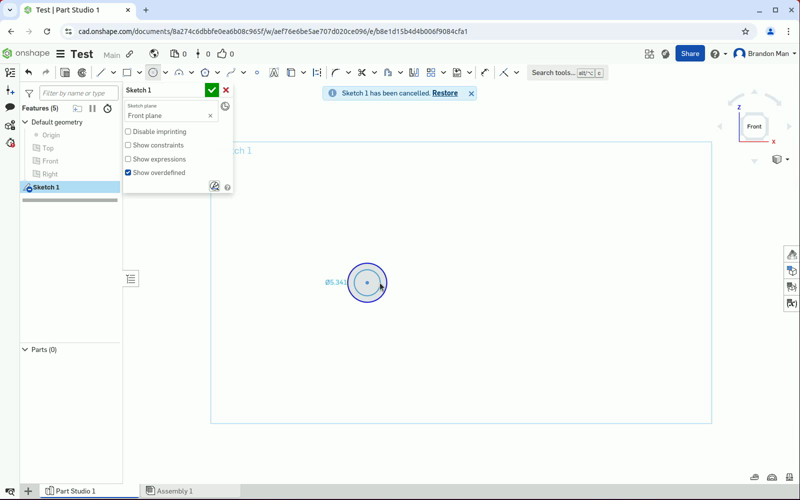
mouse_move(368, 300)
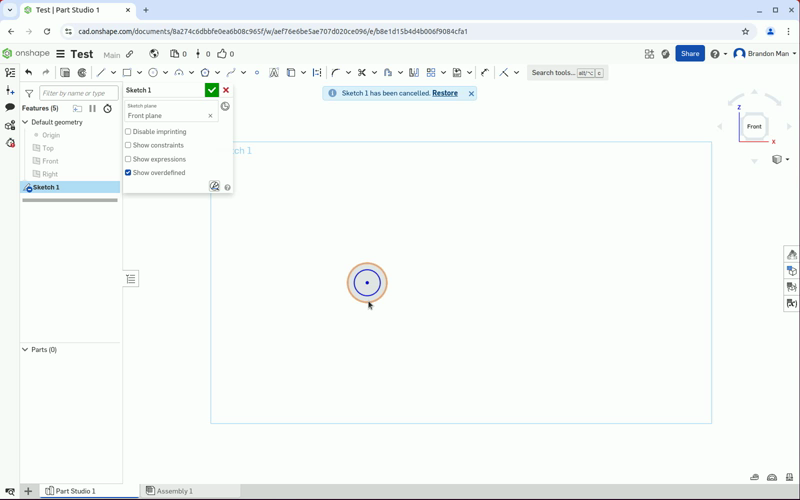
scroll(6)
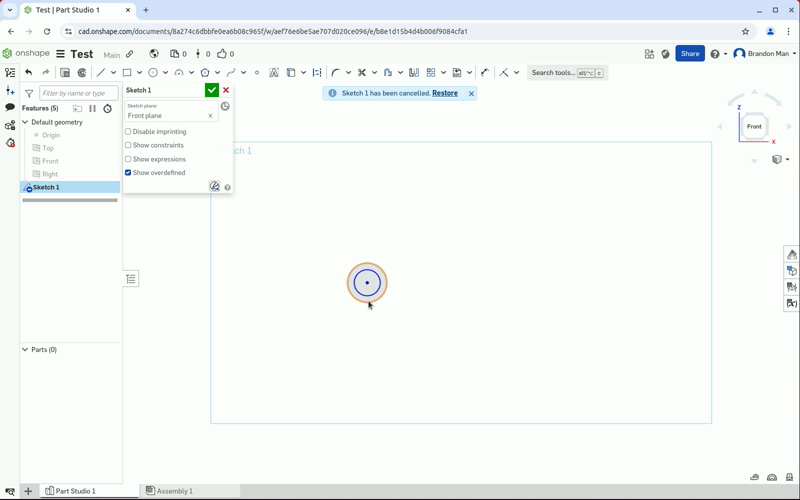
scroll(6)
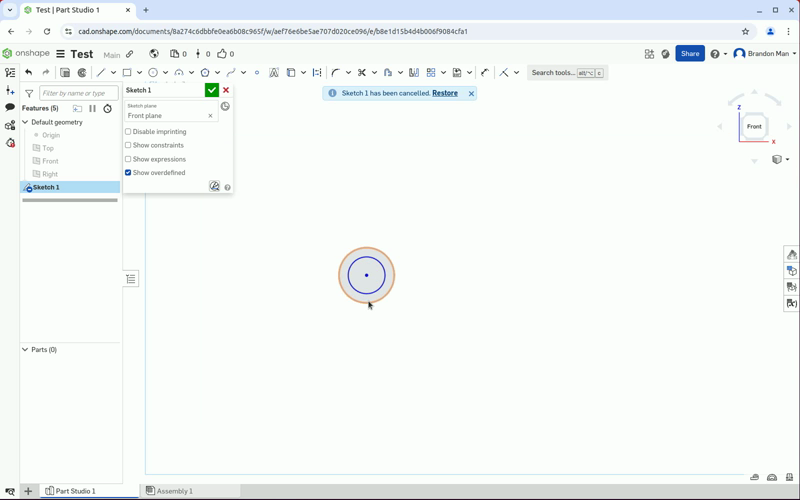
scroll(6)
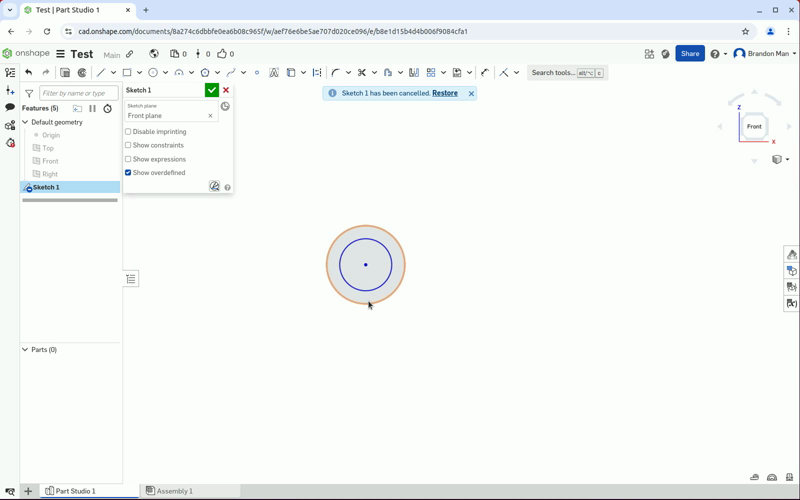
scroll(6)
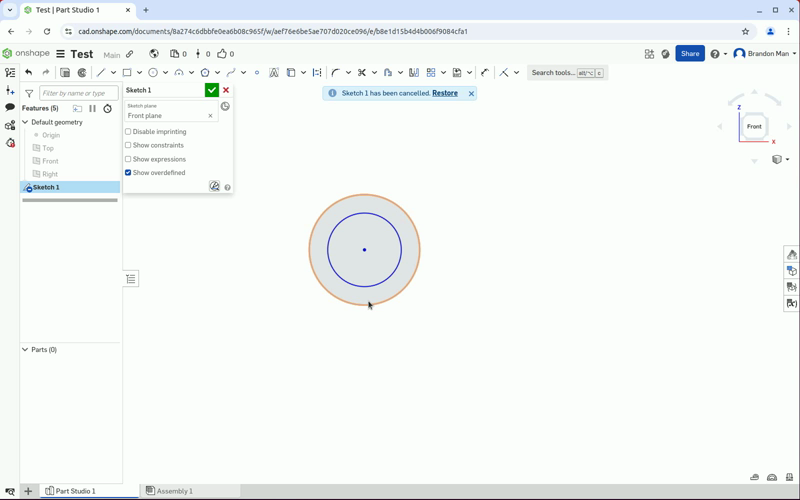
scroll(6)
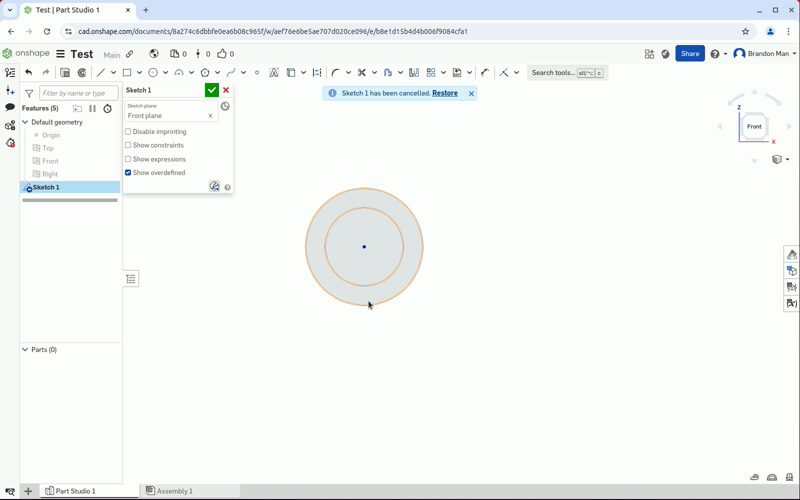
scroll(6)
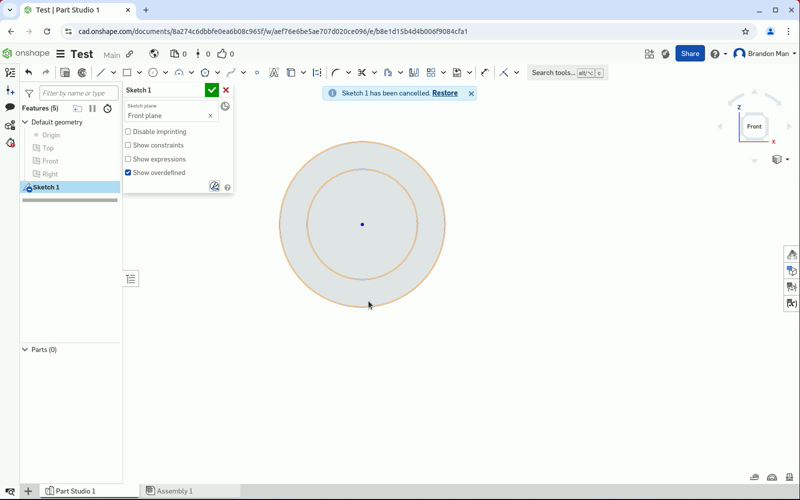
scroll(6)
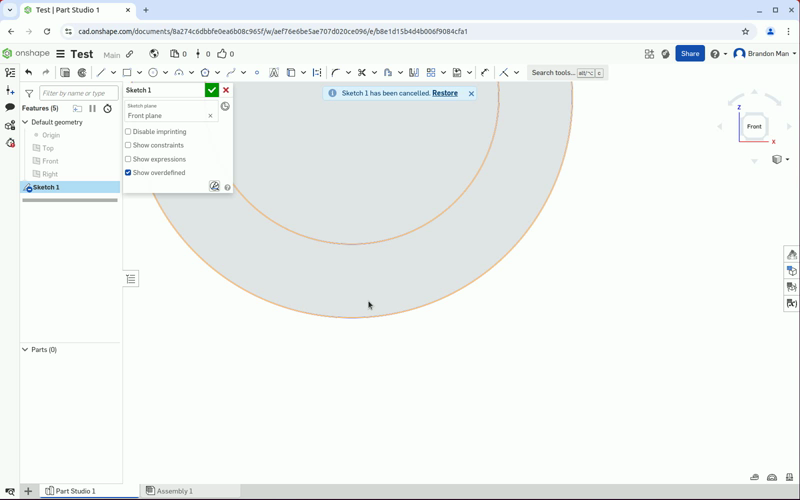
click(368, 300)
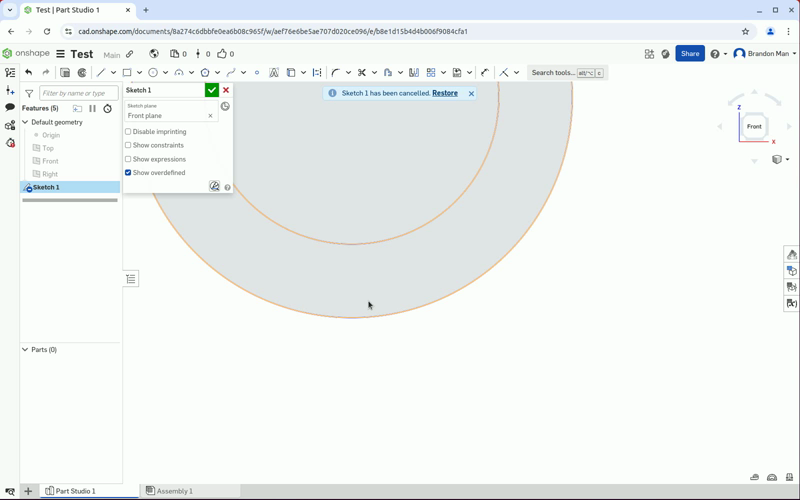
scroll(-6)
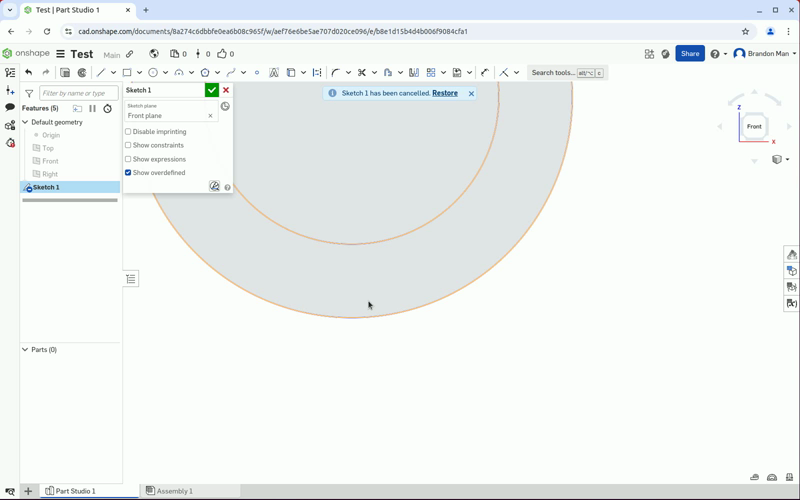
scroll(-6)
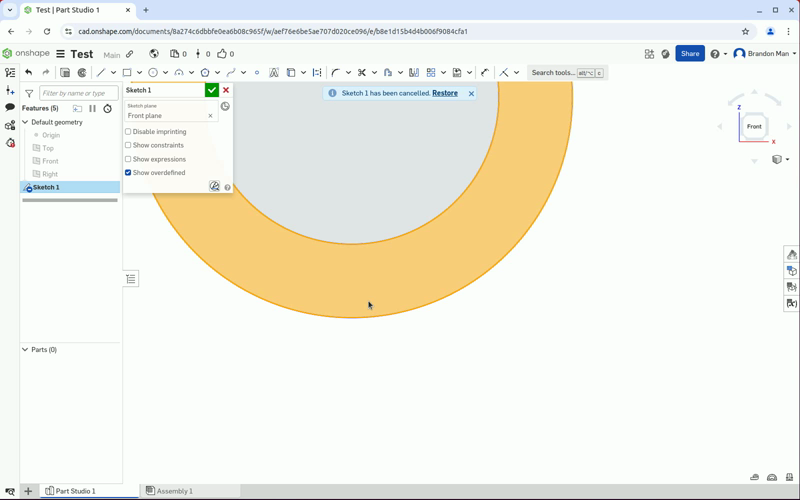
scroll(-6)
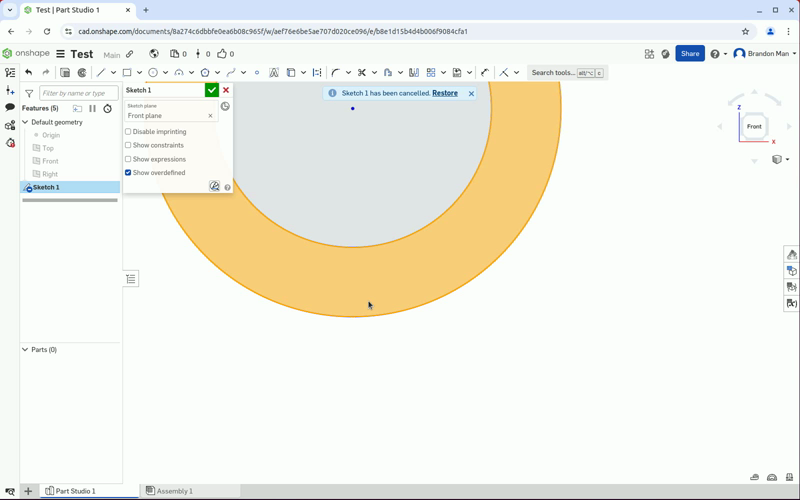
scroll(-6)
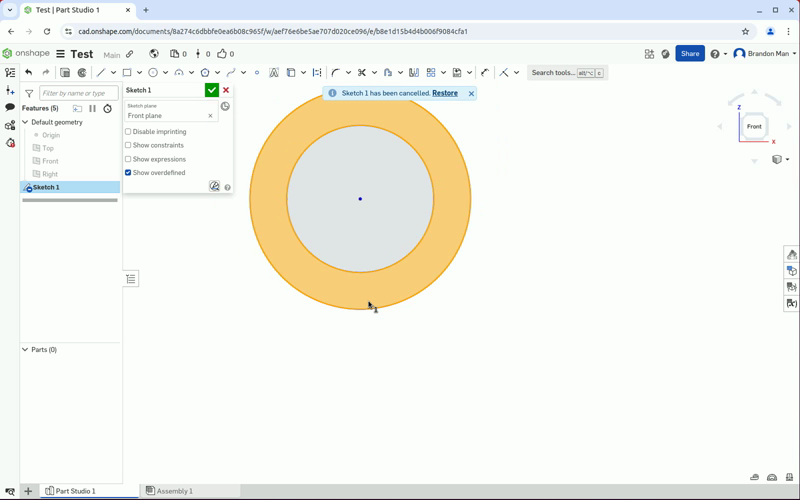
scroll(-6)
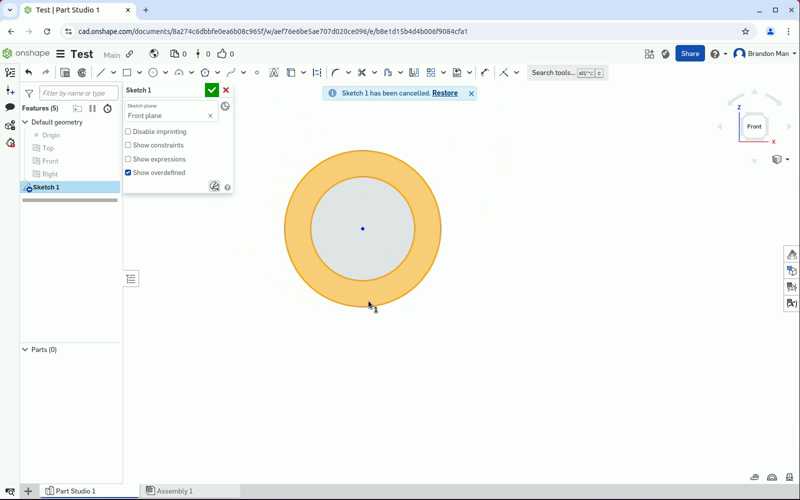
scroll(-6)
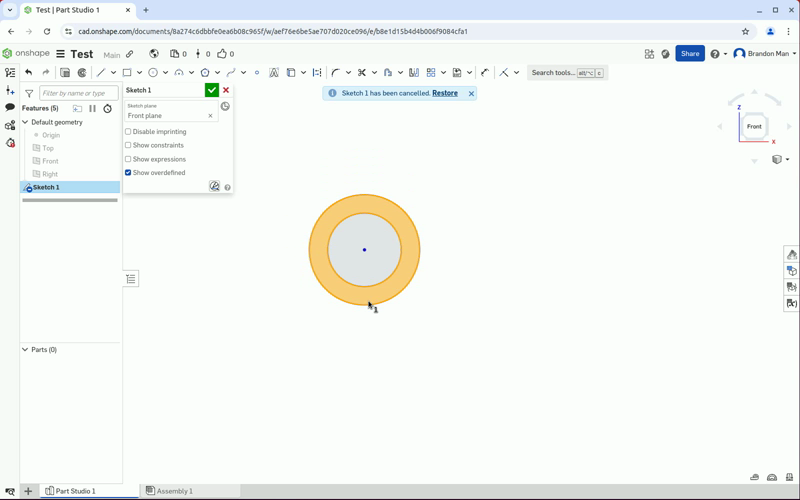
scroll(-6)
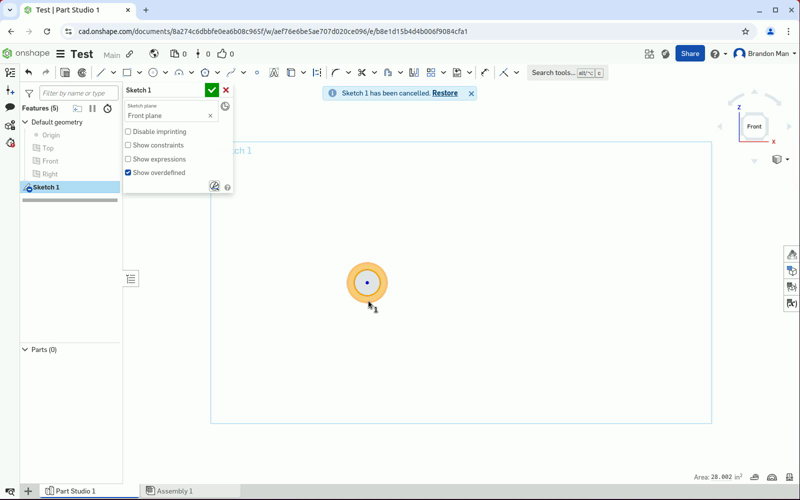
mouse_move(73, 352)
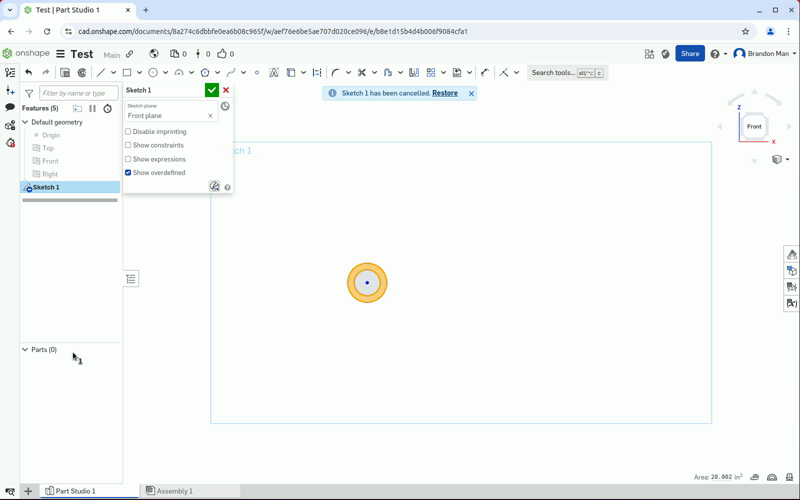
key(shift+y)
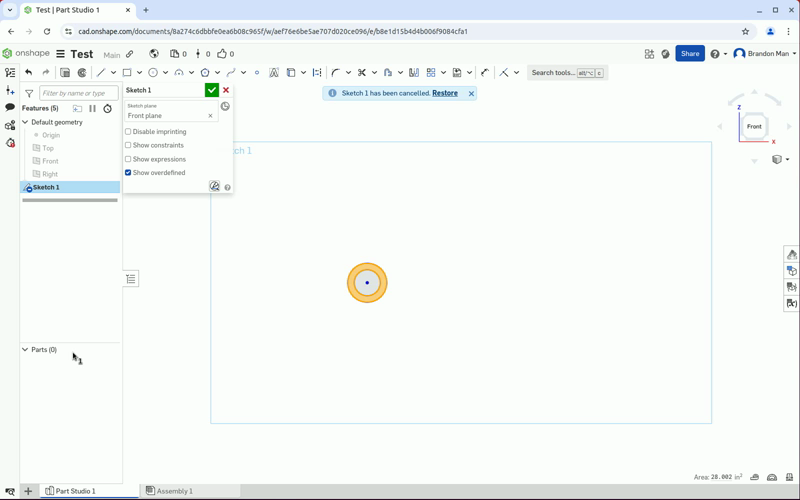
key(shift+e)
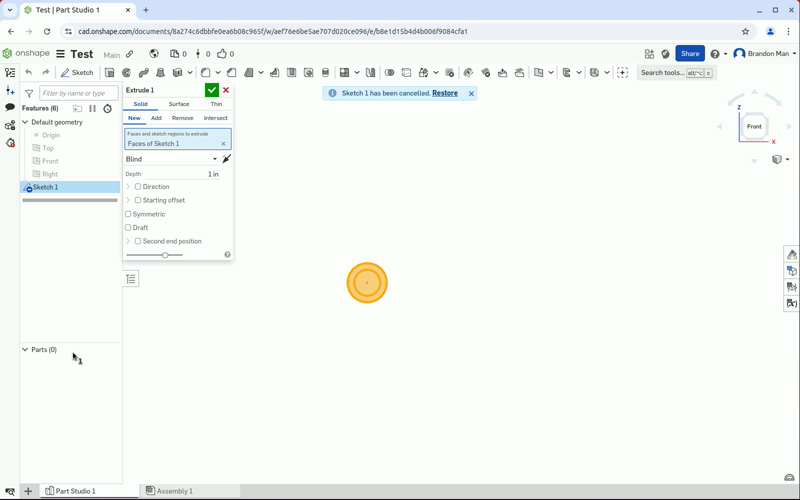
mouse_move(143, 106)
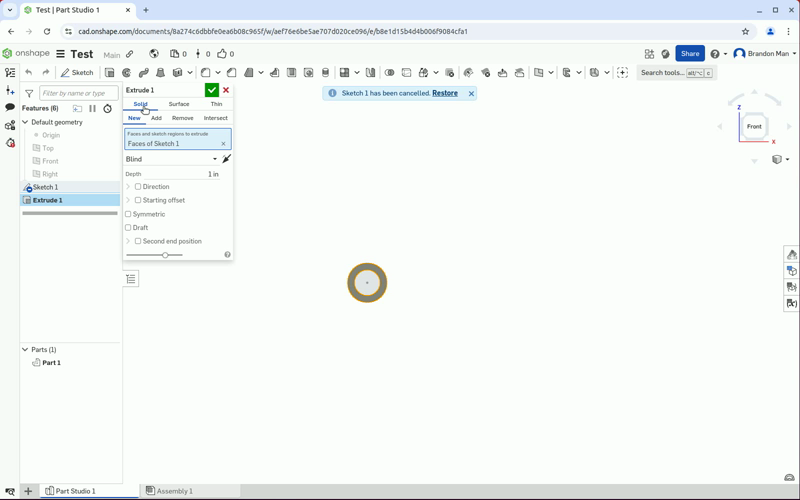
click(143, 106)
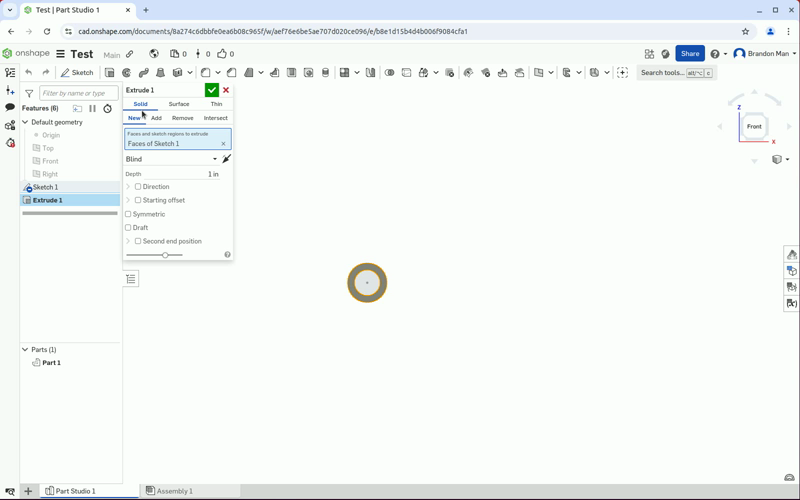
mouse_move(137, 120)
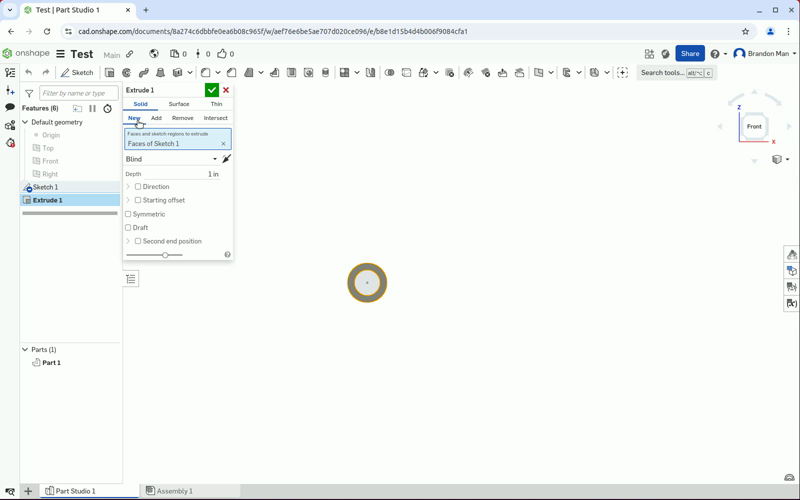
click(137, 120)
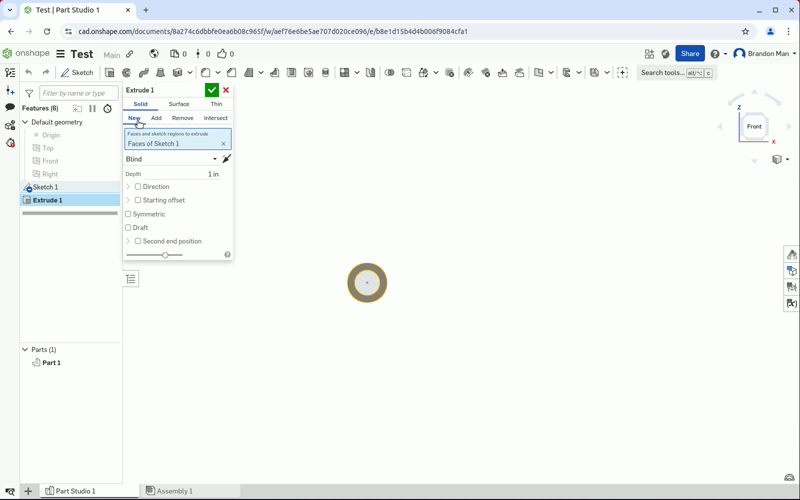
key(tab, 4)
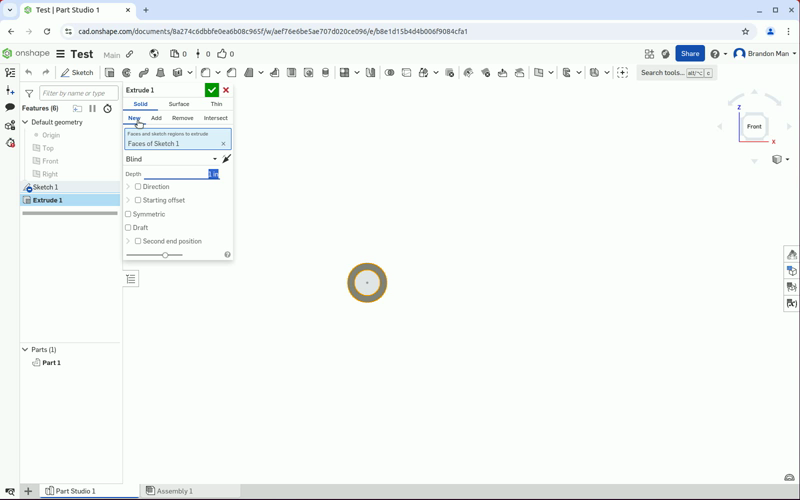
text(3.37)
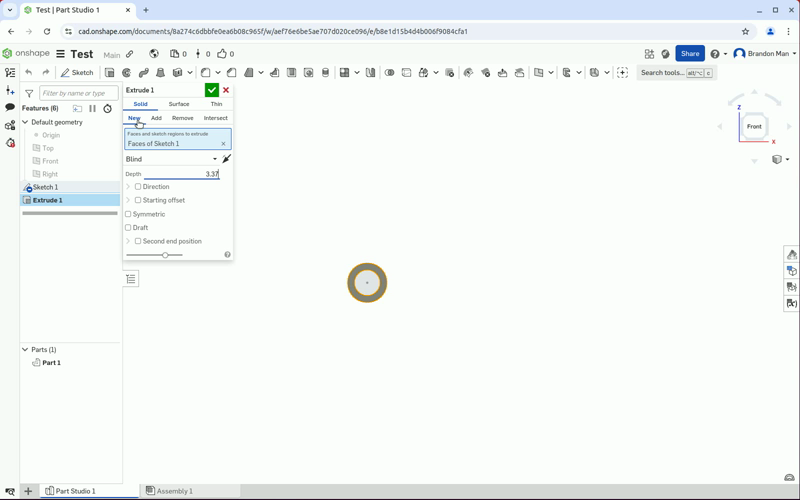
key(tab, 3)
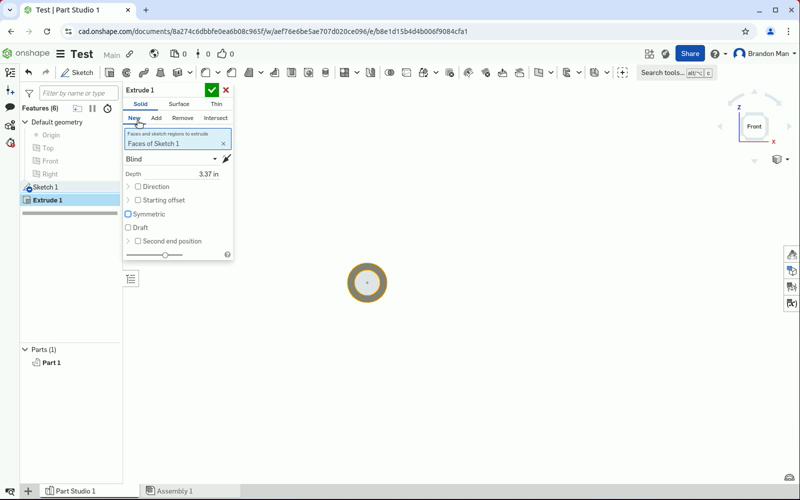
key(space)
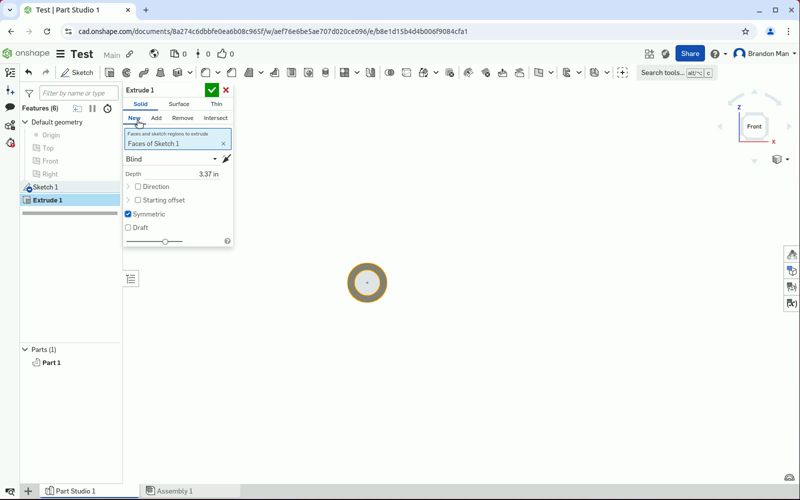
key(enter)
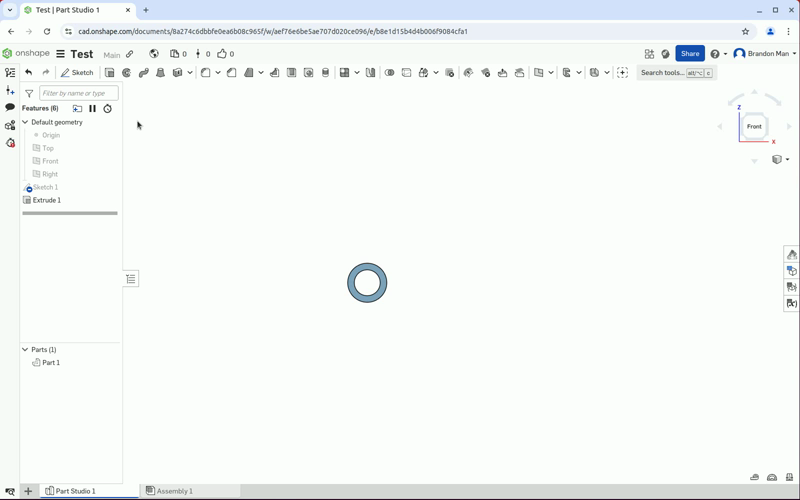
key(shift+h)
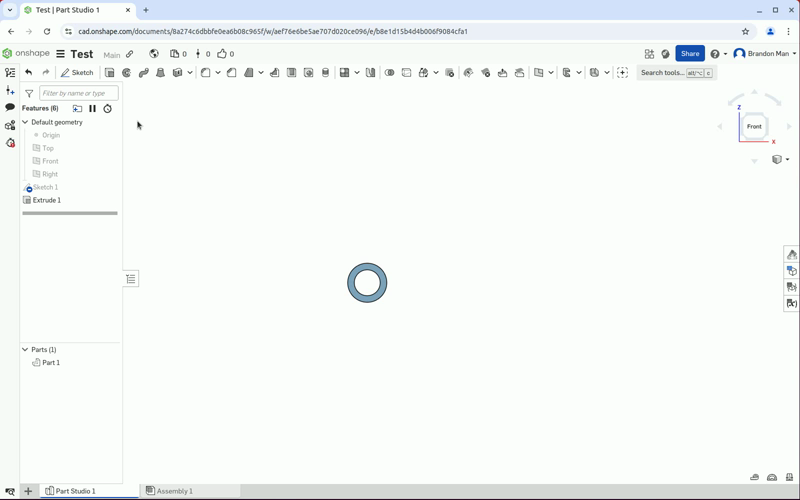
key(shift+h)
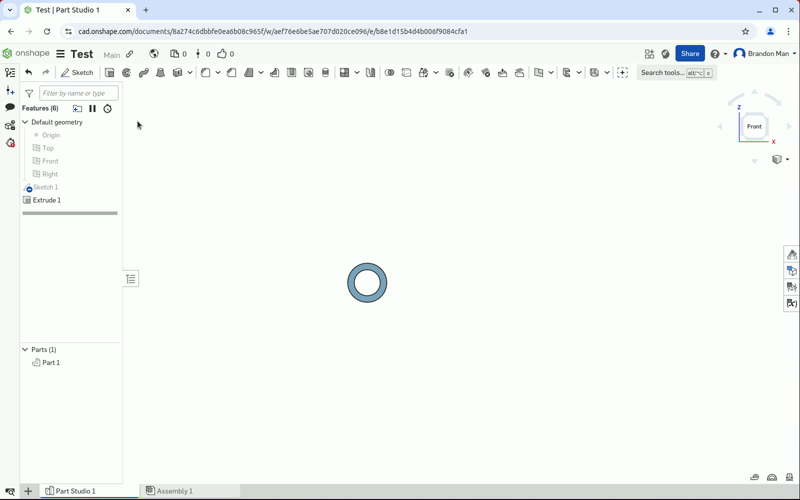
mouse_move(73, 189)
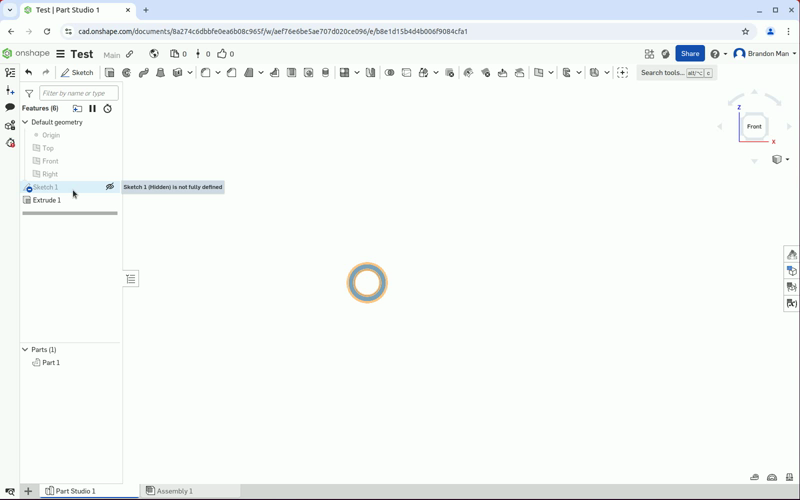
click(73, 189)
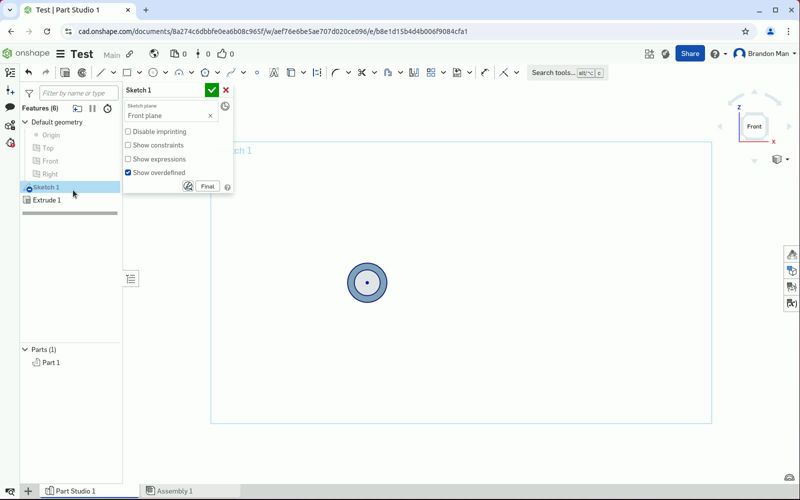
mouse_move(229, 92)
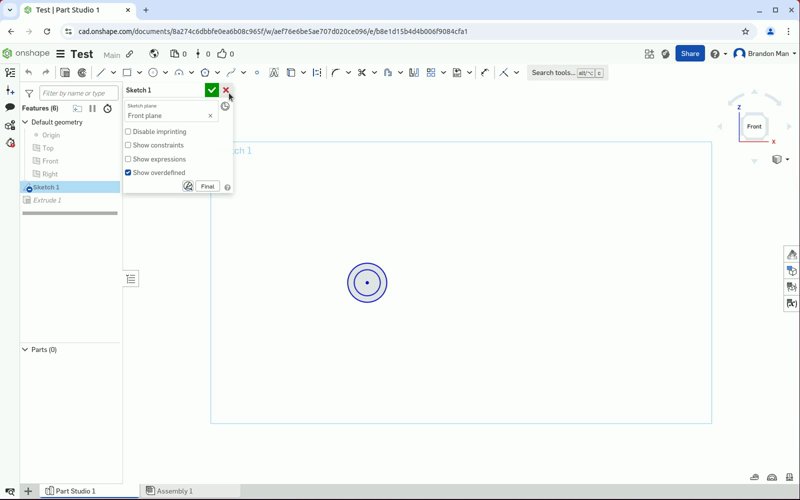
click(229, 92)
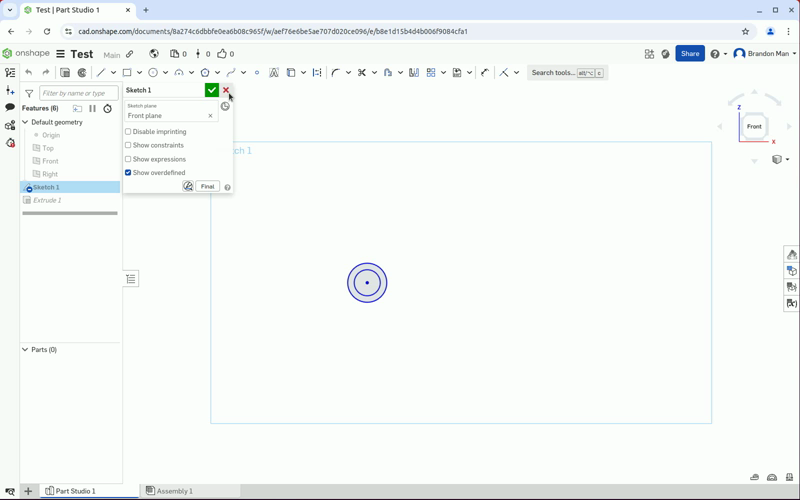
key(shift+s)
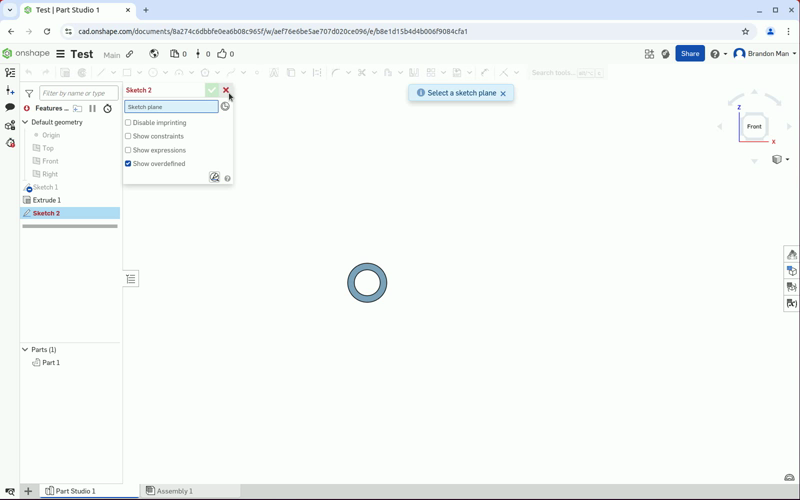
mouse_move(73, 163)
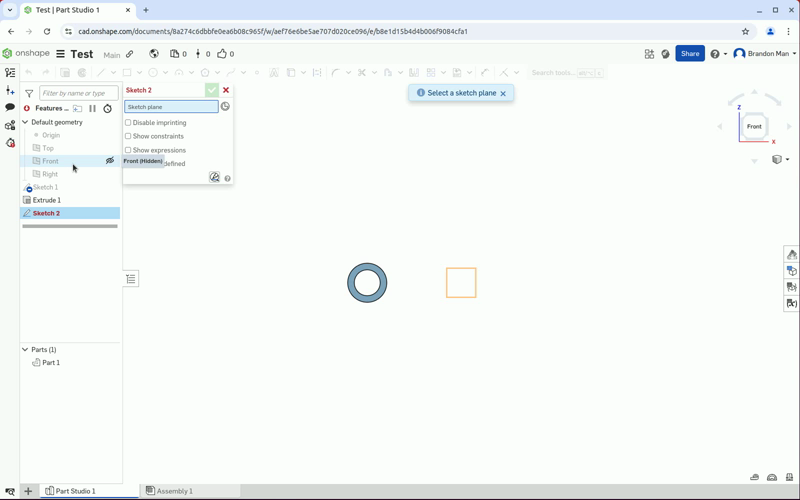
click(73, 163)
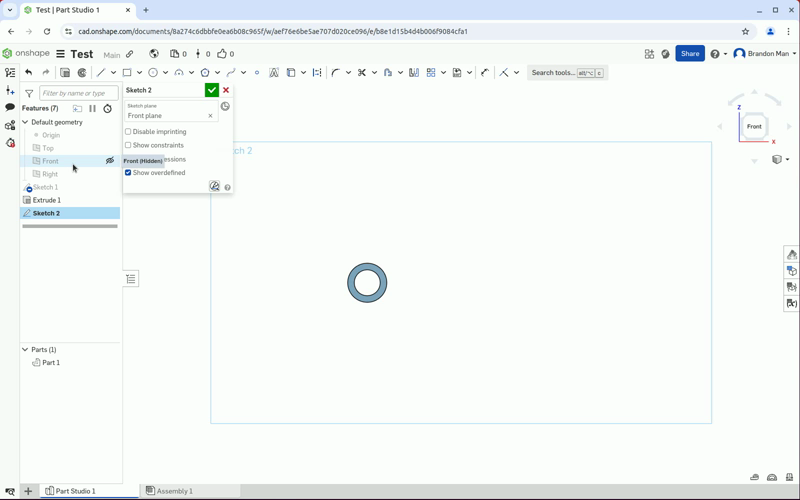
mouse_move(73, 352)
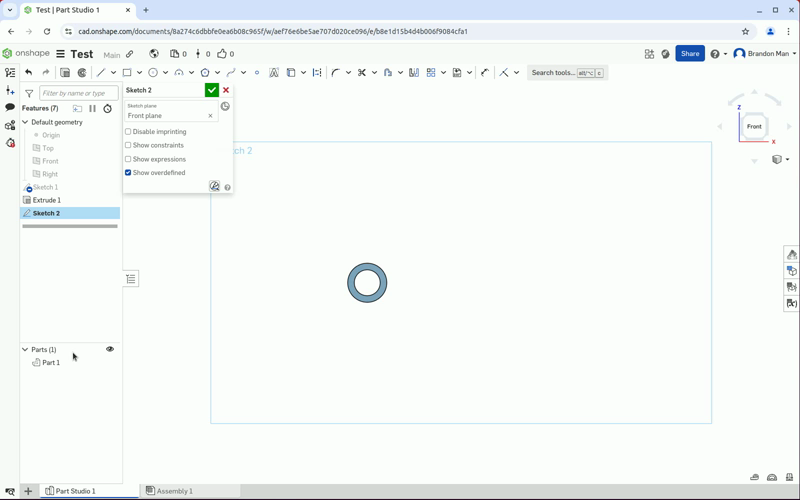
key(y)
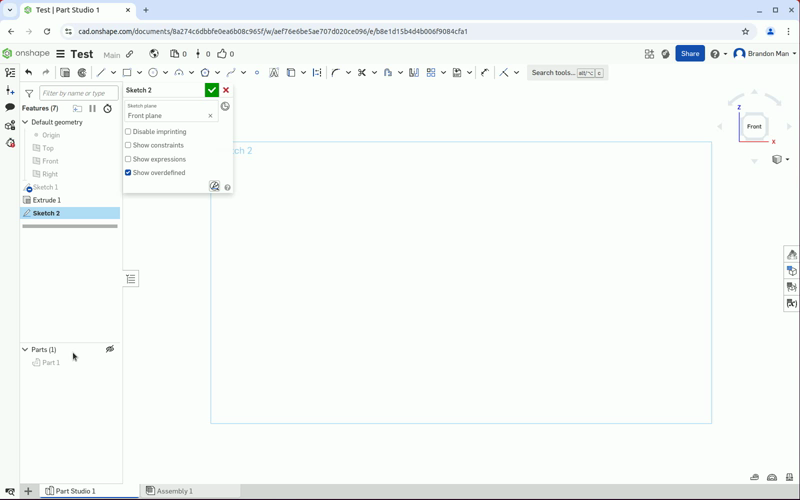
key(l)
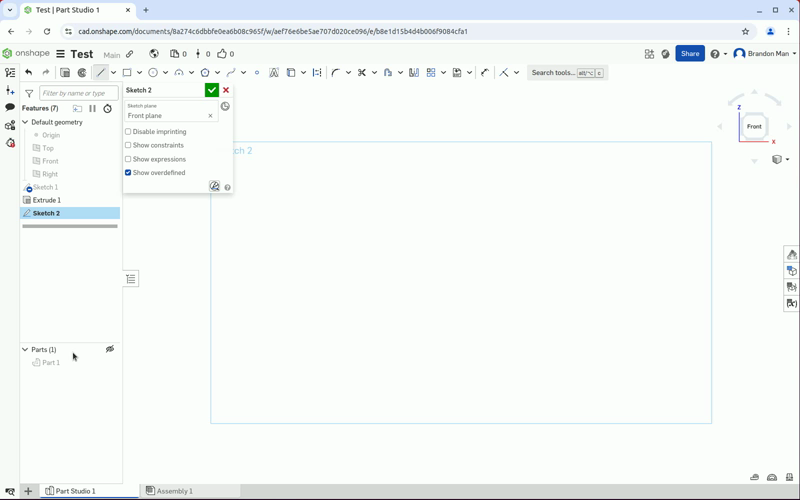
key_down(shift)
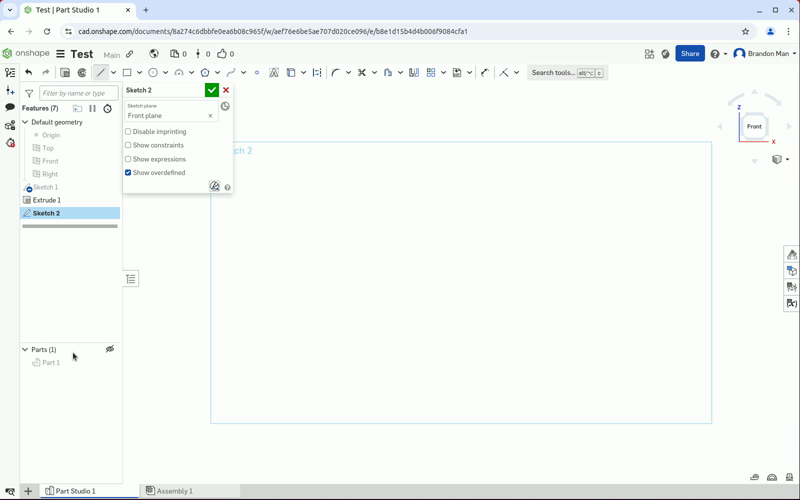
mouse_move(366, 301)
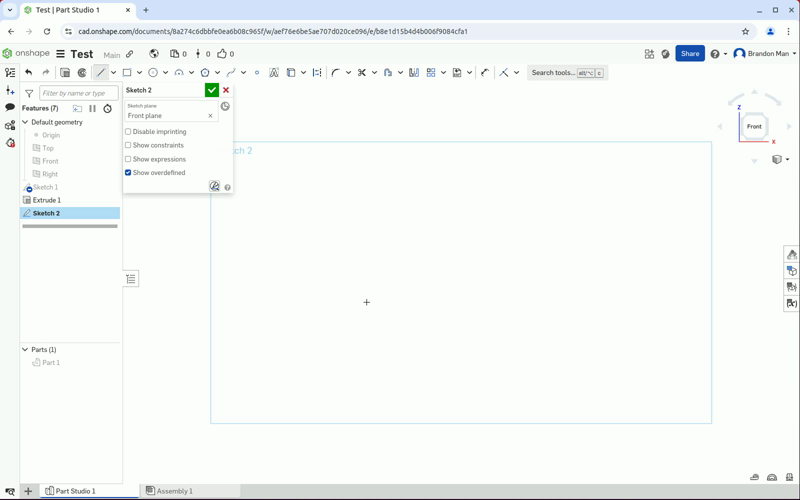
click(366, 301)
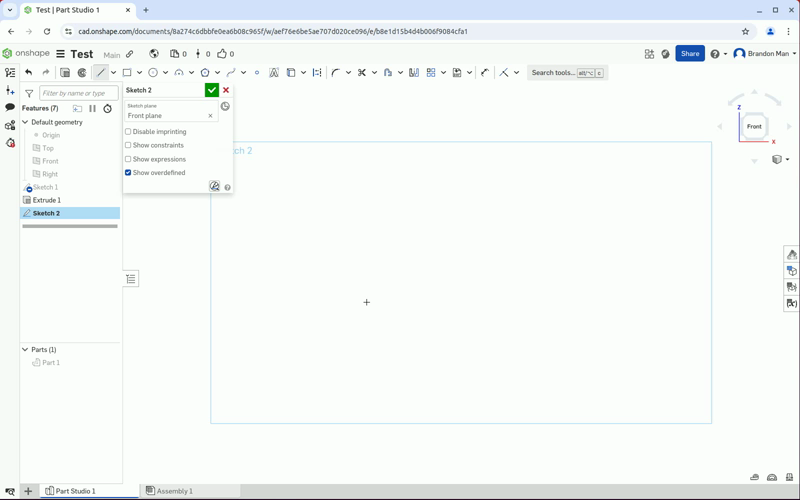
key_up(shift)
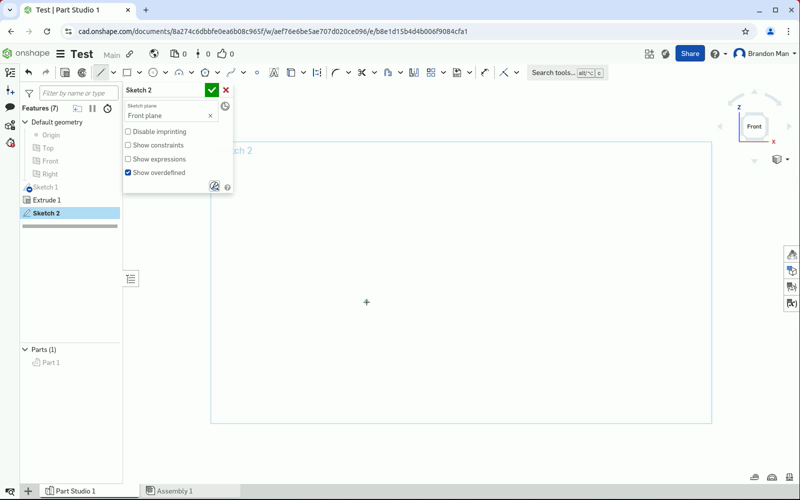
key_down(shift)
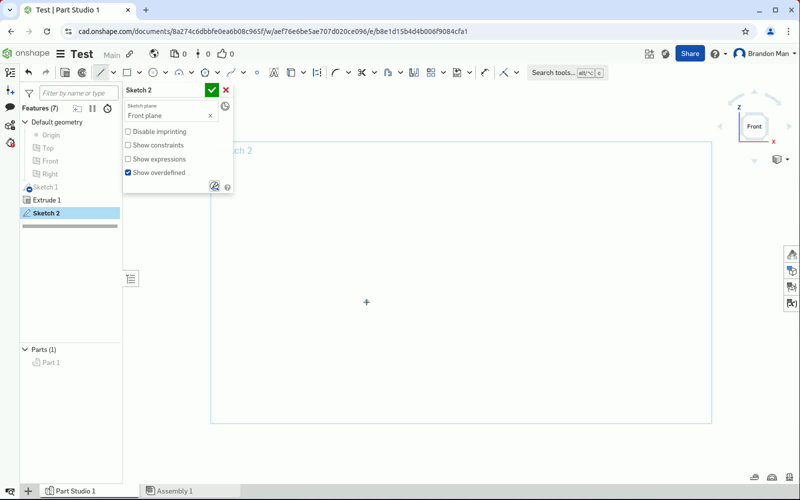
mouse_move(461, 301)
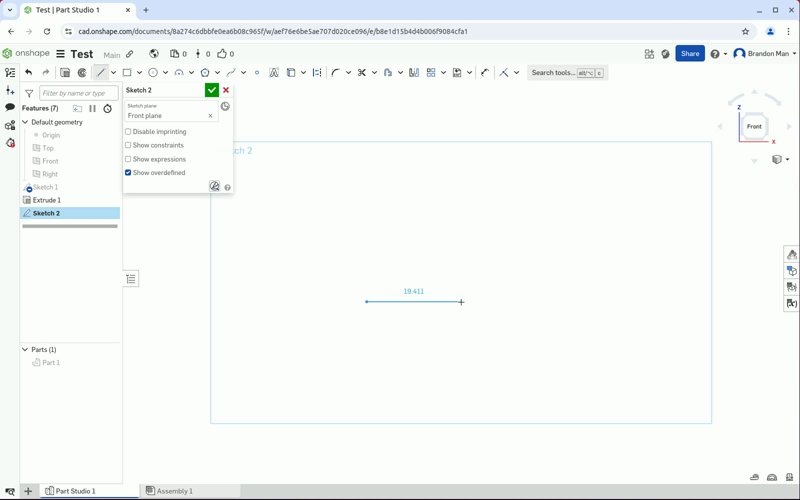
click(461, 301)
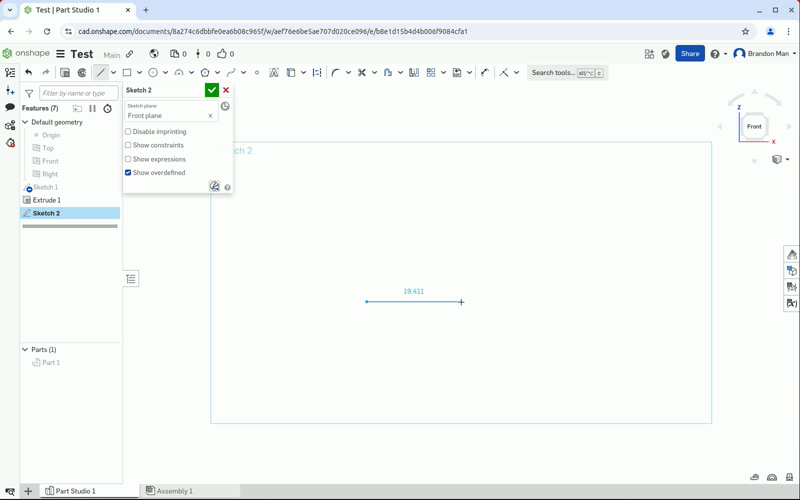
key_up(shift)
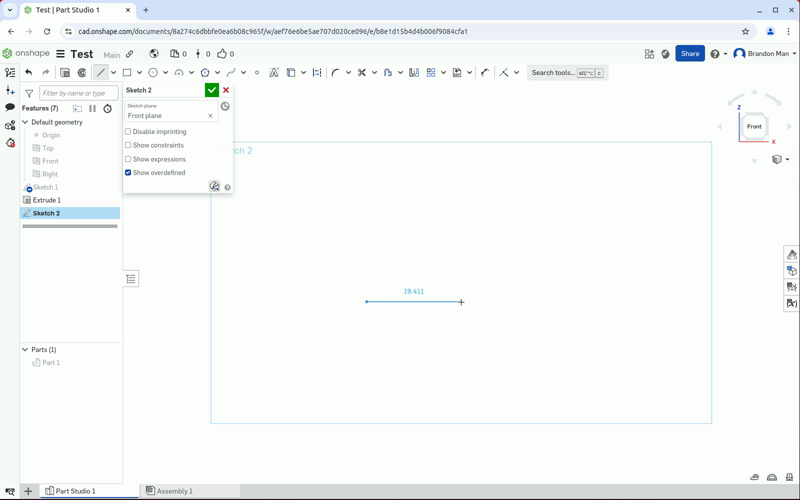
key_down(shift)
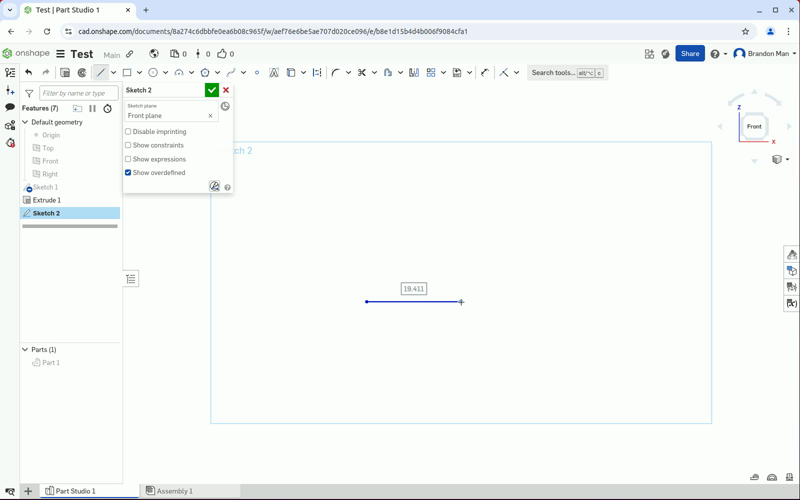
mouse_move(553, 301)
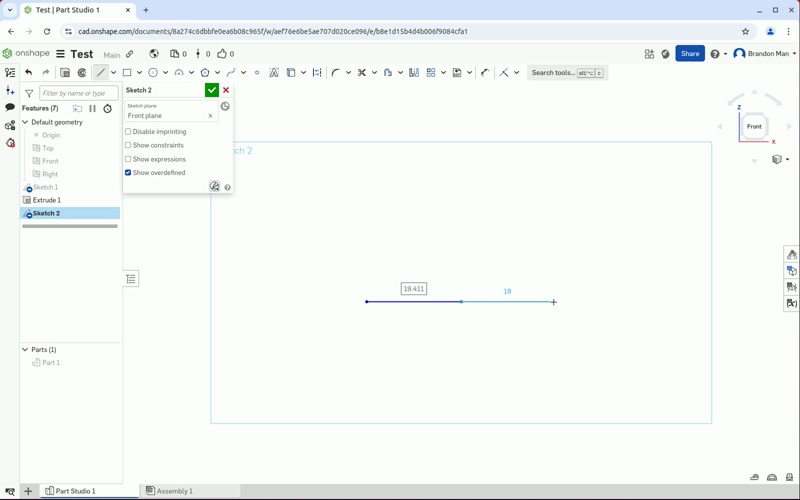
click(553, 301)
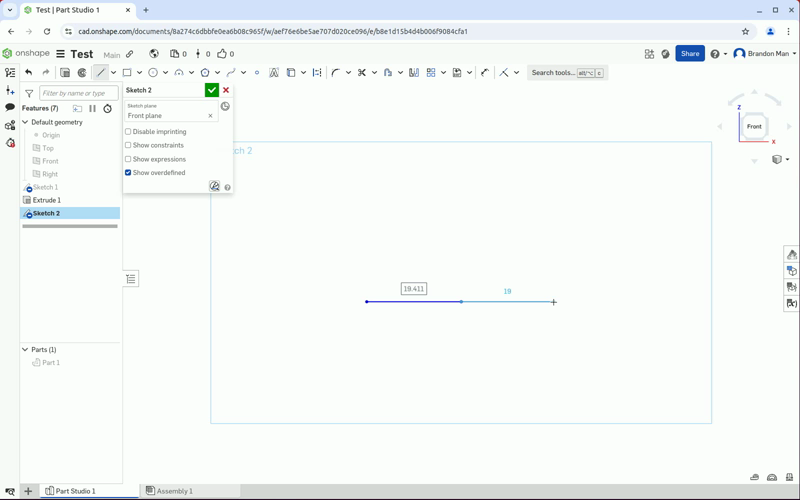
key_up(shift)
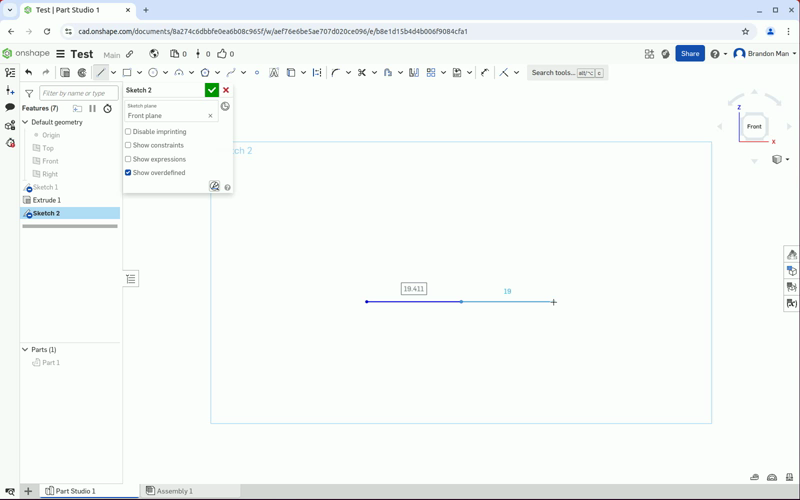
key(esc)
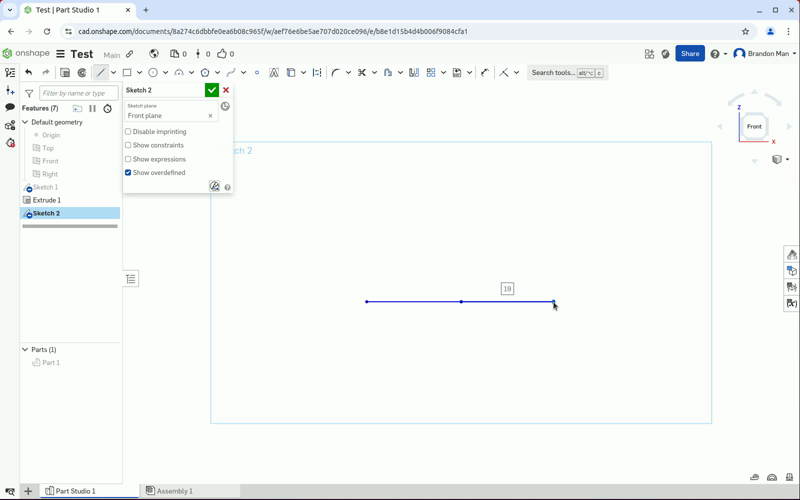
key(a)
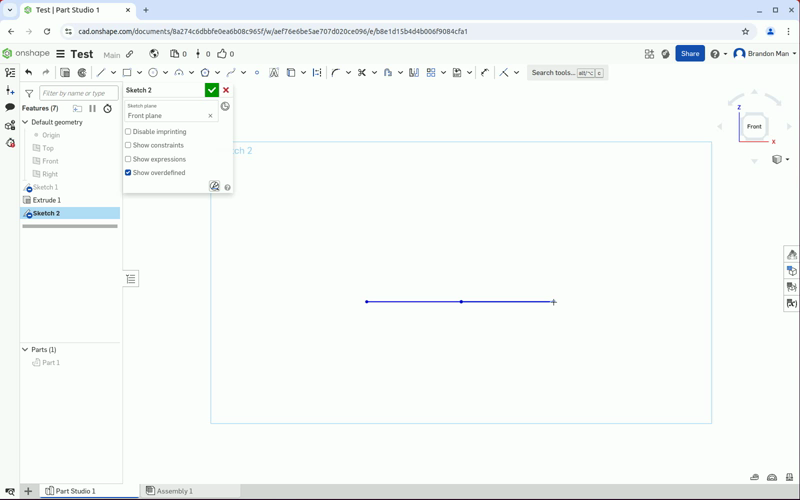
mouse_move(553, 301)
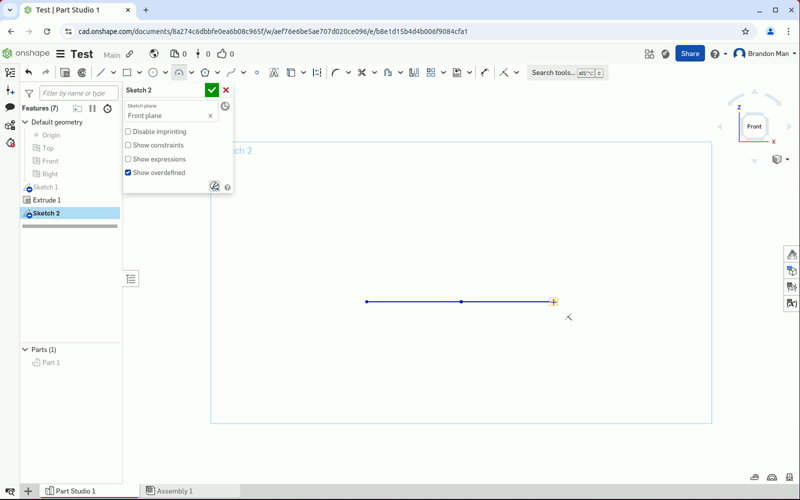
click(553, 301)
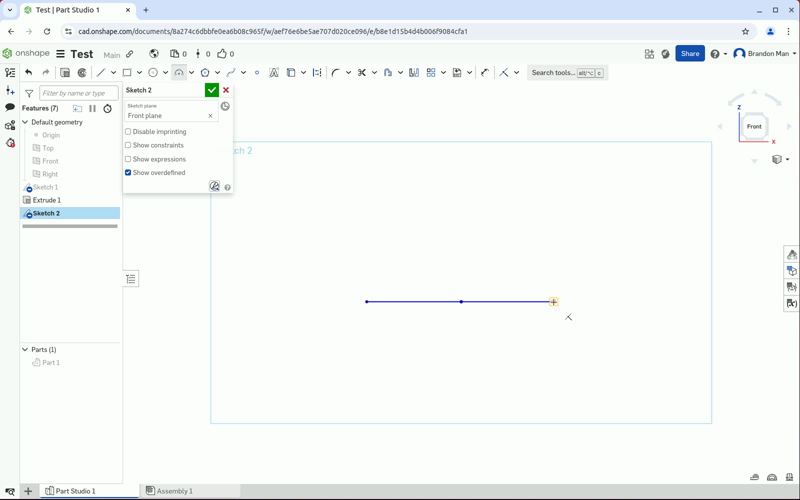
key_down(shift)
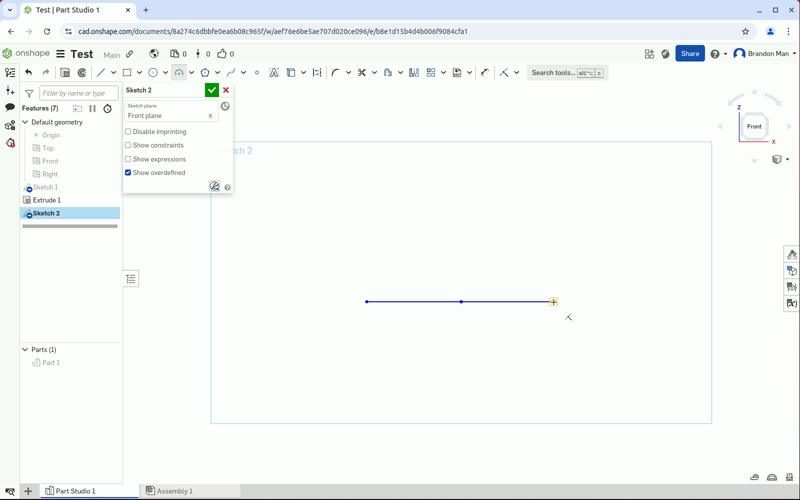
mouse_move(553, 264)
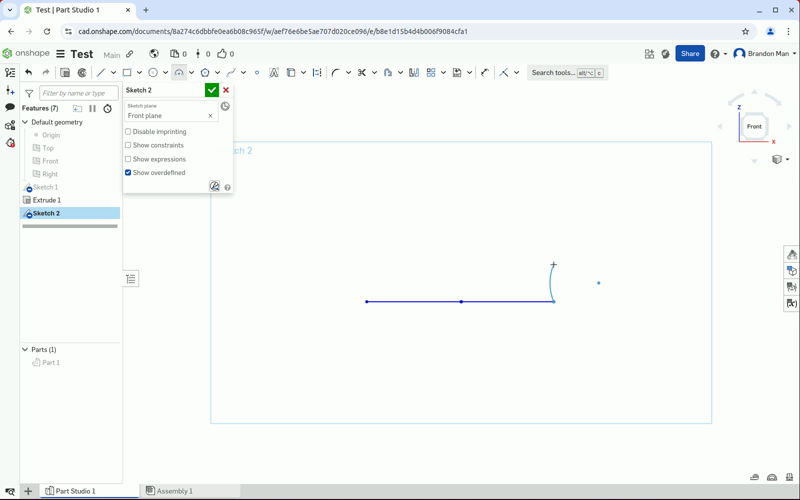
click(553, 264)
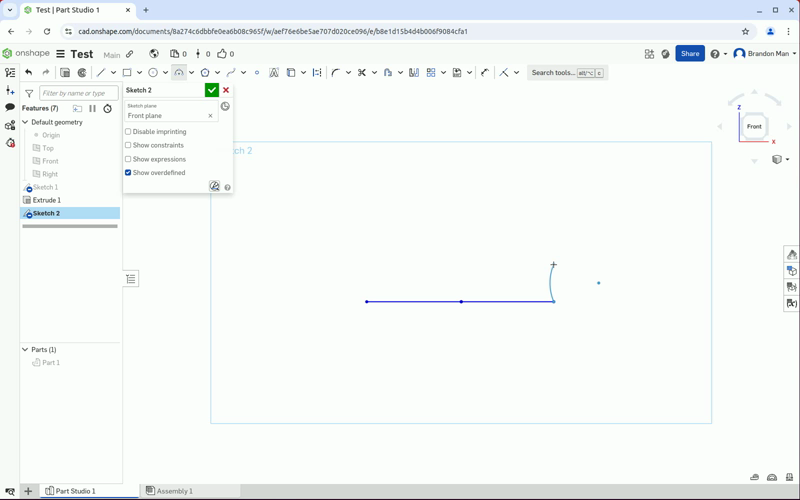
mouse_move(535, 282)
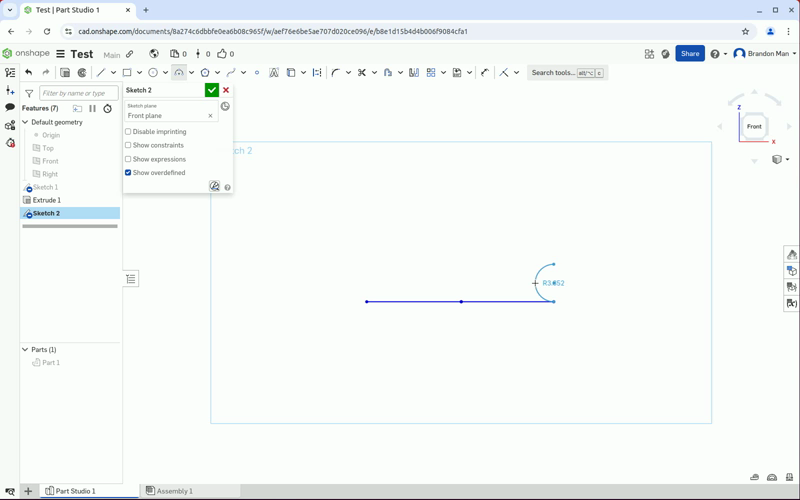
click(535, 282)
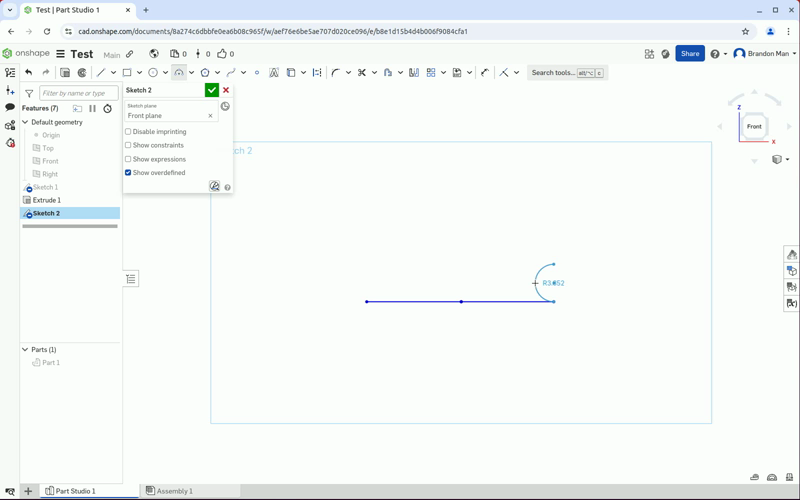
key_up(shift)
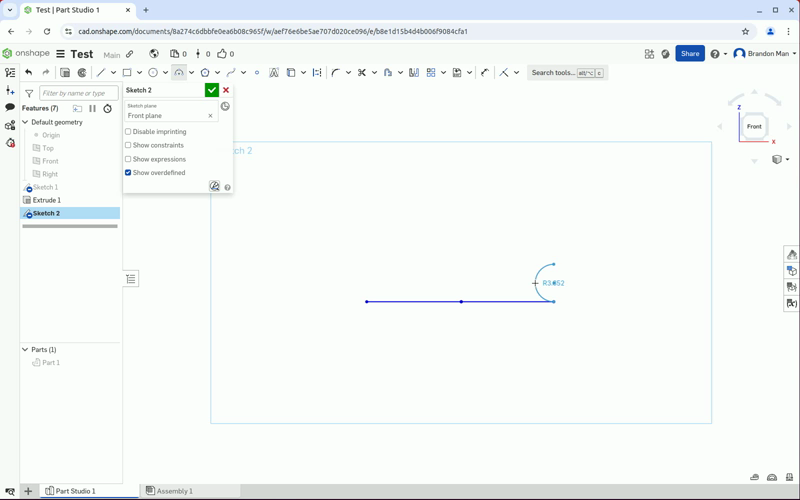
key(esc)
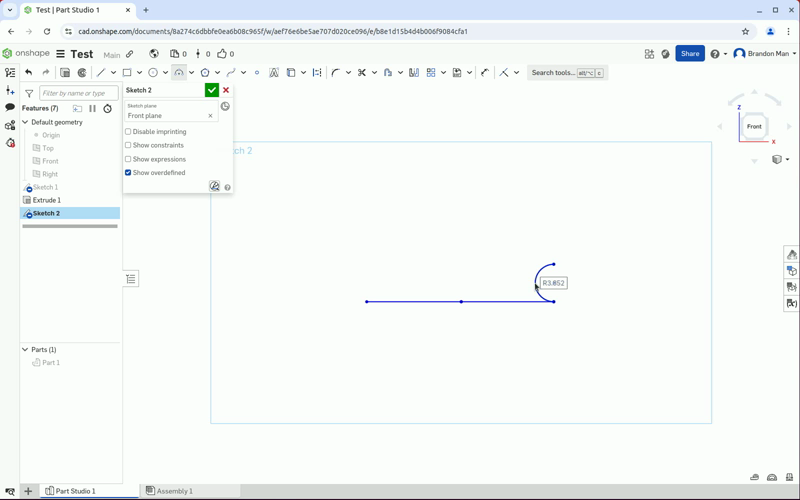
key(l)
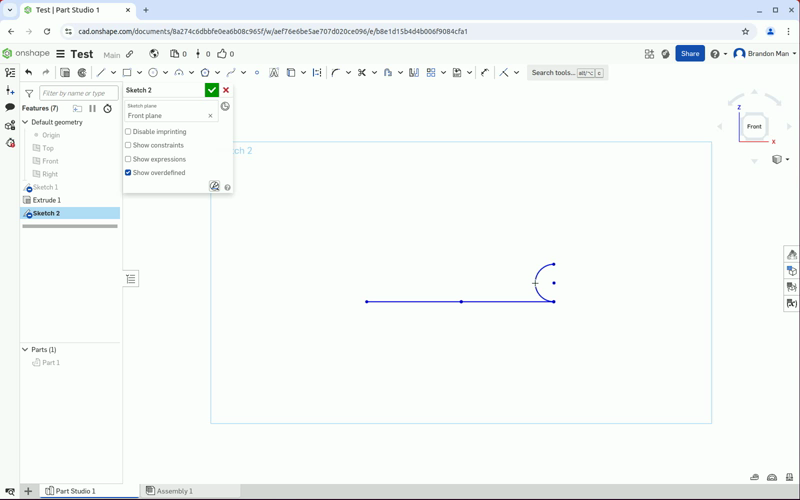
mouse_move(553, 264)
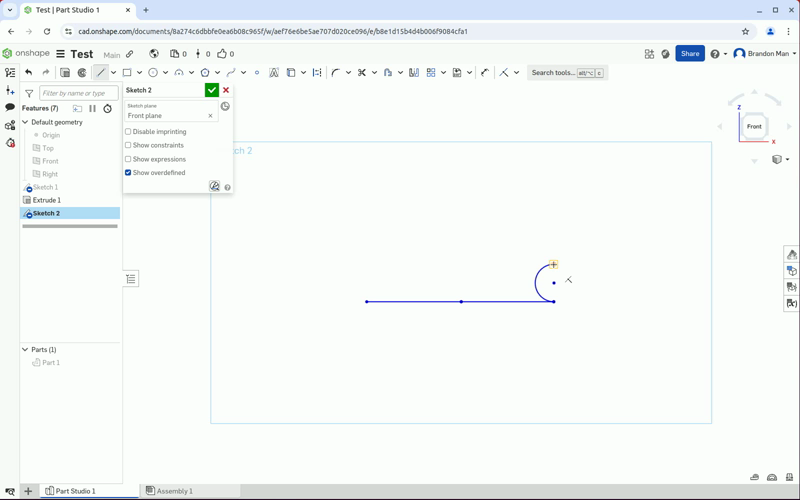
click(553, 264)
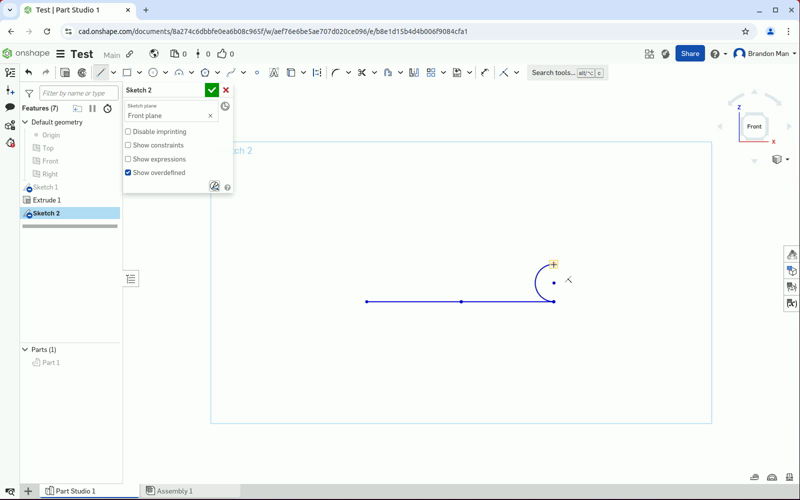
key_down(shift)
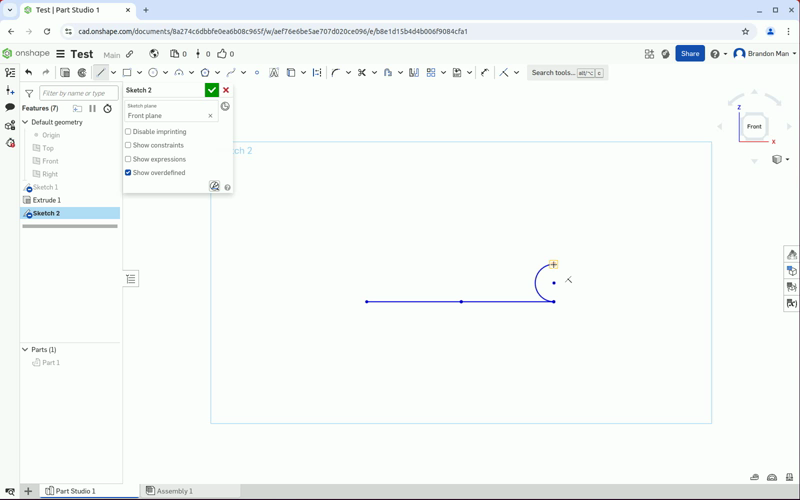
mouse_move(461, 264)
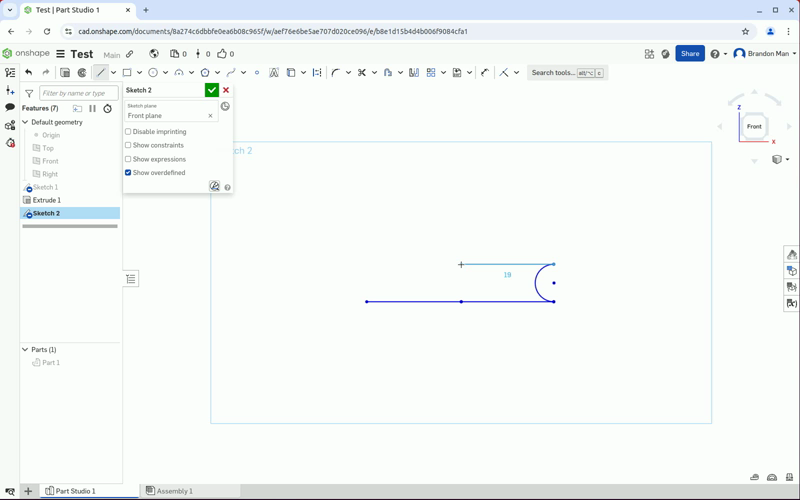
click(461, 264)
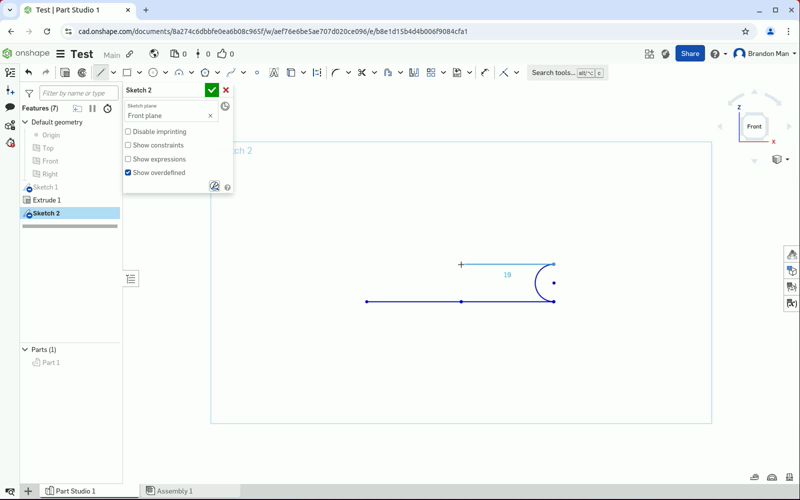
key_up(shift)
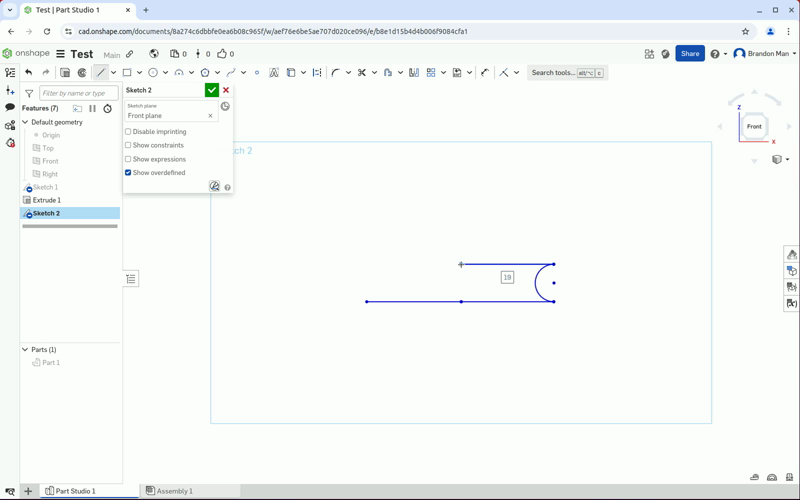
key_down(shift)
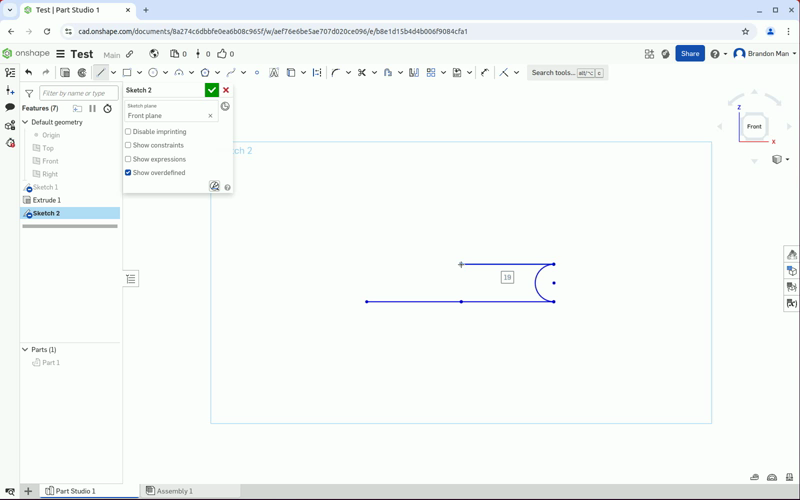
mouse_move(366, 264)
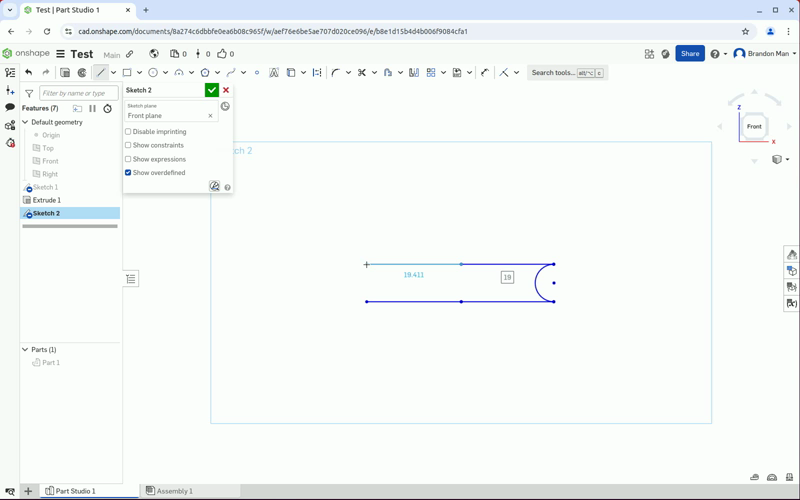
click(366, 264)
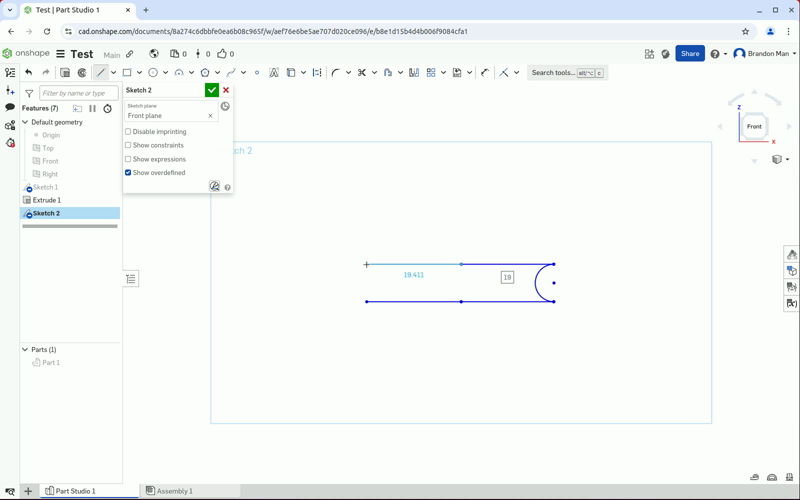
key_up(shift)
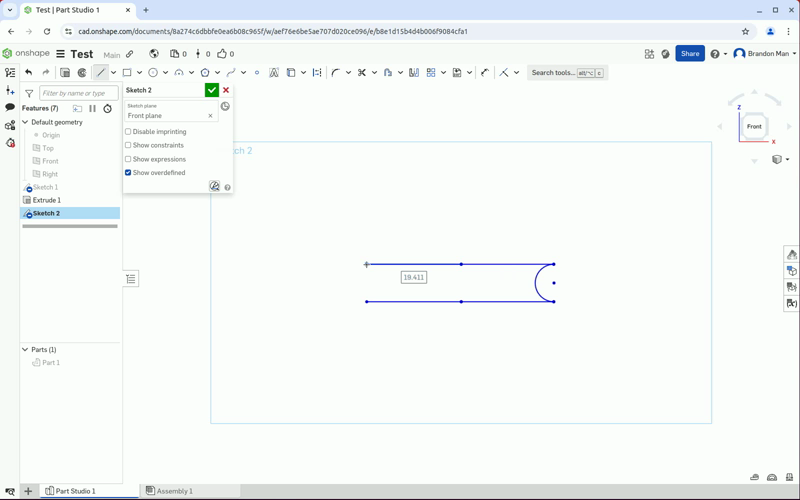
key(esc)
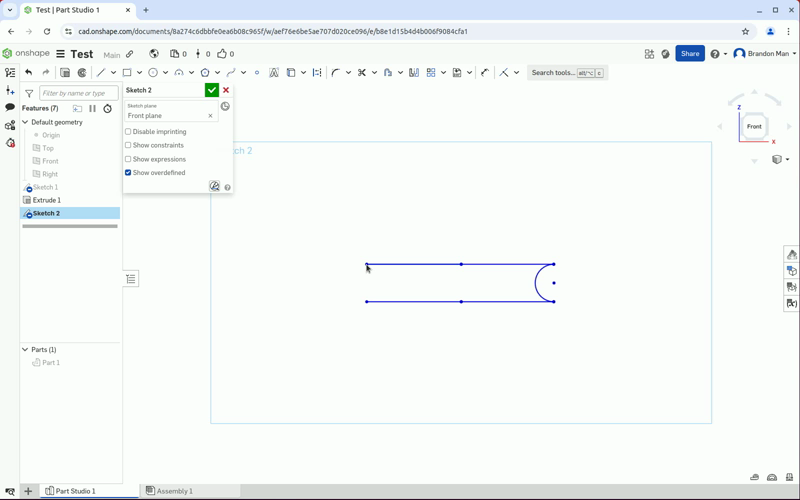
key(a)
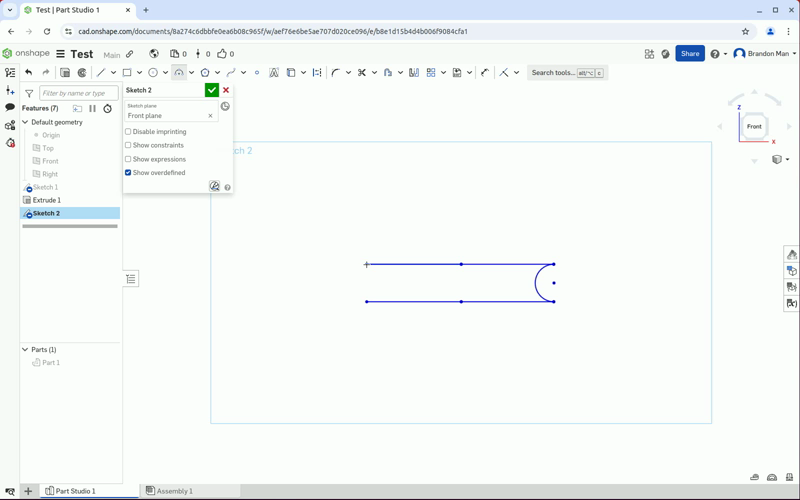
mouse_move(366, 264)
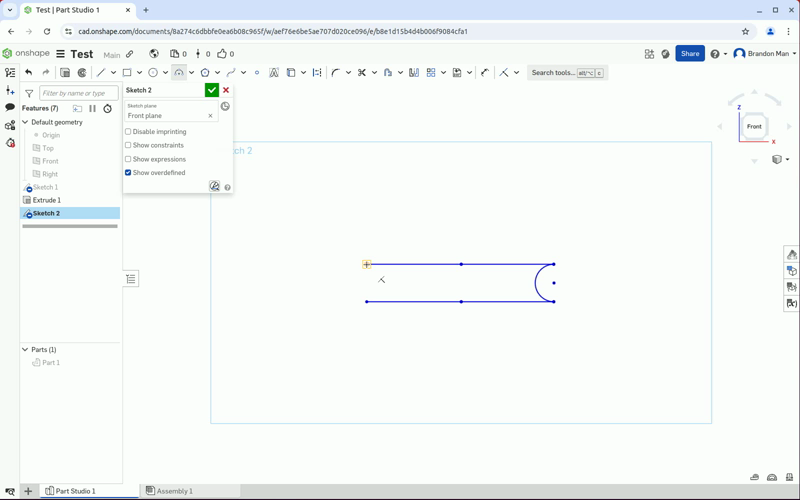
click(366, 264)
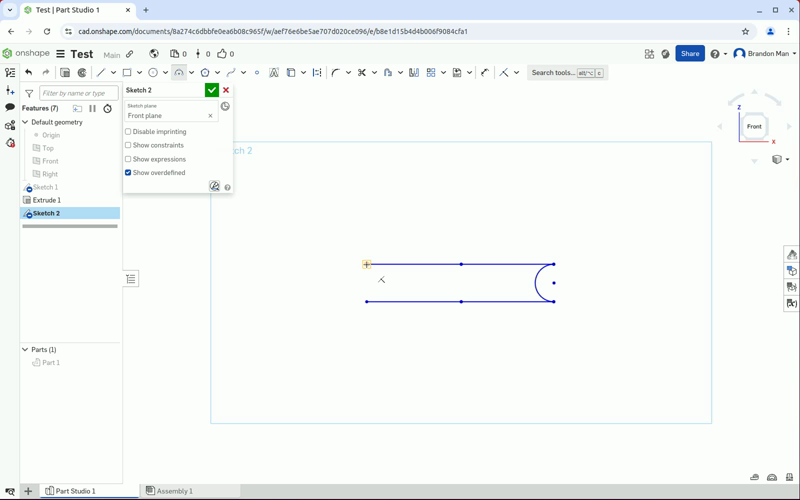
mouse_move(366, 301)
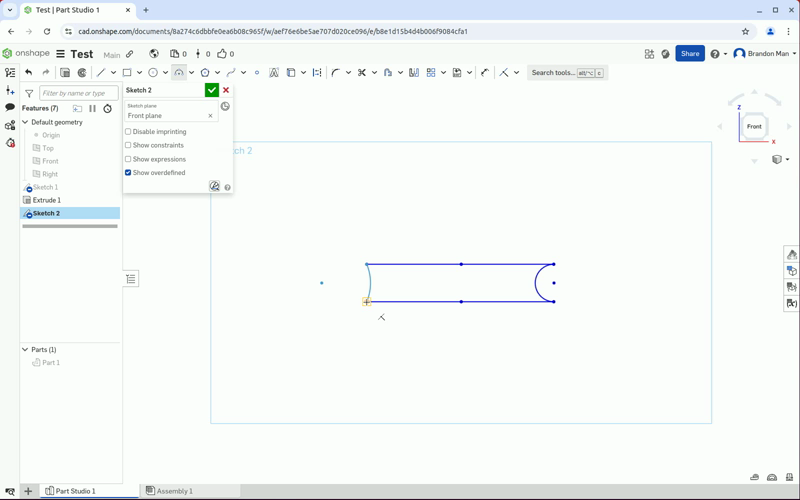
click(366, 301)
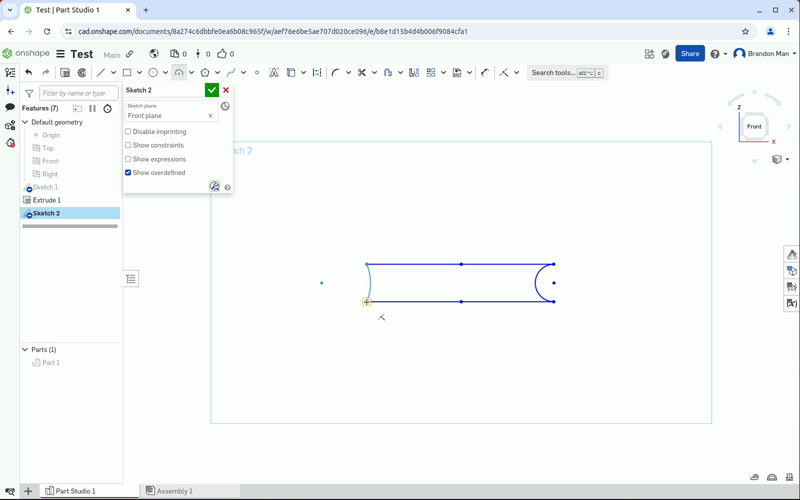
key_down(shift)
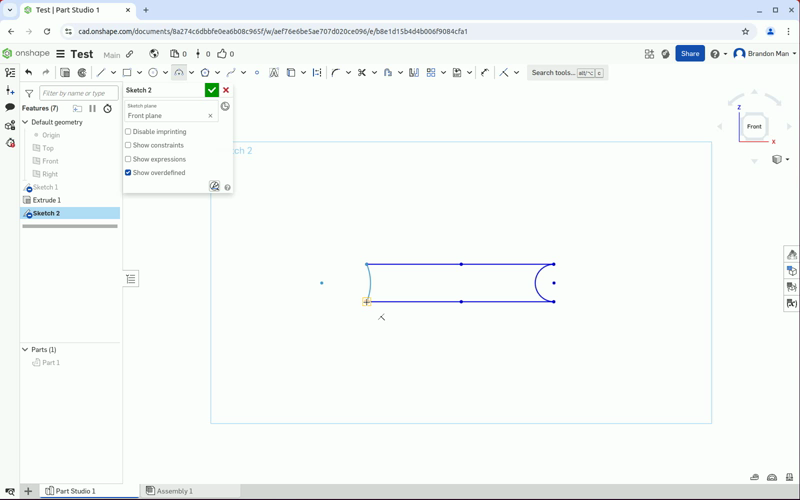
mouse_move(385, 282)
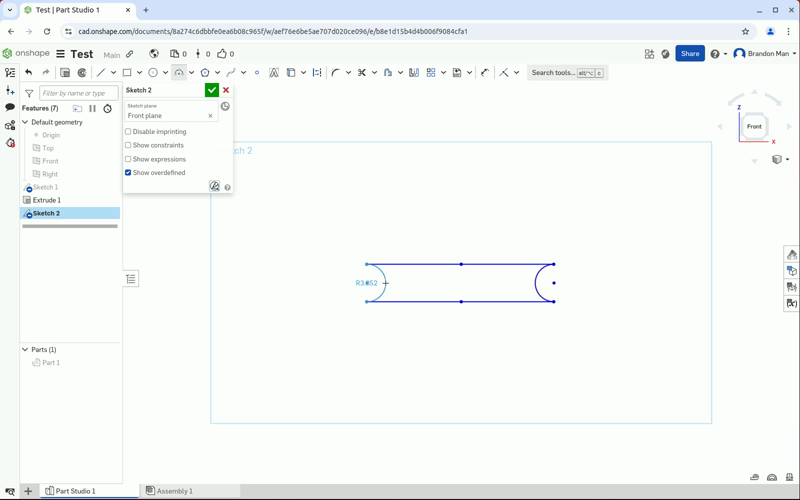
click(385, 282)
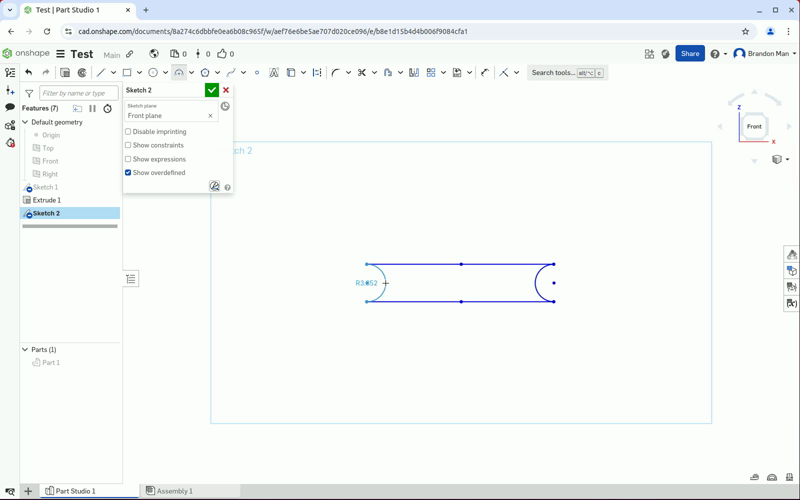
key_up(shift)
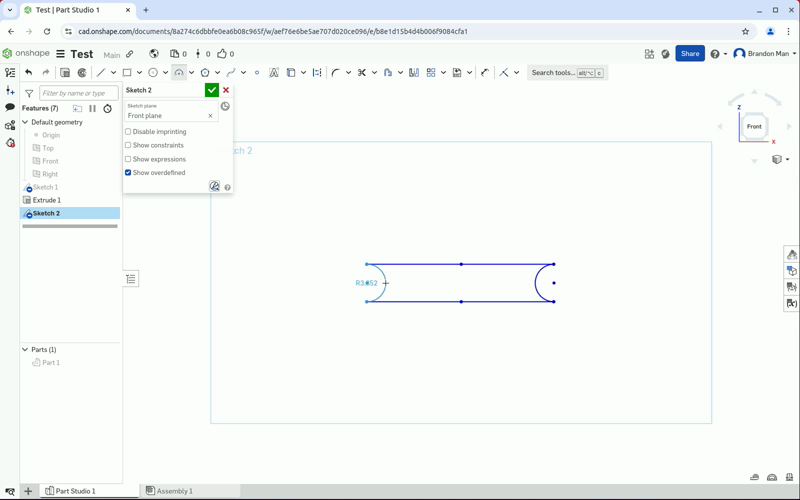
key(esc)
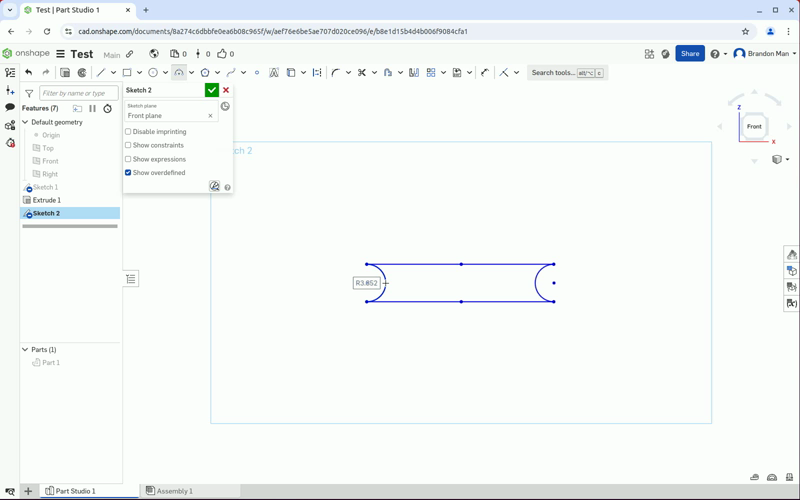
mouse_move(426, 294)
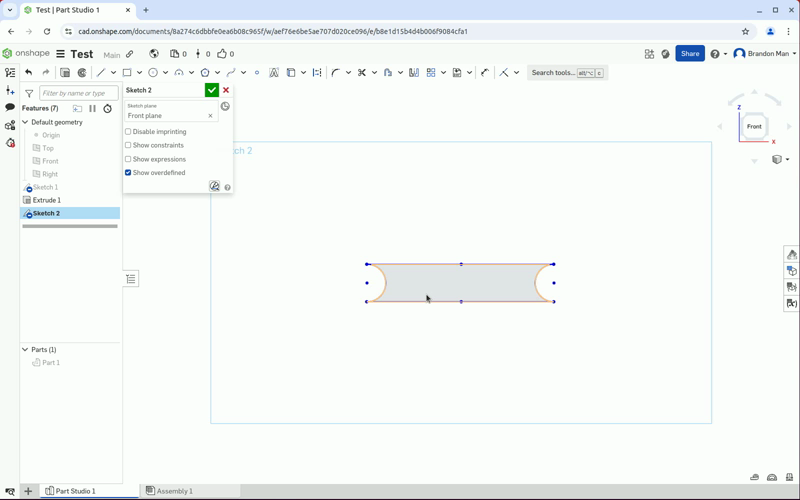
scroll(6)
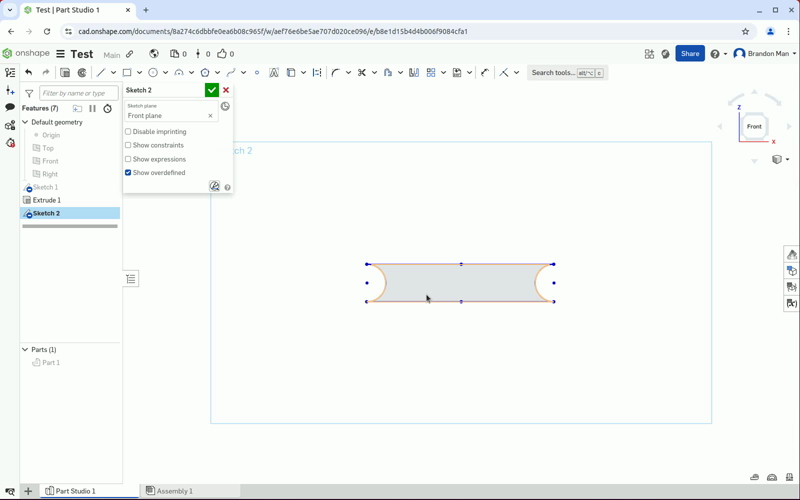
scroll(6)
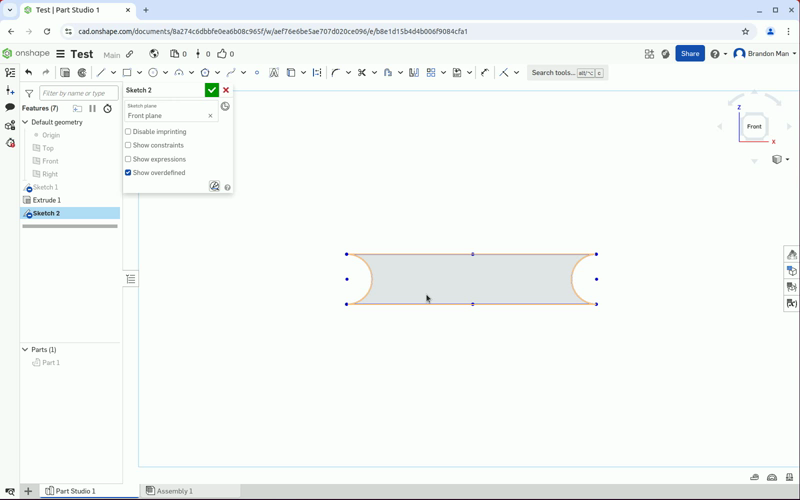
scroll(6)
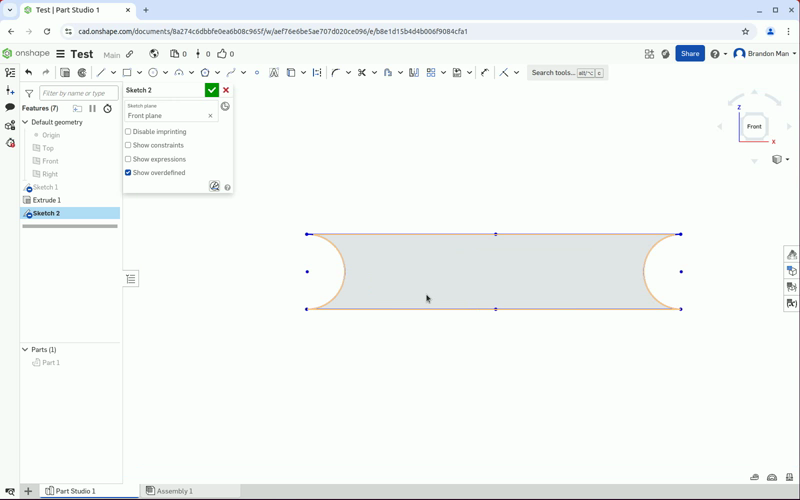
scroll(6)
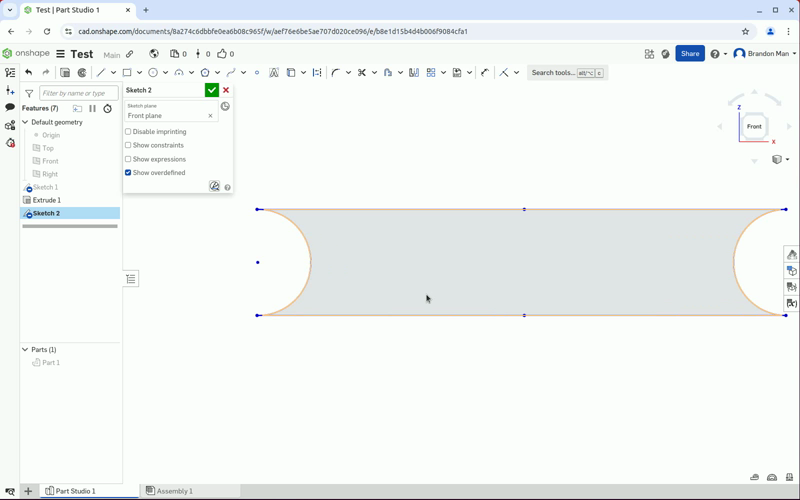
scroll(6)
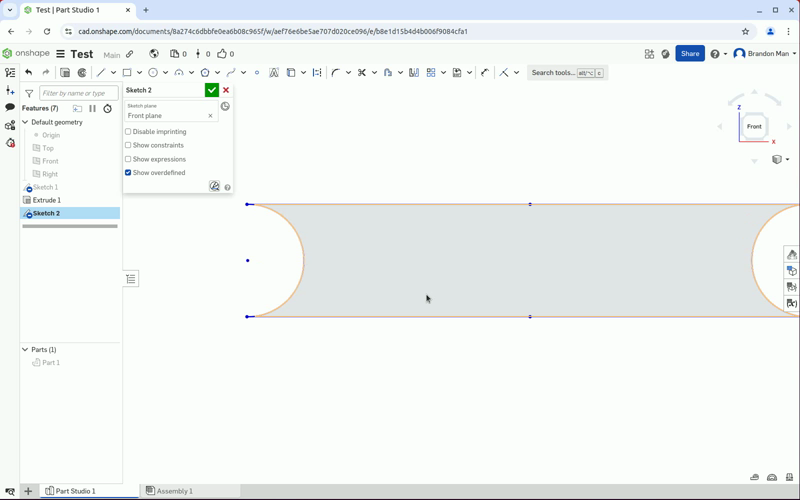
scroll(6)
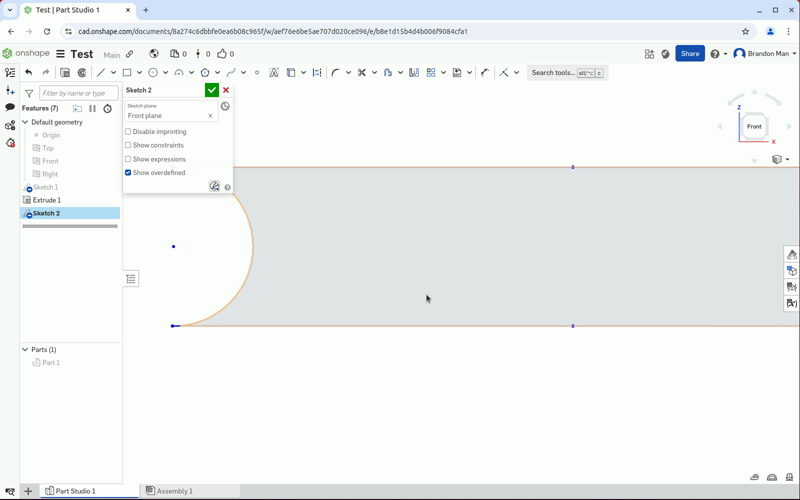
scroll(6)
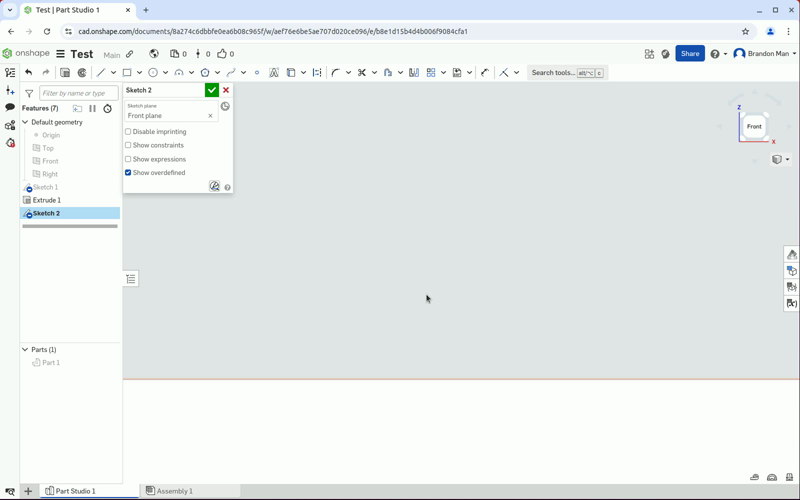
click(426, 294)
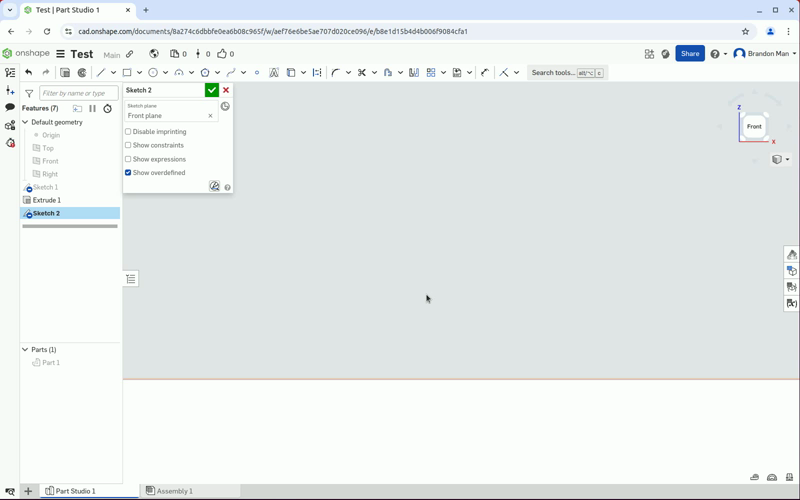
scroll(-6)
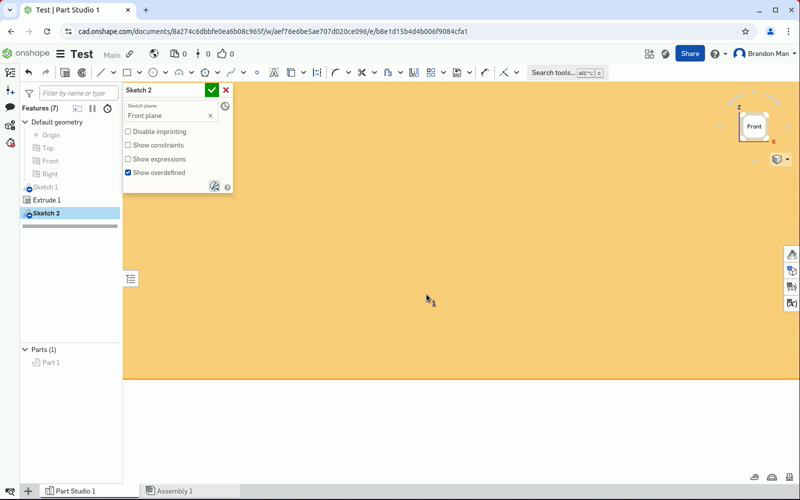
scroll(-6)
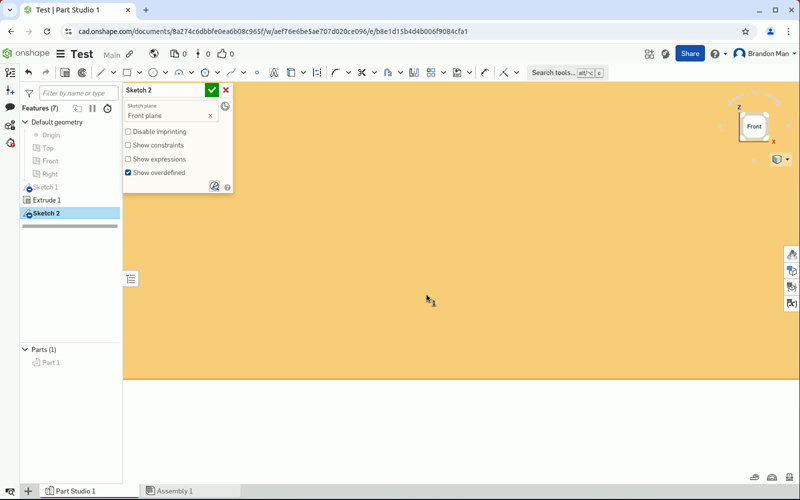
scroll(-6)
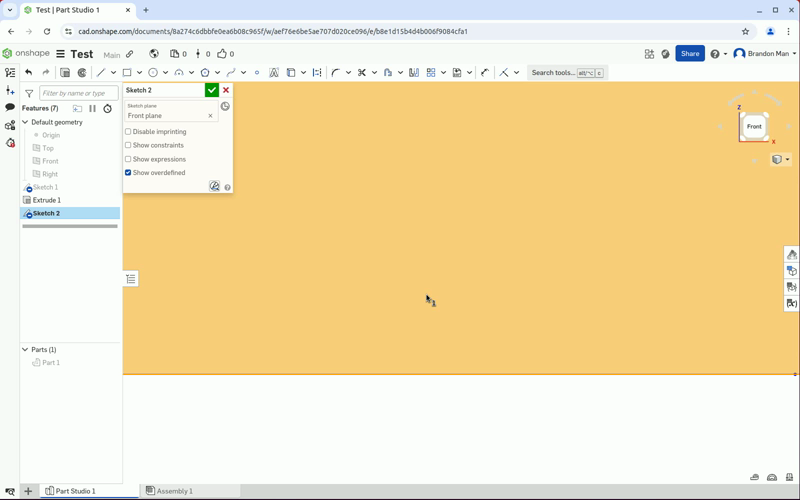
scroll(-6)
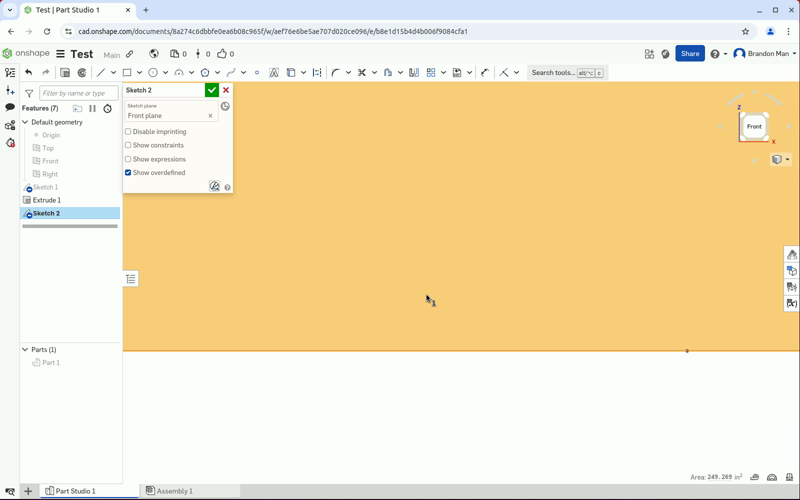
scroll(-6)
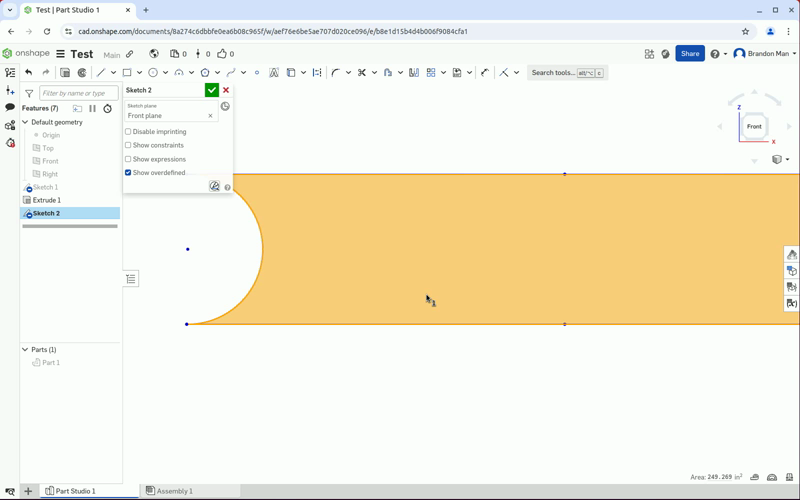
scroll(-6)
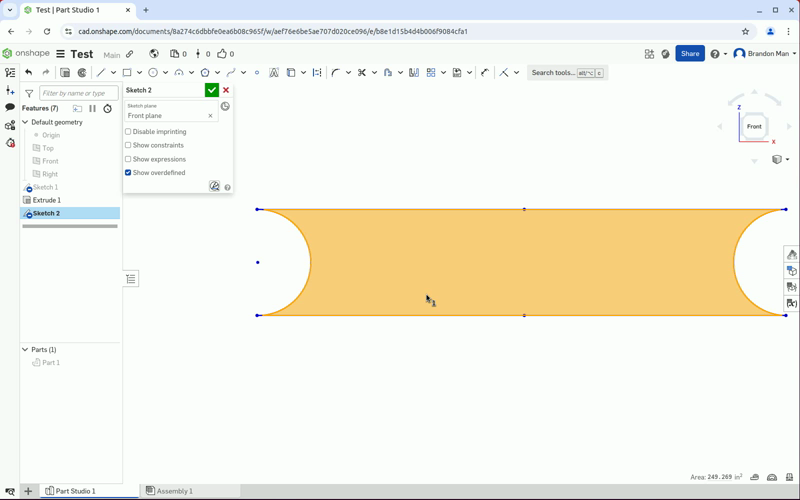
scroll(-6)
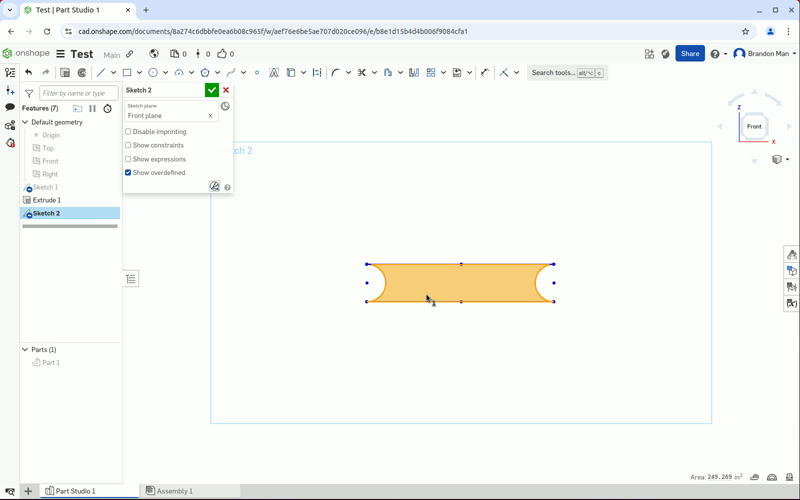
mouse_move(73, 352)
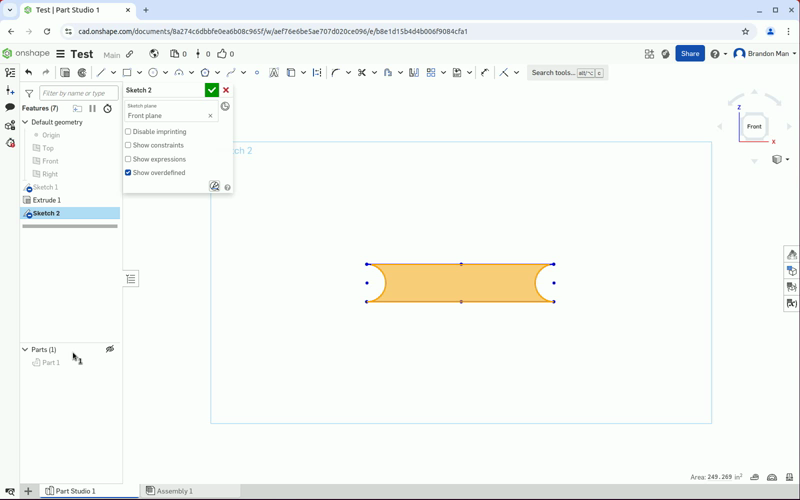
key(shift+y)
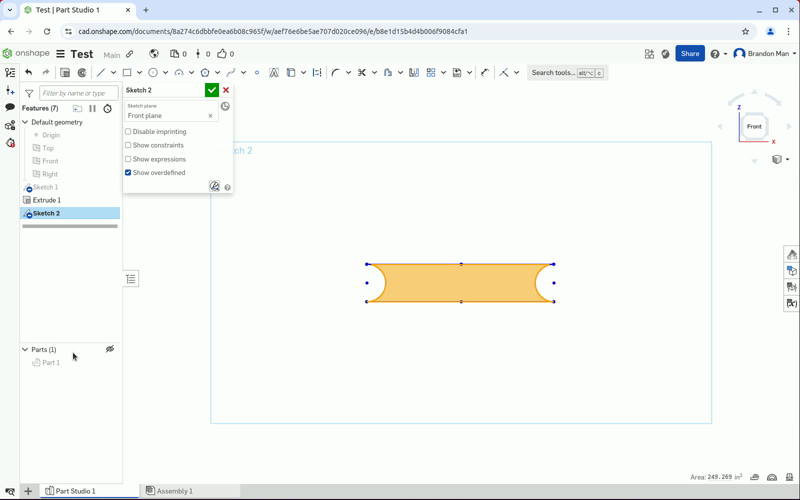
key(shift+e)
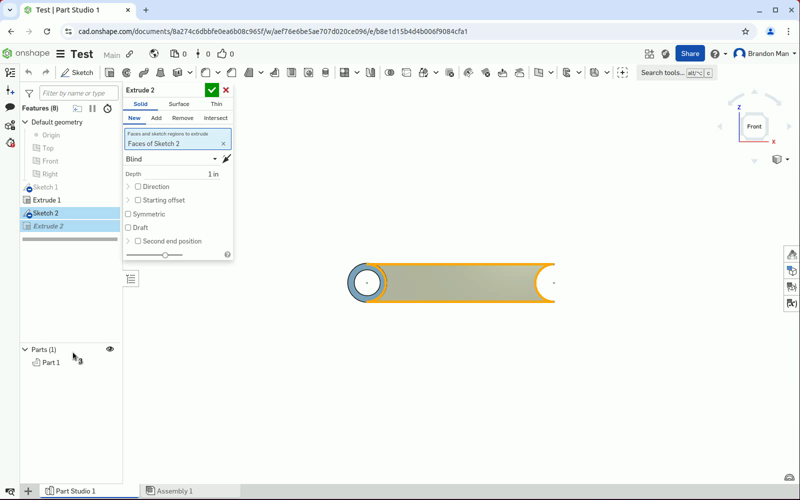
mouse_move(143, 106)
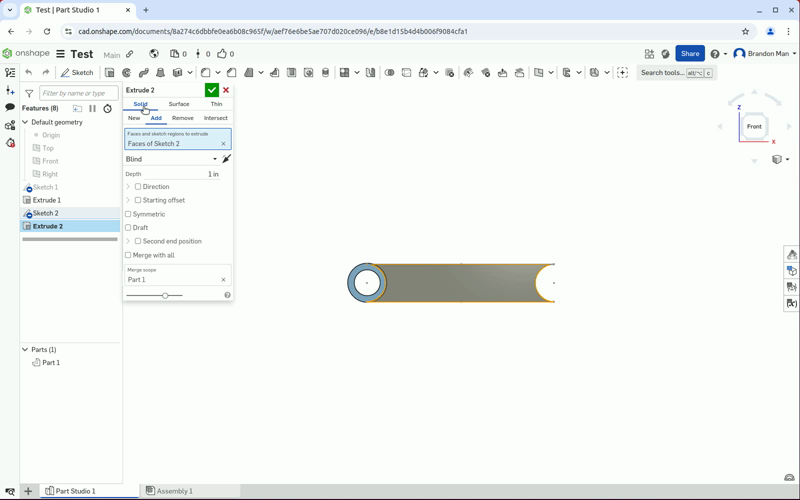
click(143, 106)
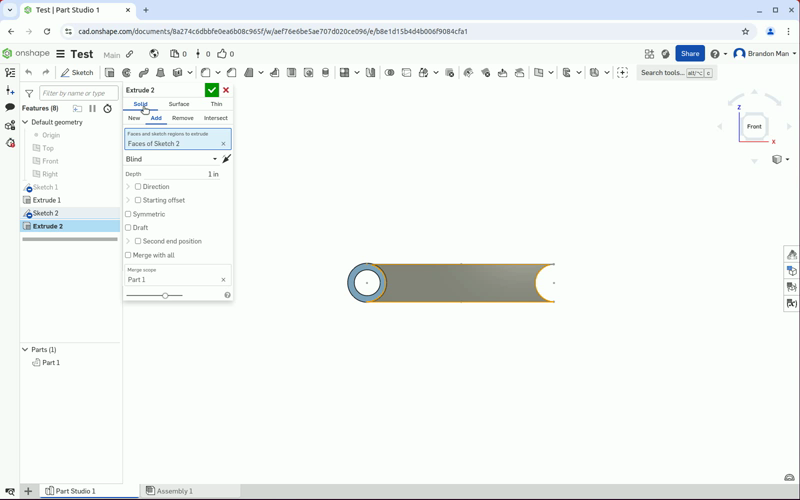
mouse_move(137, 120)
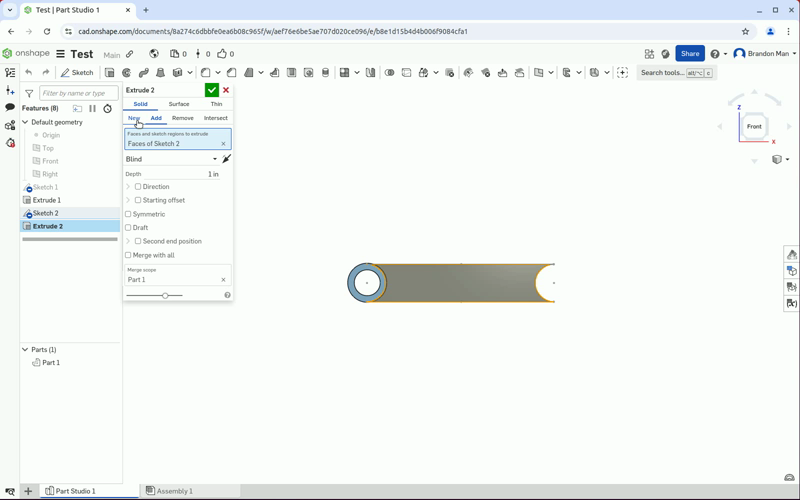
click(137, 120)
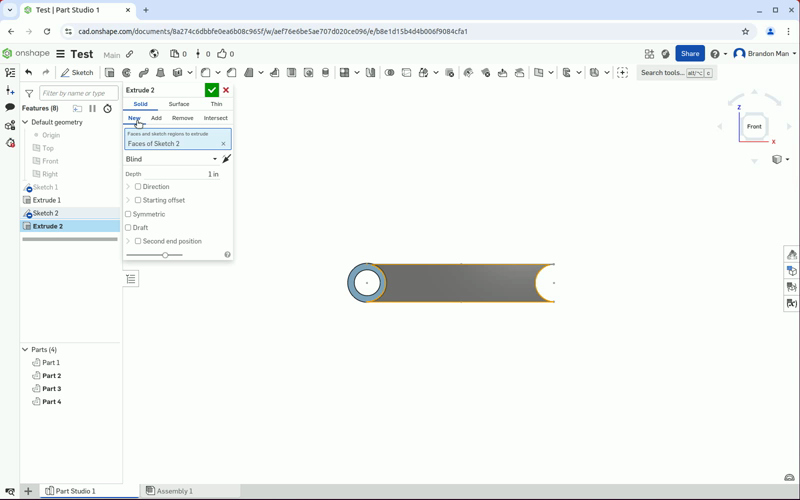
key(tab, 4)
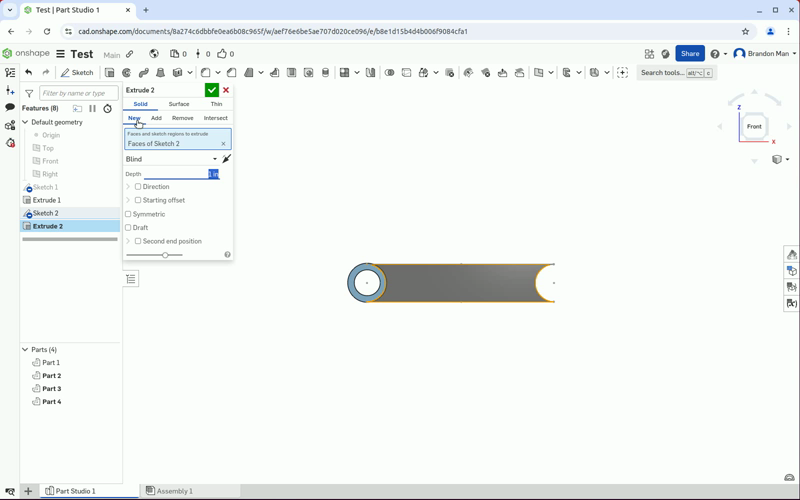
text(3.37)
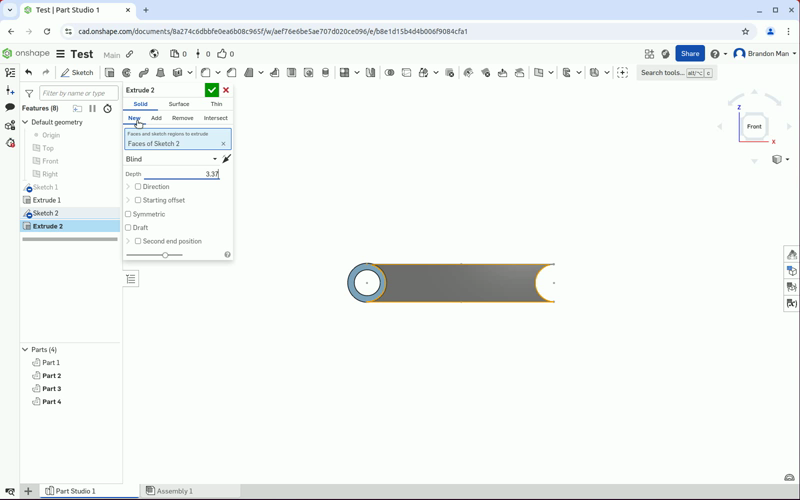
key(tab, 3)
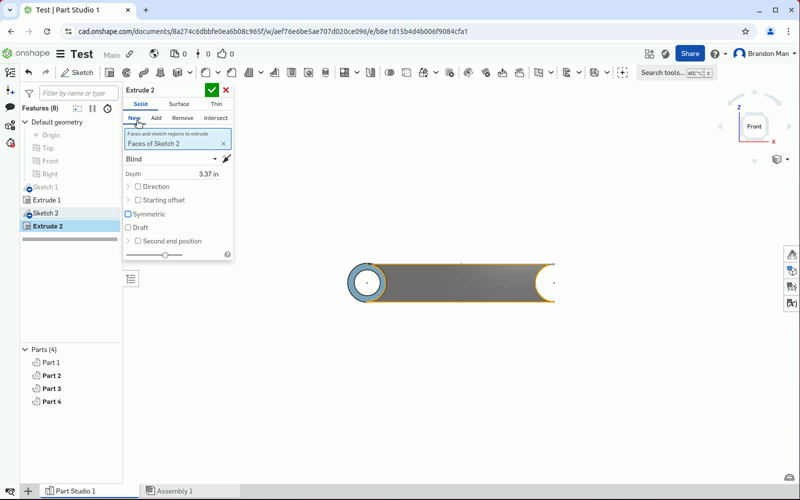
key(space)
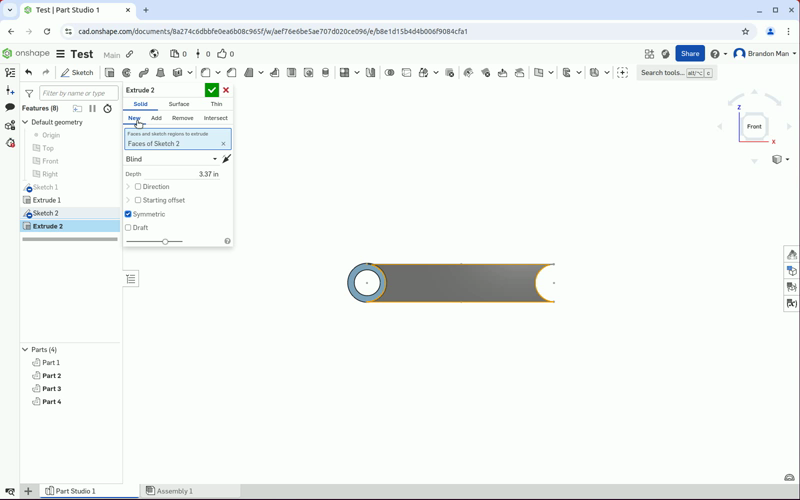
key(enter)
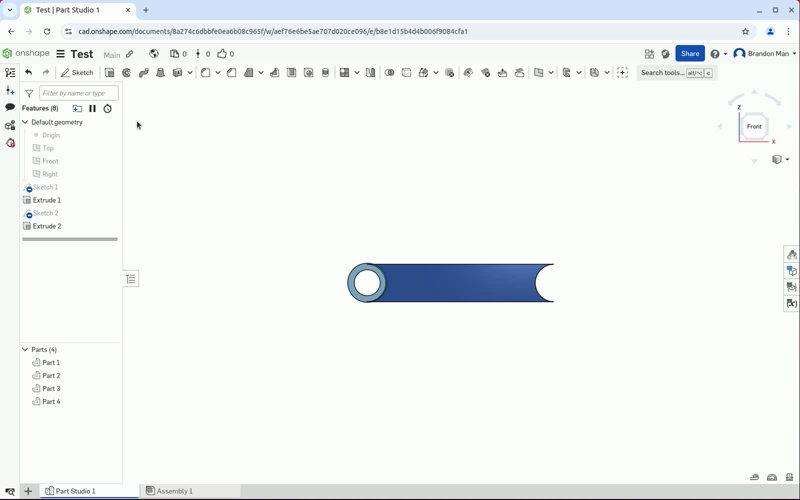
key(shift+h)
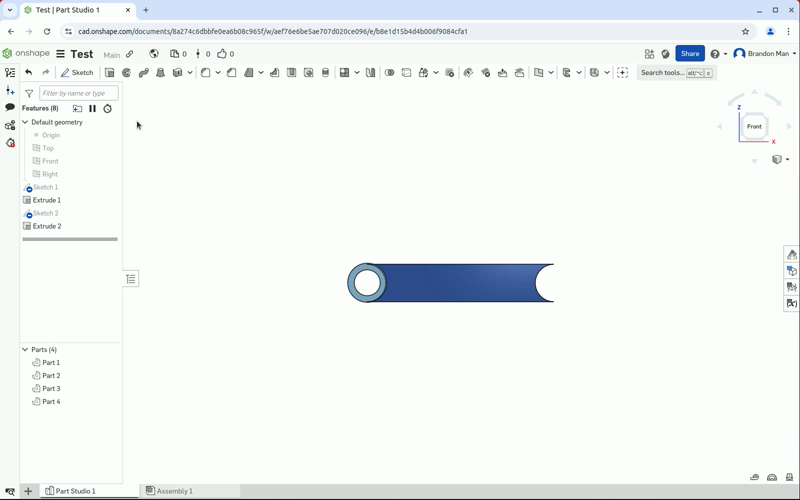
key(shift+h)
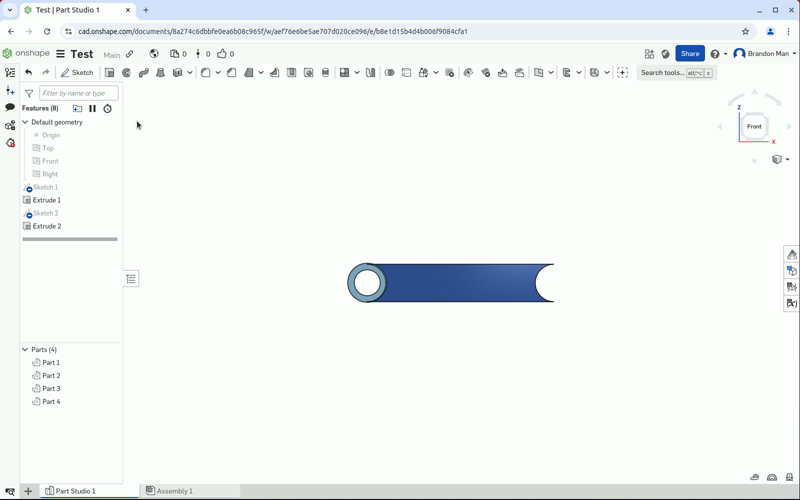
mouse_move(73, 189)
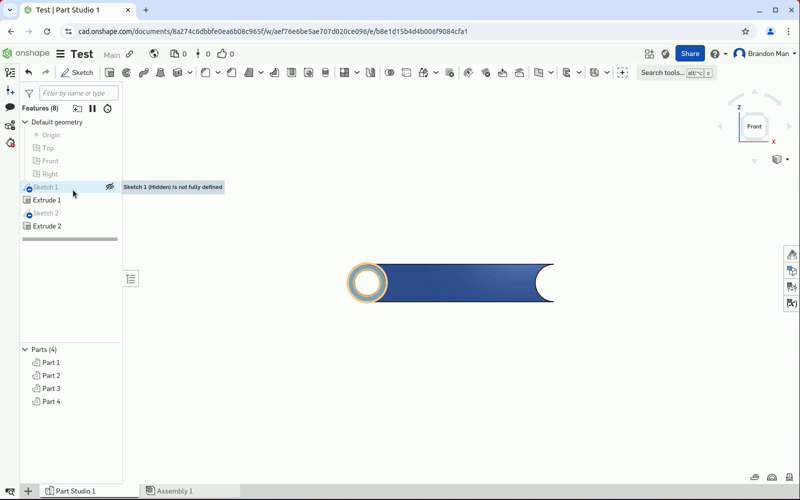
click(73, 189)
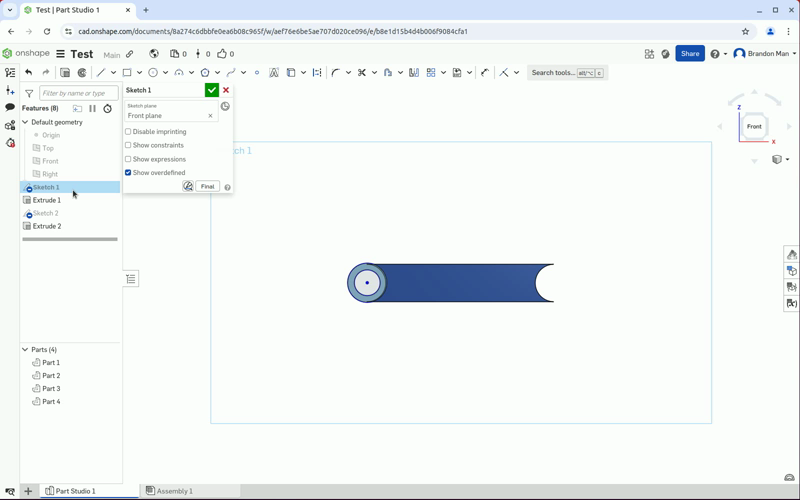
mouse_move(229, 92)
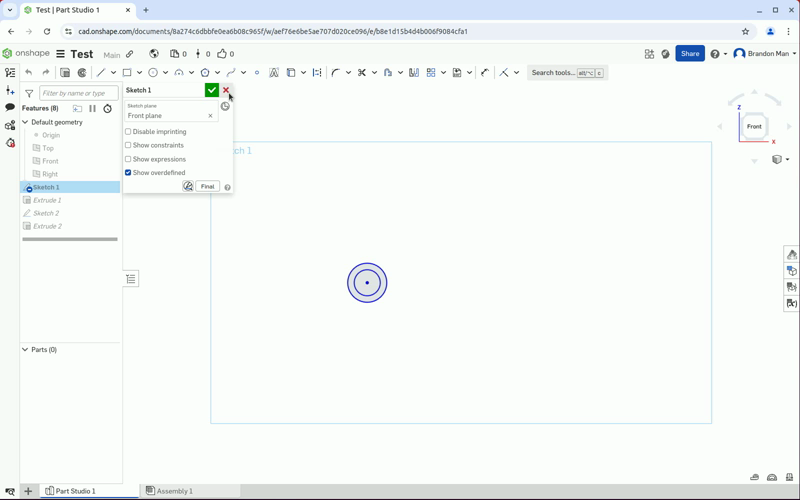
click(229, 92)
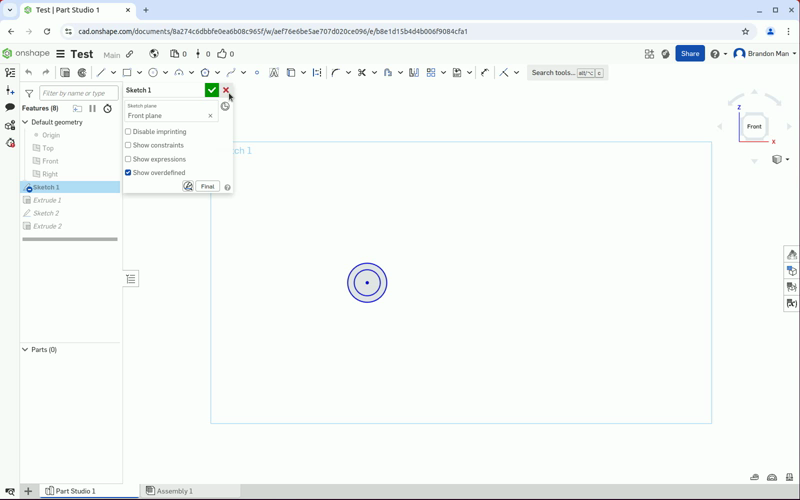
key(shift+s)
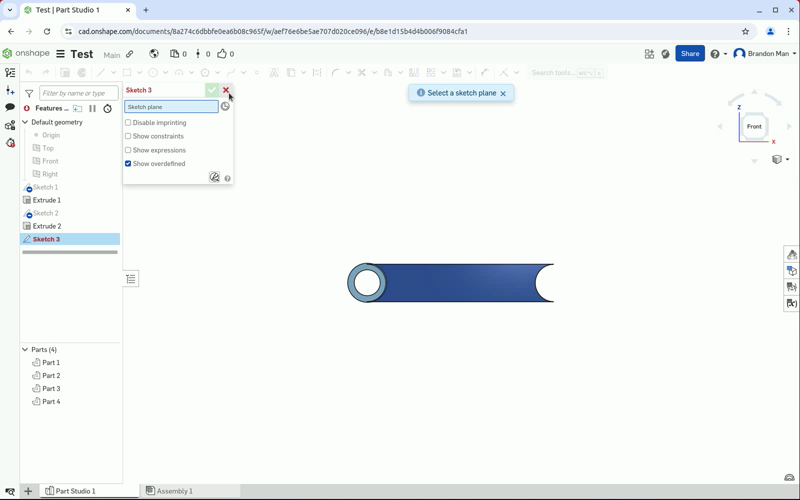
mouse_move(73, 163)
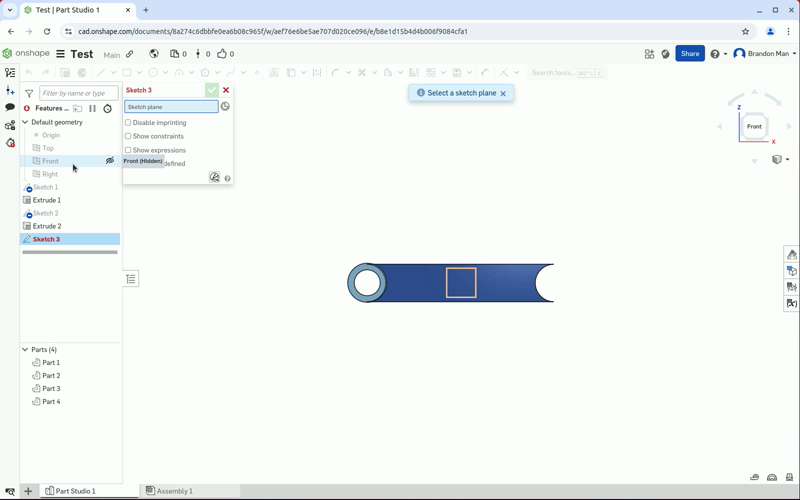
click(73, 163)
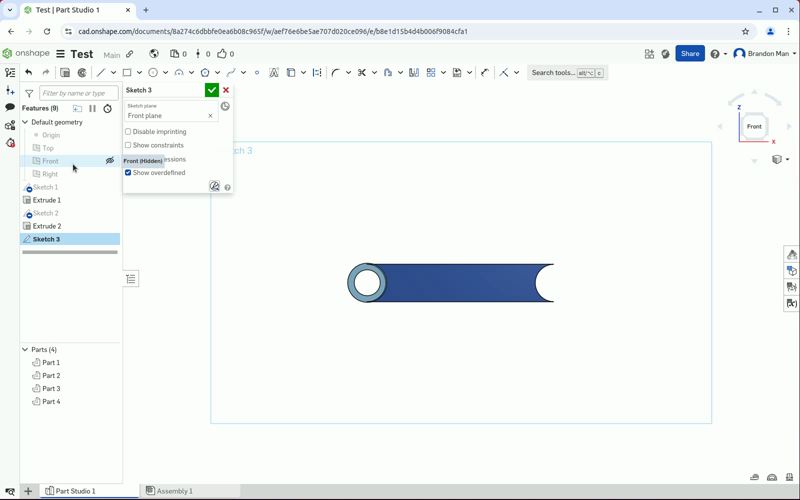
mouse_move(73, 352)
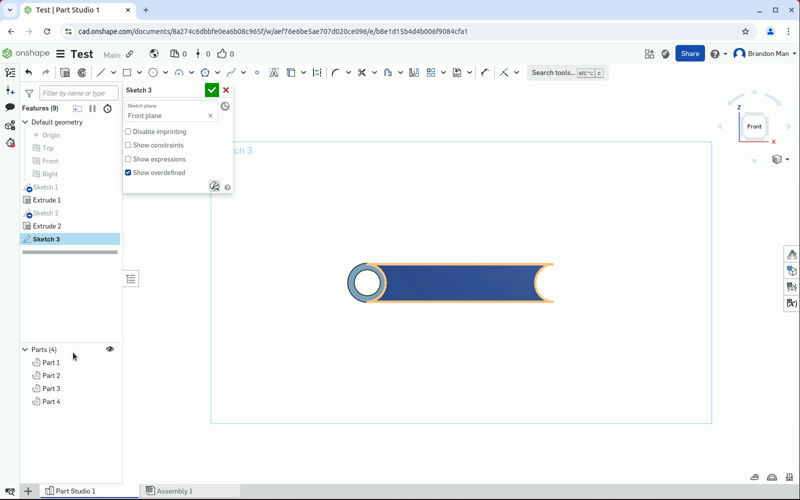
key(y)
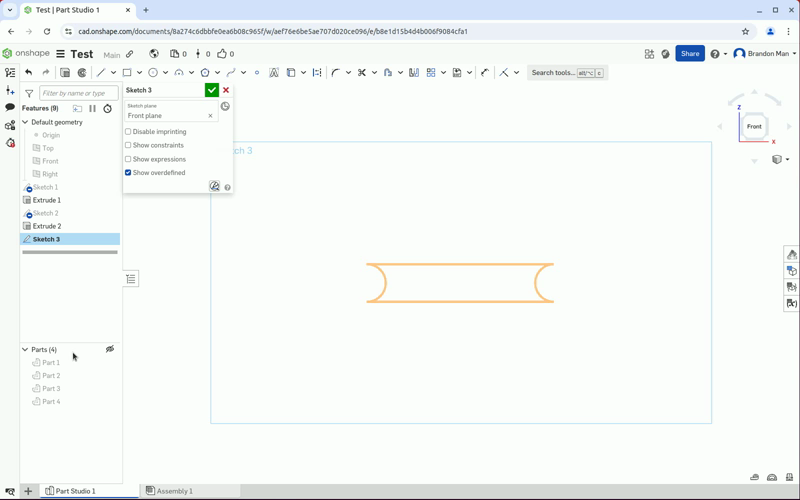
key(c)
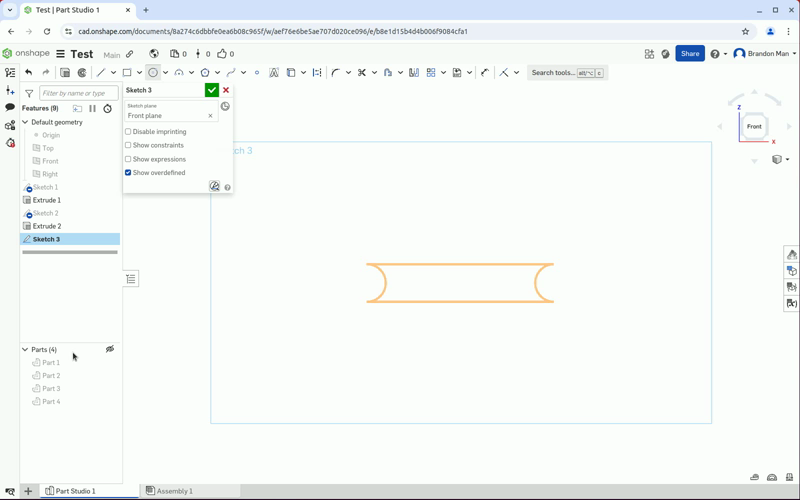
key_down(shift)
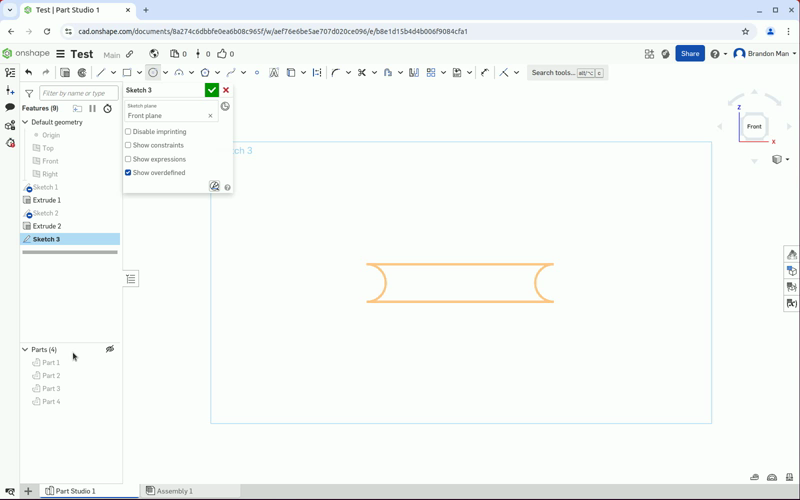
mouse_move(555, 282)
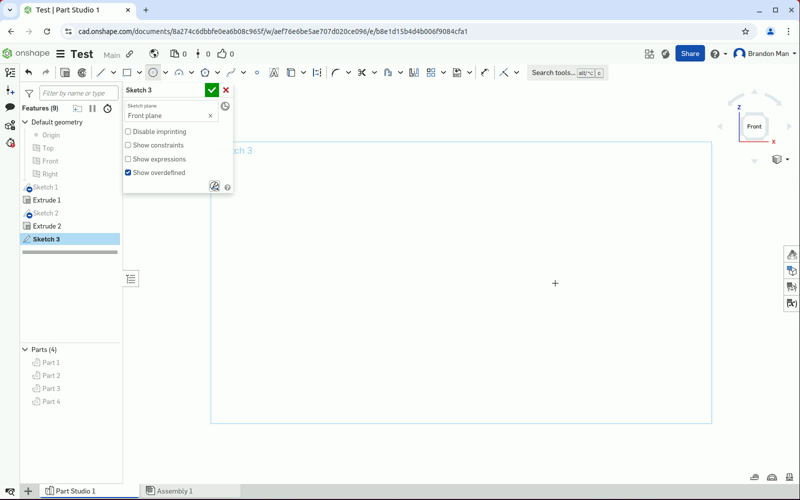
click(555, 282)
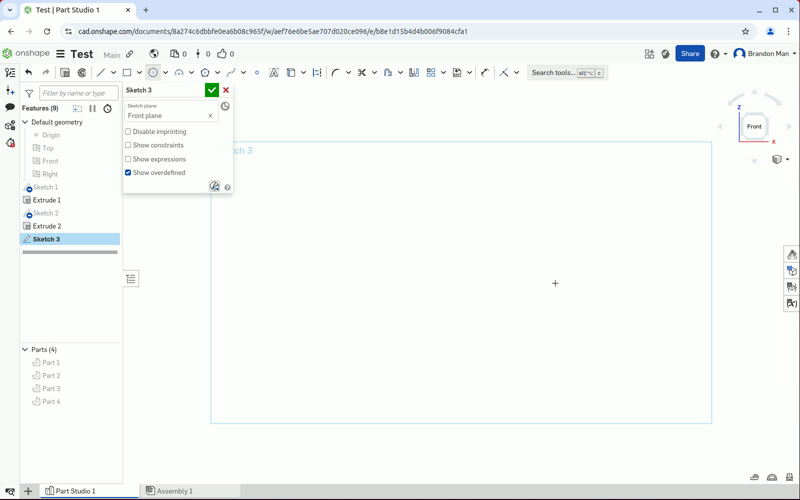
key_up(shift)
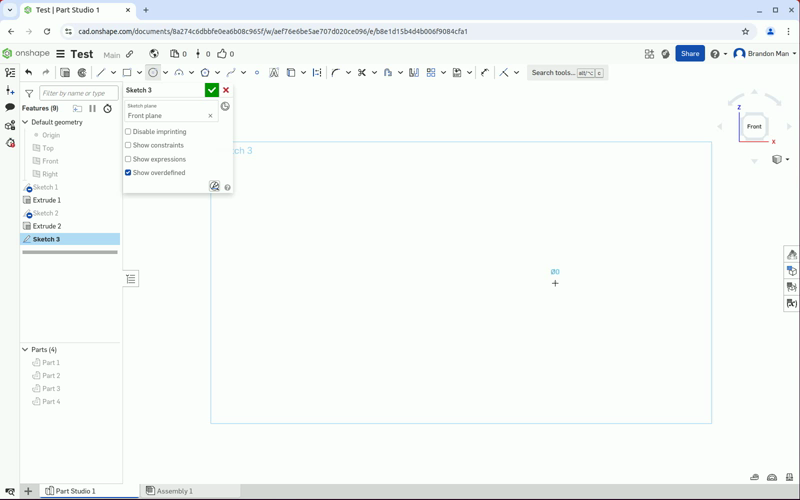
mouse_move(574, 282)
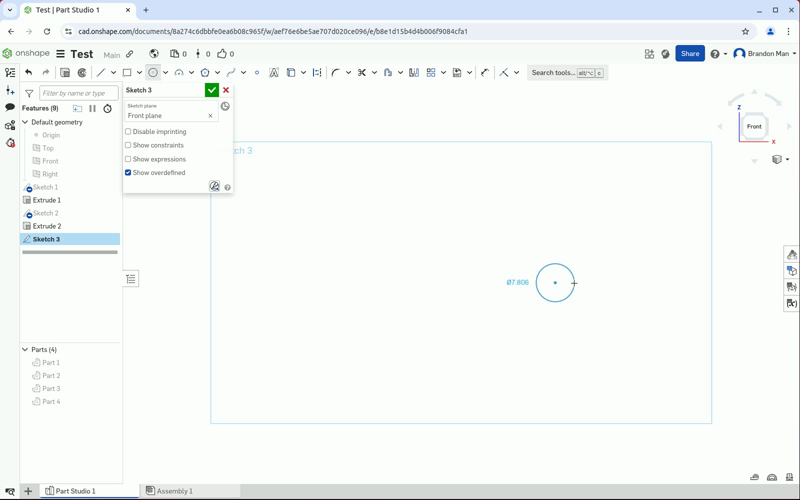
click(574, 282)
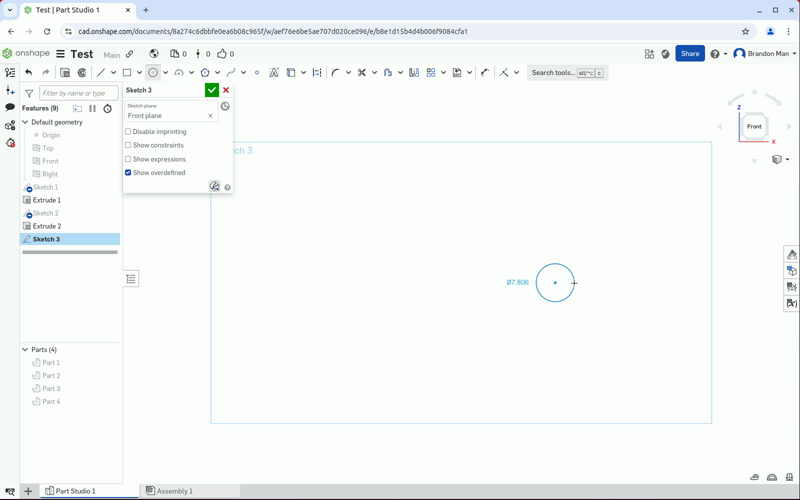
key(esc)
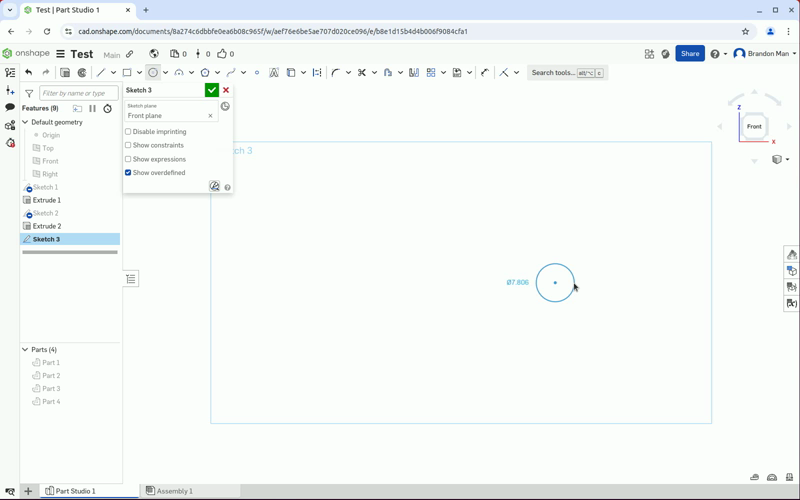
key(c)
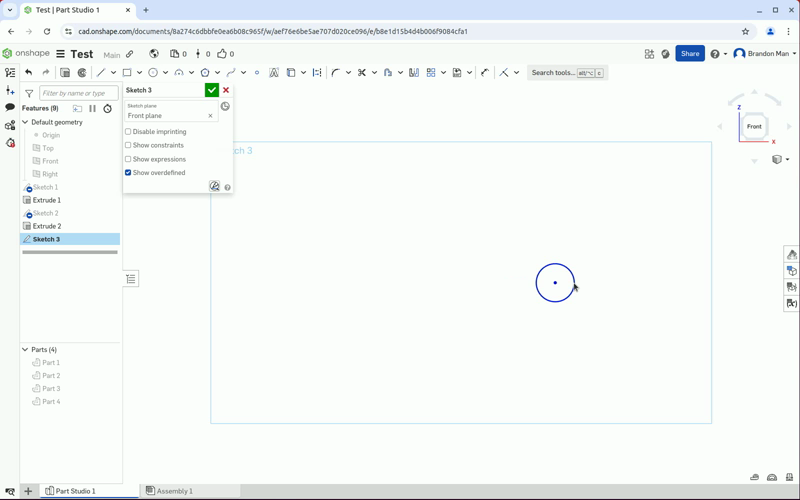
key_down(shift)
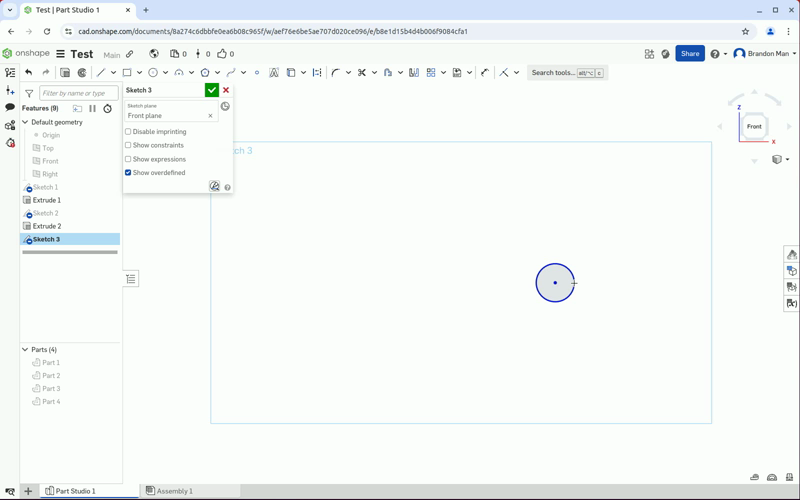
mouse_move(555, 282)
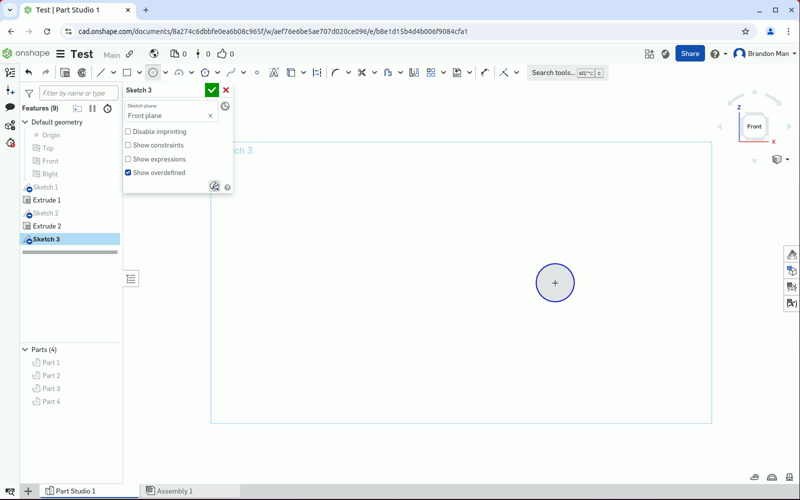
click(555, 282)
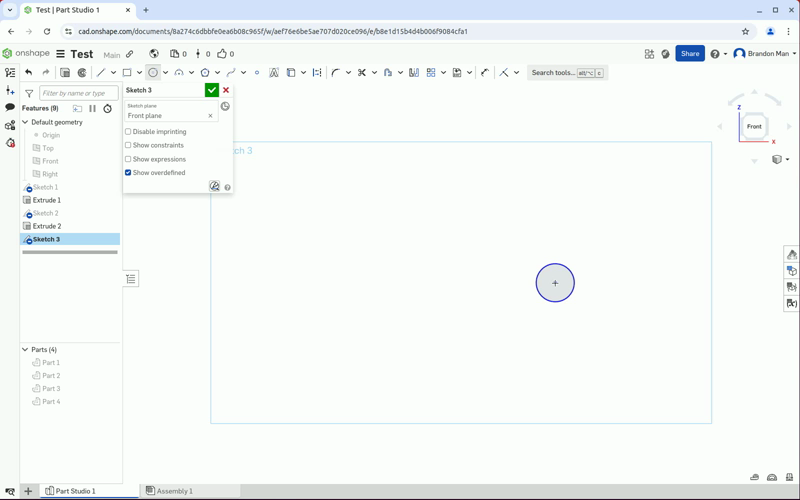
key_up(shift)
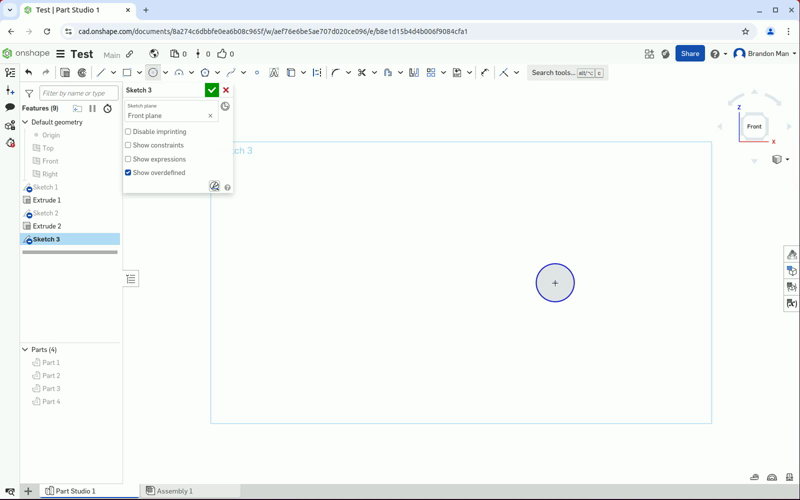
mouse_move(567, 282)
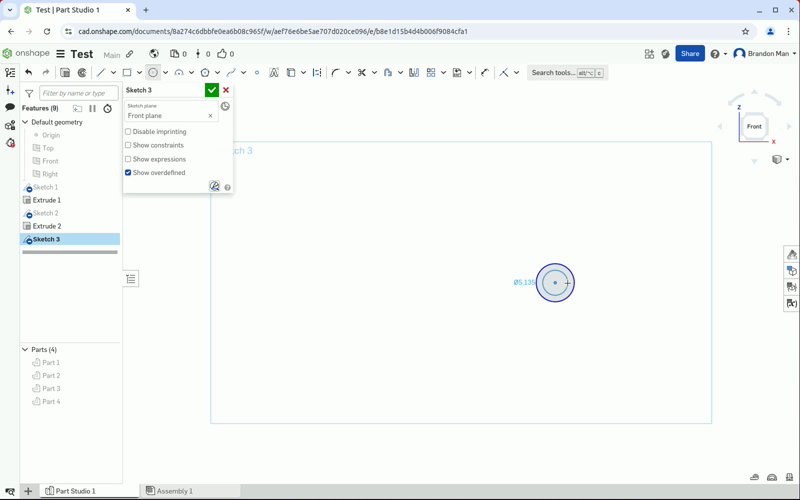
click(567, 282)
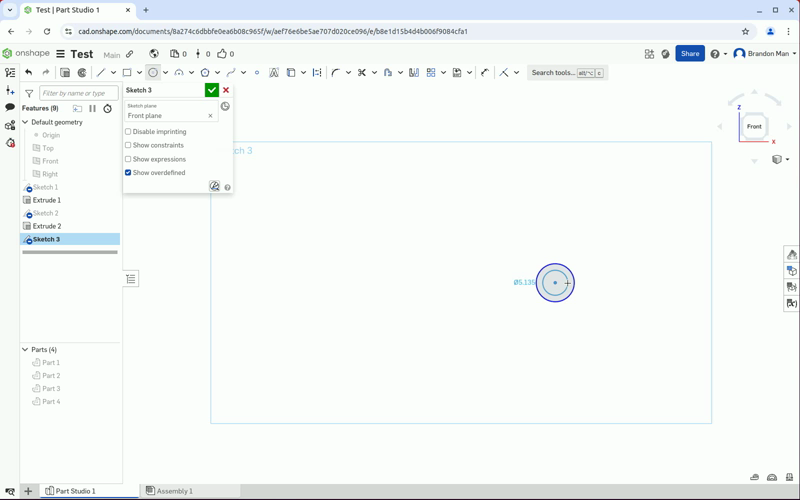
key(esc)
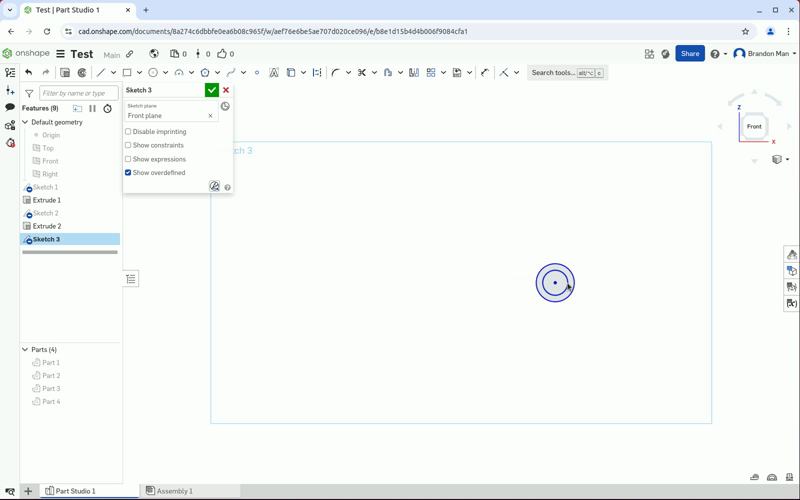
mouse_move(564, 298)
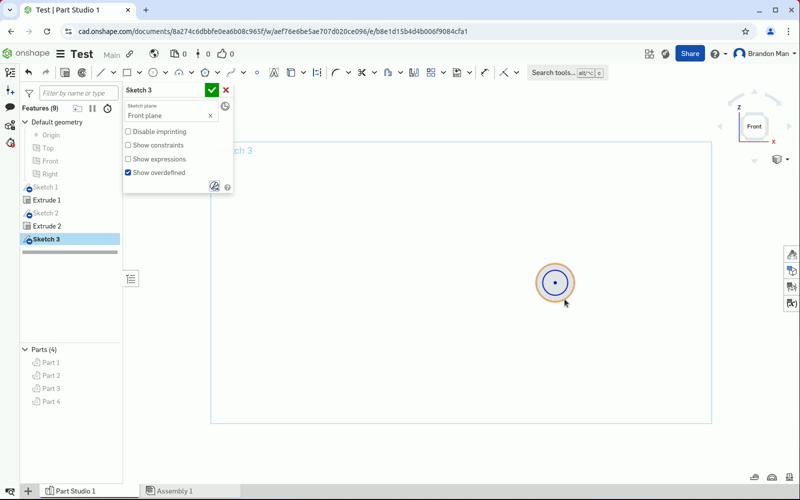
scroll(6)
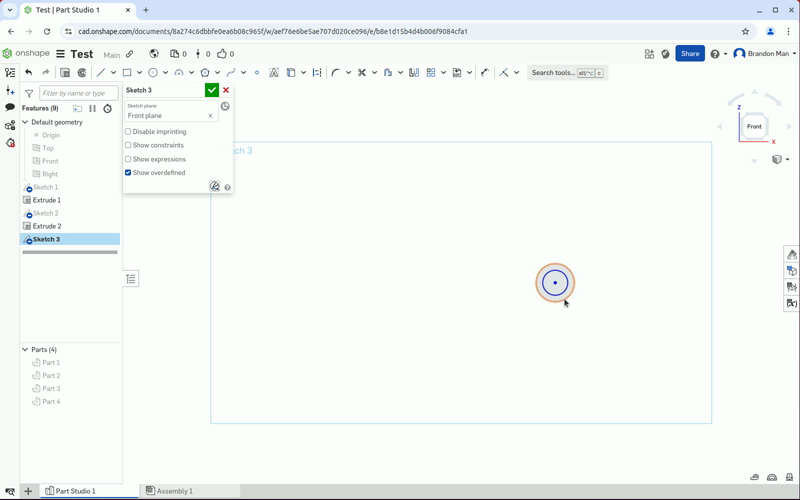
scroll(6)
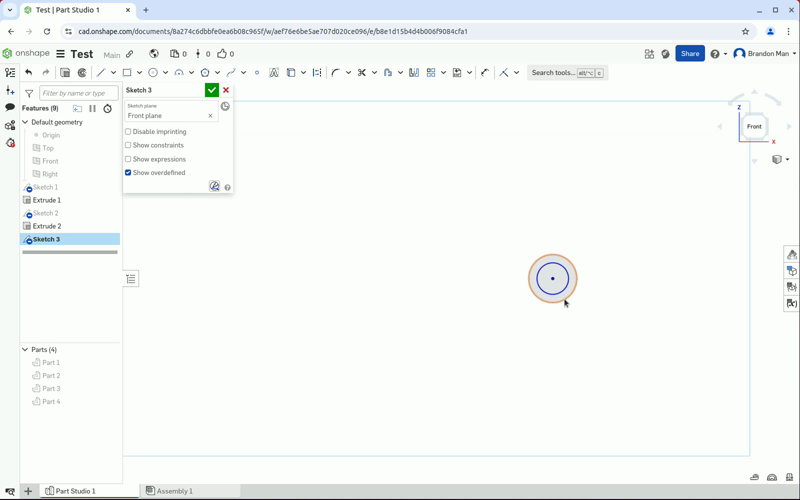
scroll(6)
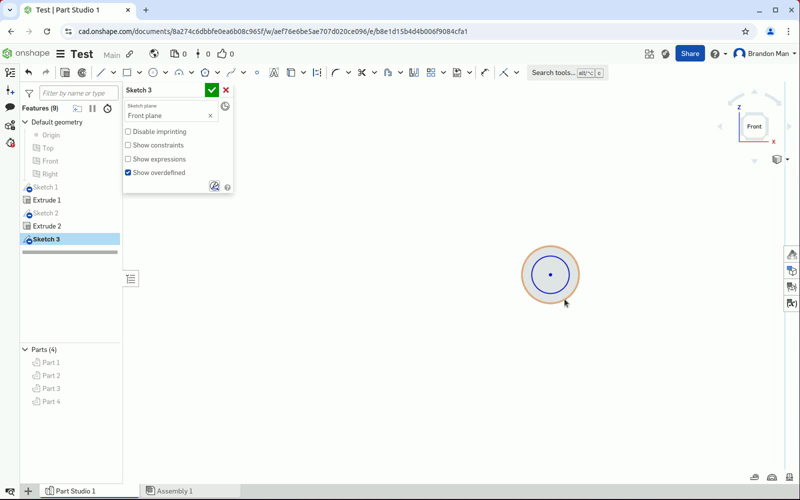
scroll(6)
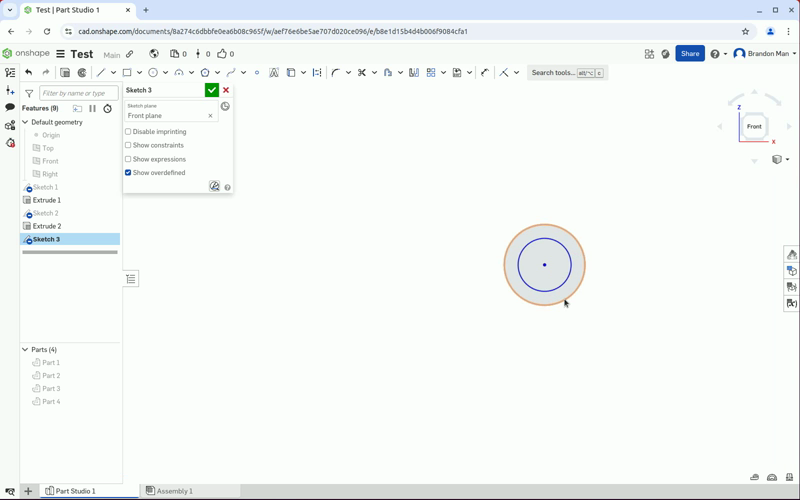
scroll(6)
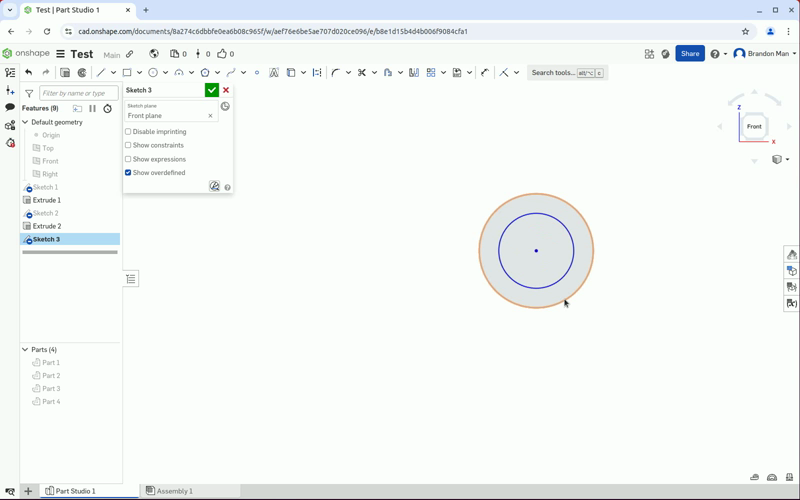
scroll(6)
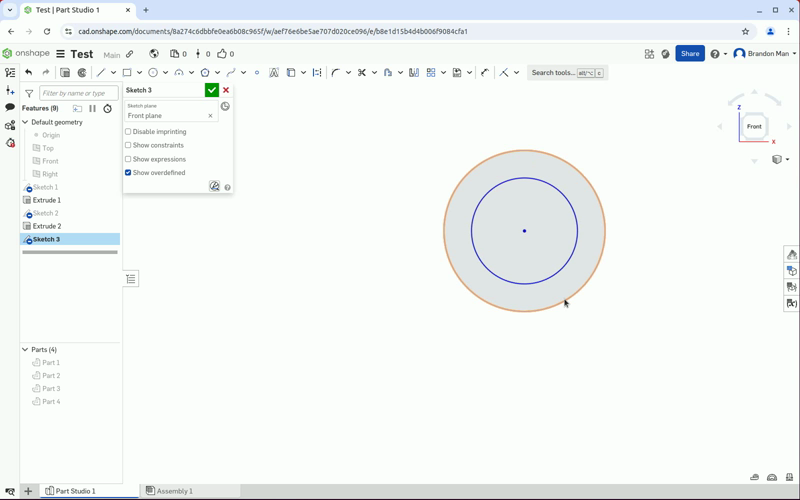
scroll(6)
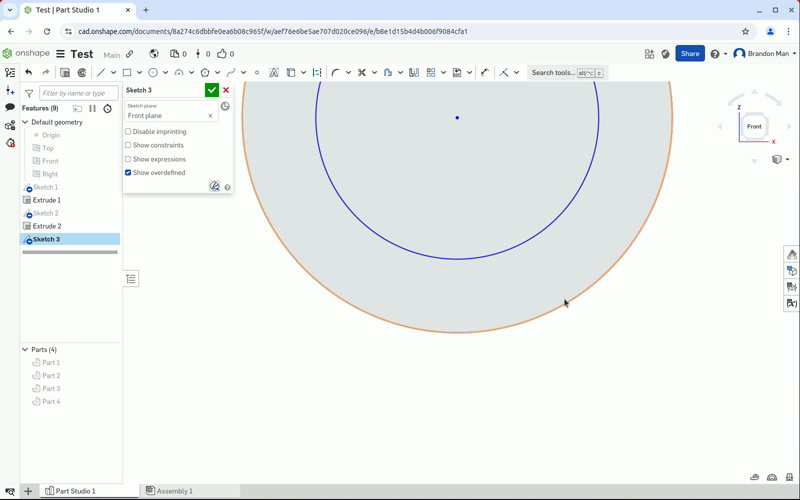
click(564, 298)
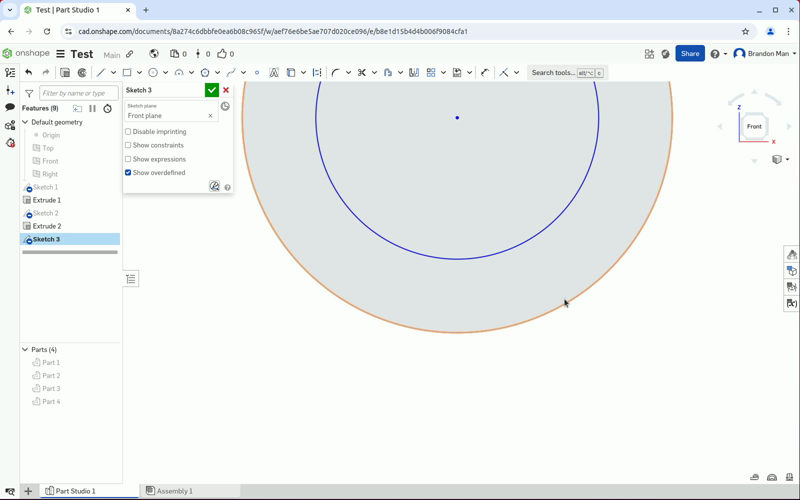
scroll(-6)
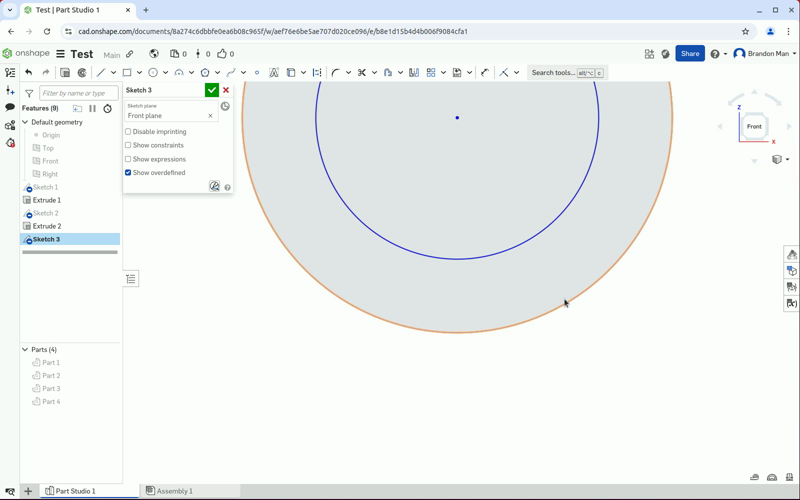
scroll(-6)
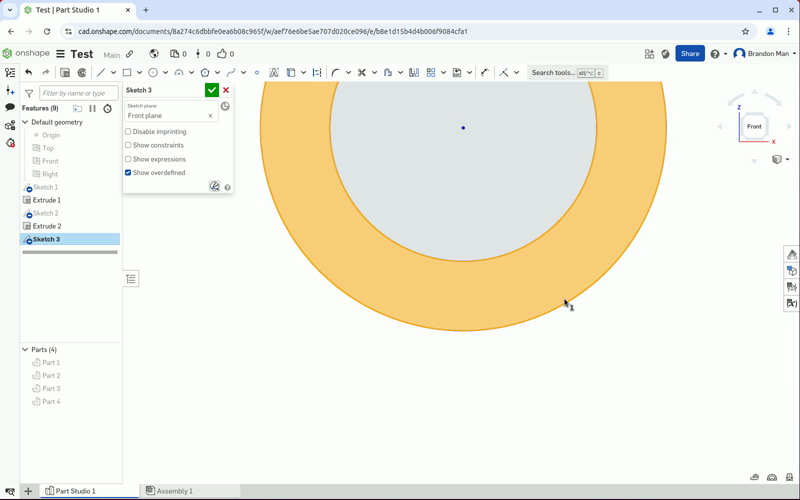
scroll(-6)
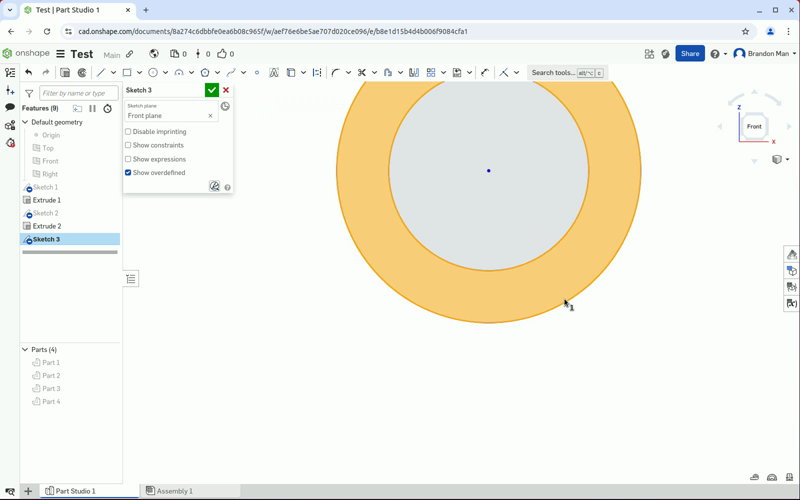
scroll(-6)
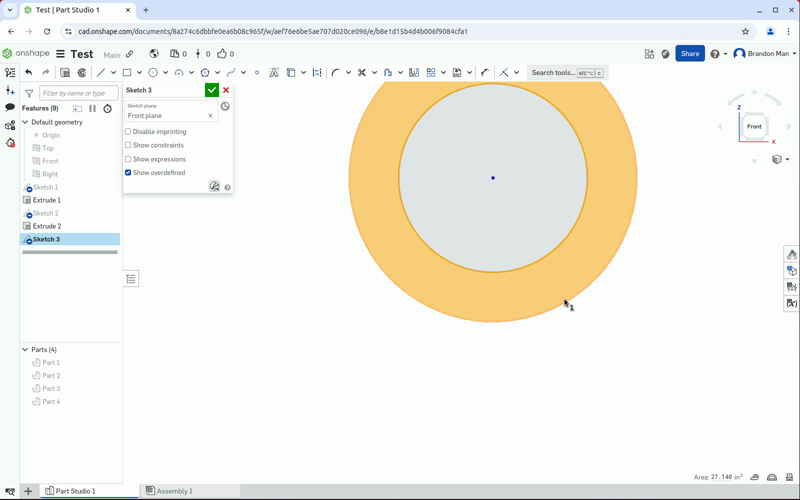
scroll(-6)
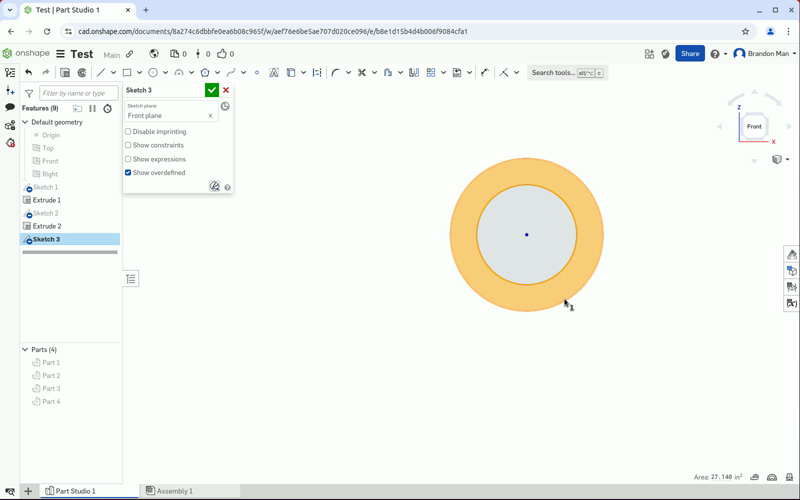
scroll(-6)
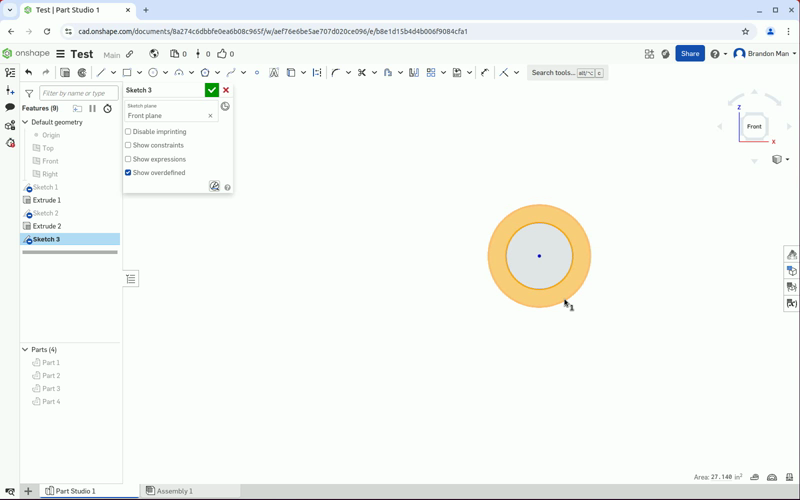
scroll(-6)
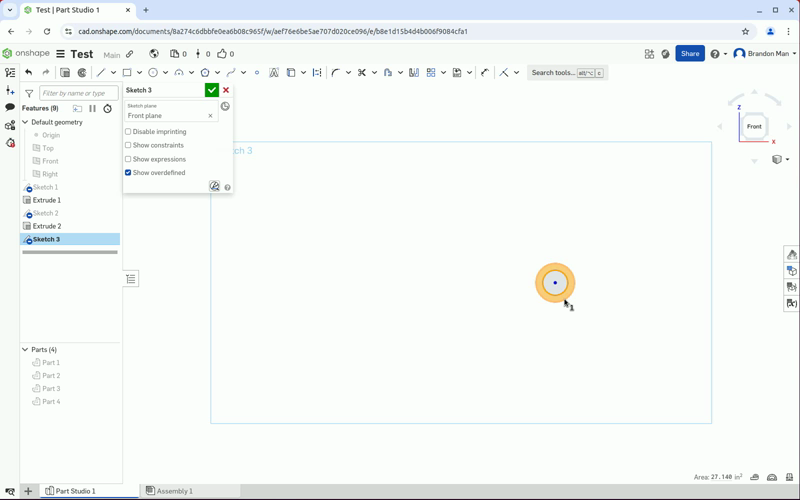
mouse_move(73, 352)
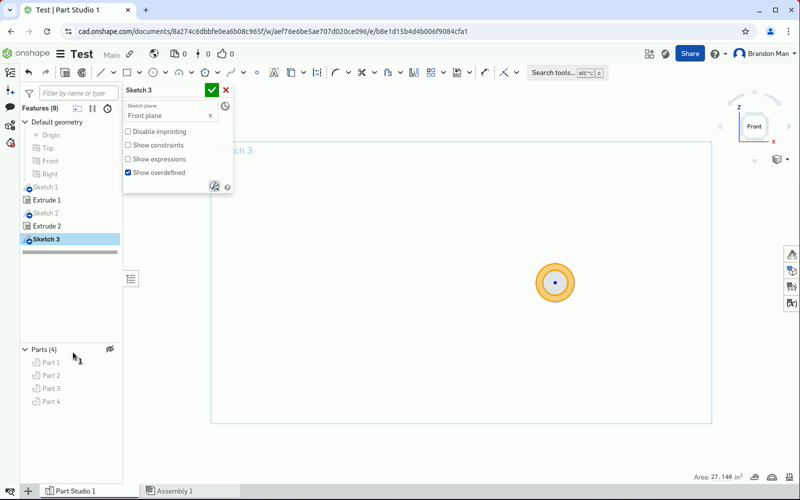
key(shift+y)
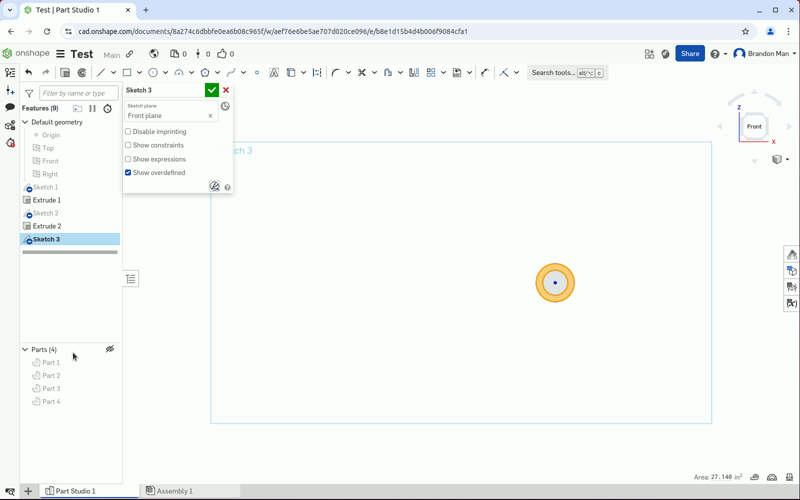
key(shift+e)
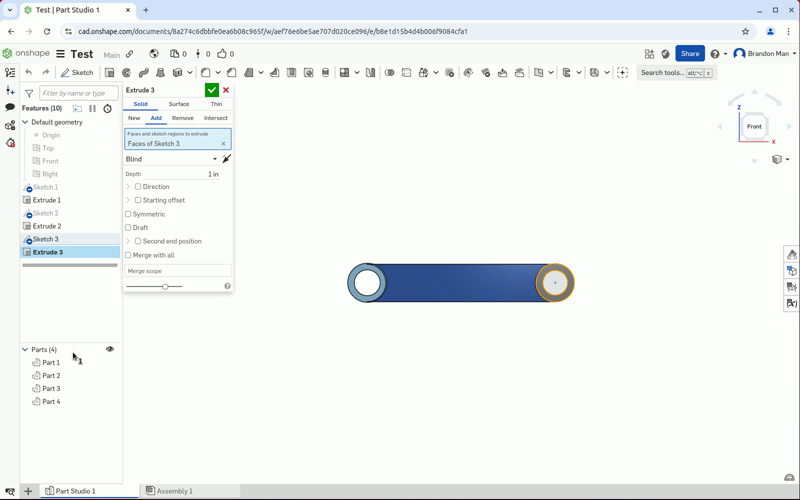
mouse_move(143, 106)
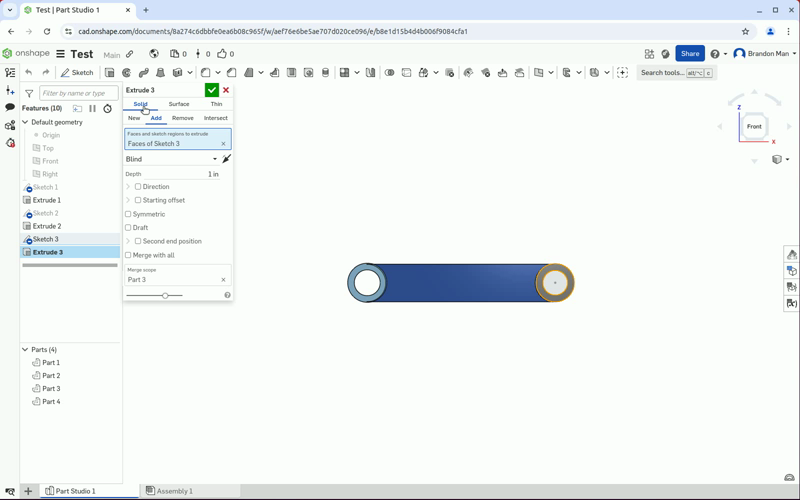
click(143, 106)
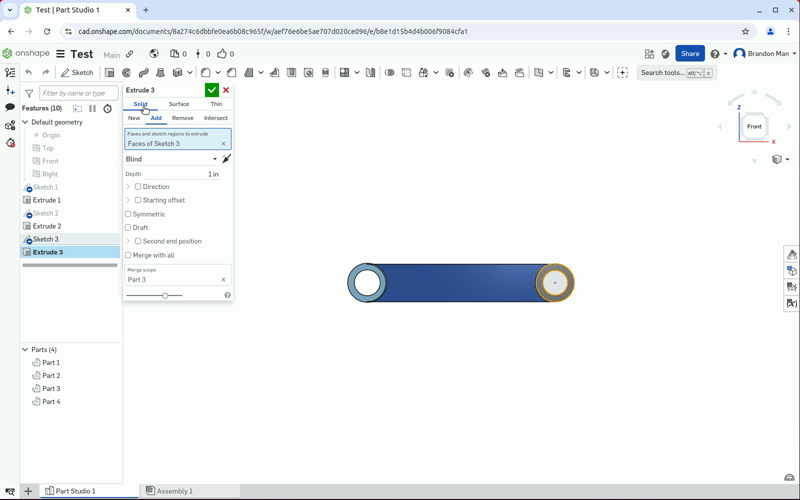
mouse_move(137, 120)
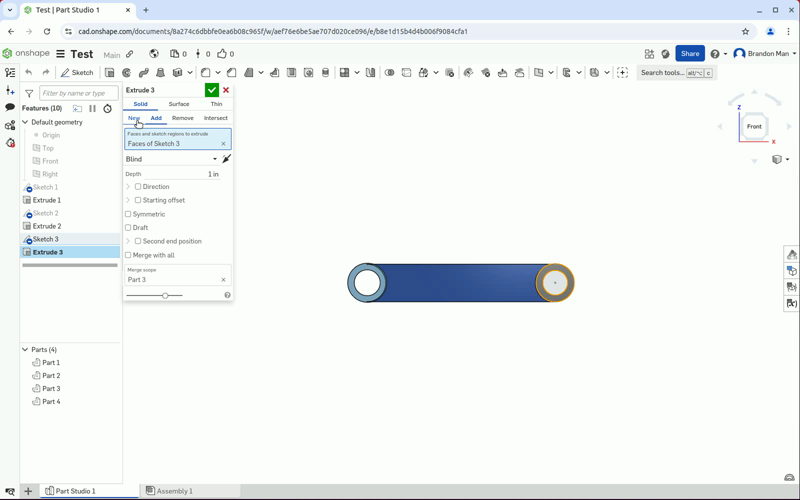
click(137, 120)
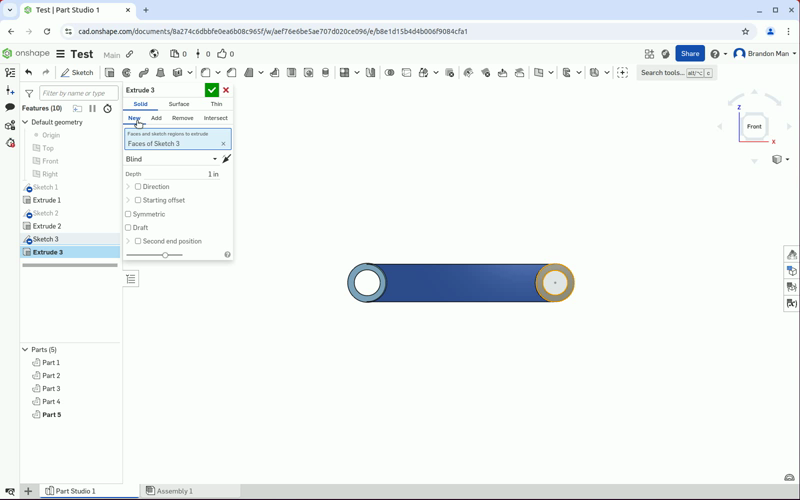
key(tab, 4)
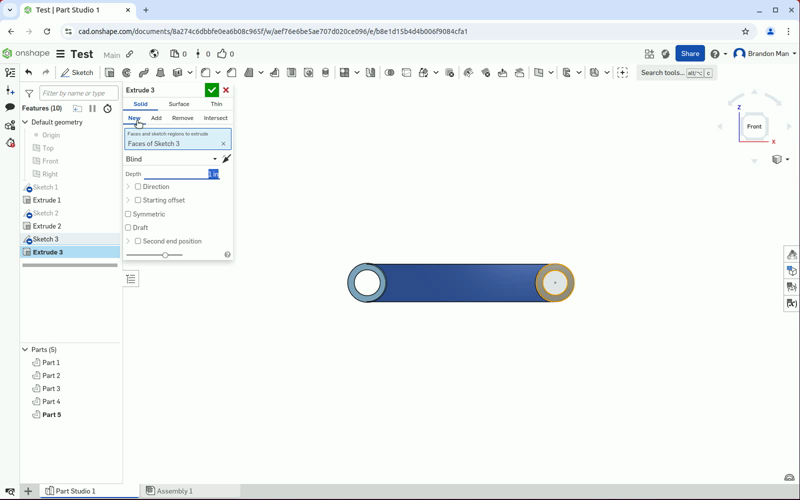
text(3.37)
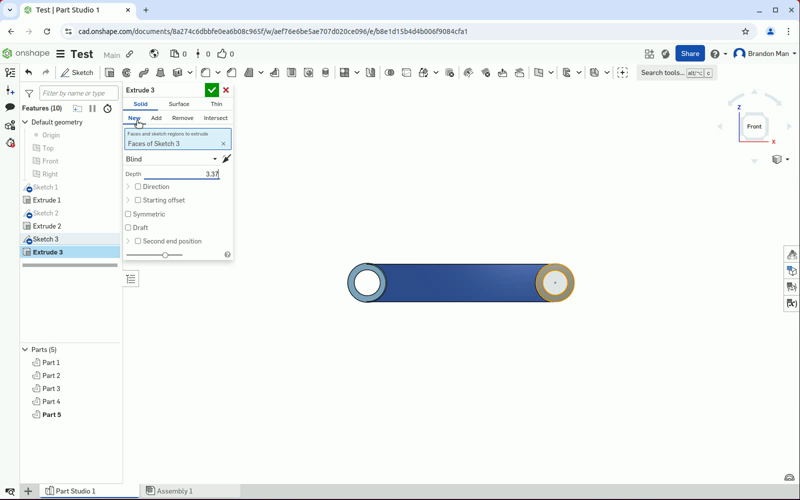
key(tab, 3)
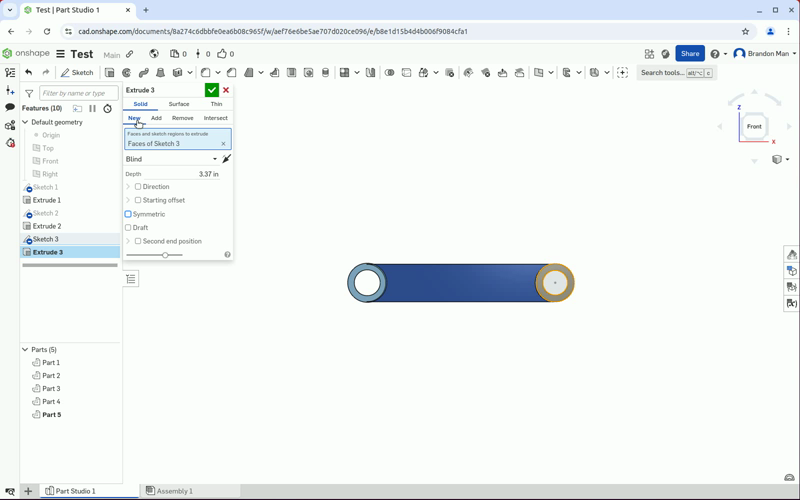
key(space)
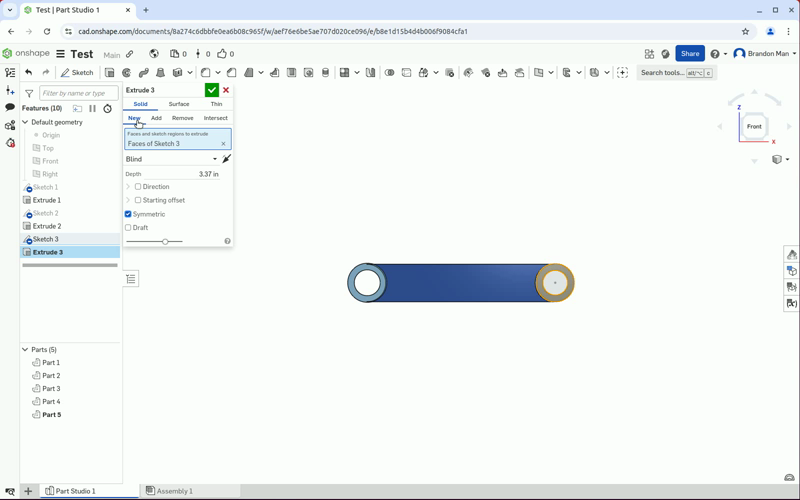
key(enter)
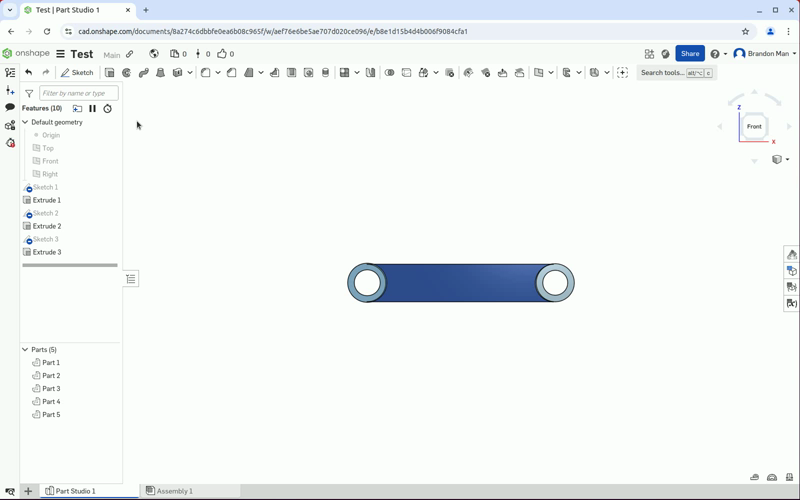
key(shift+h)
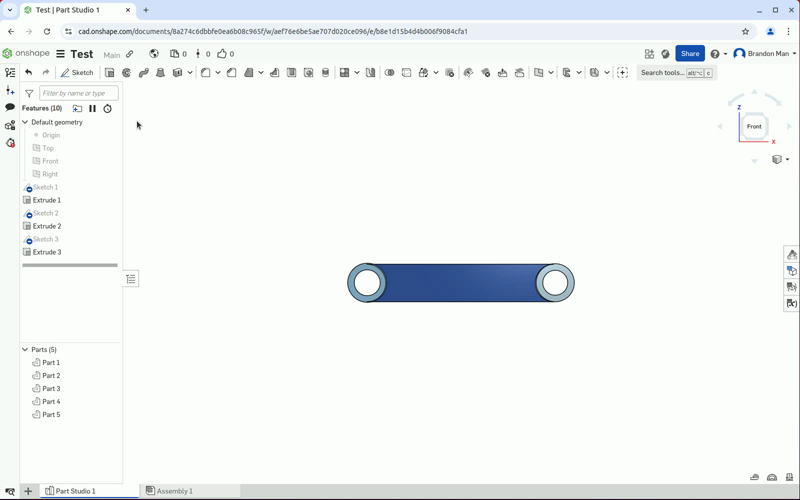
key(shift+h)
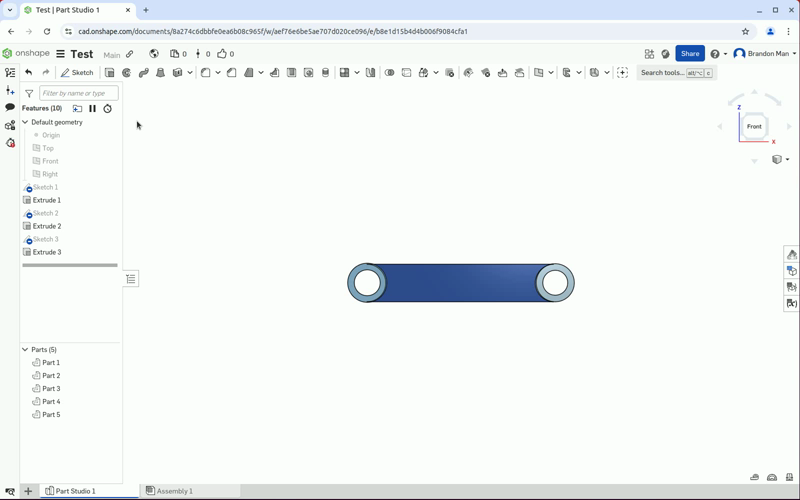
mouse_move(73, 189)
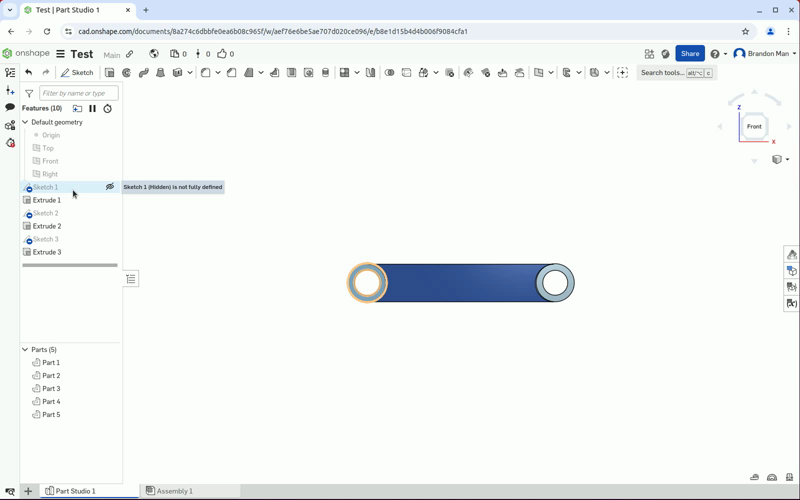
click(73, 189)
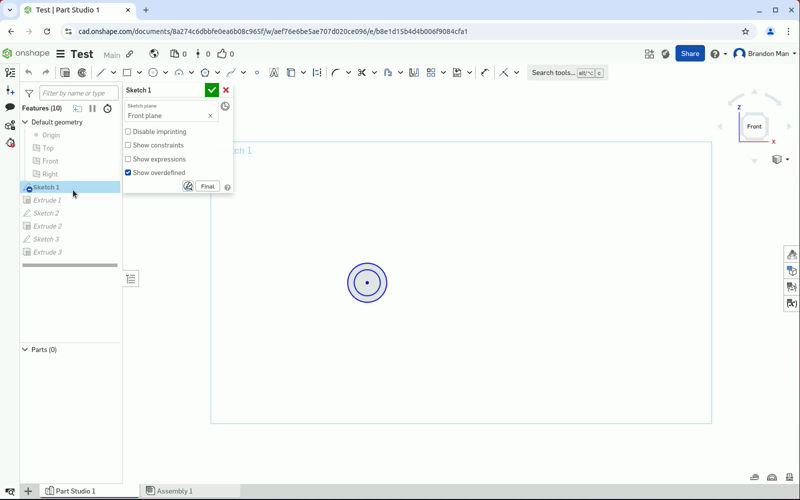
mouse_move(229, 92)
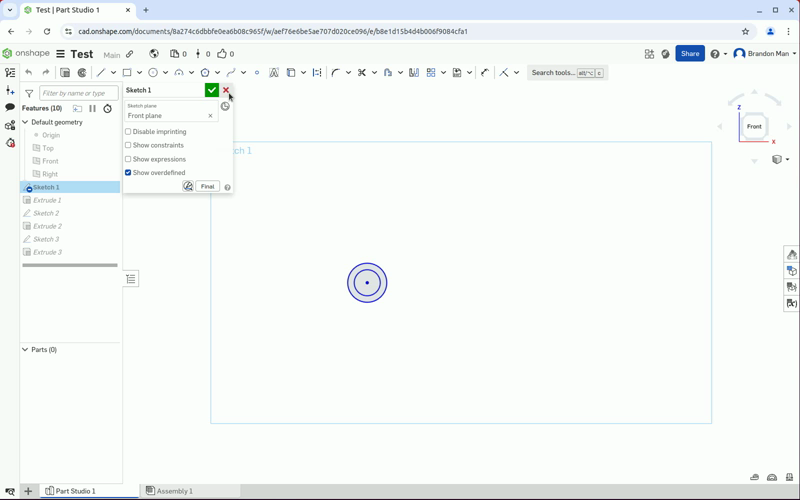
click(229, 92)
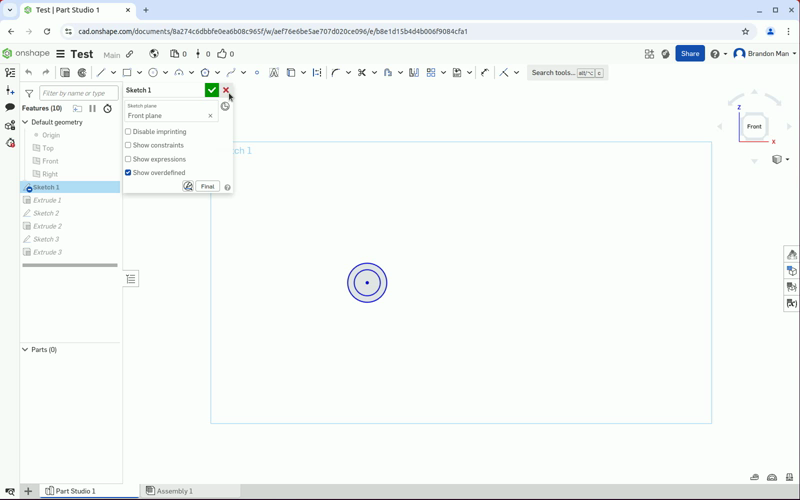
key(shift+s)
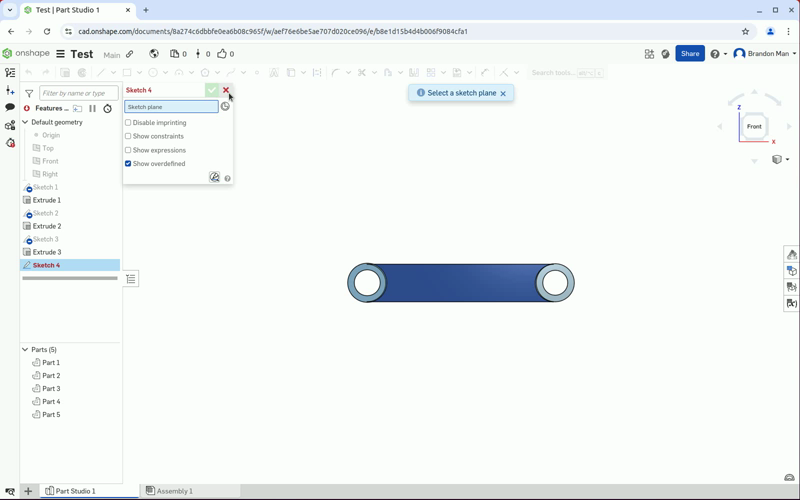
mouse_move(73, 163)
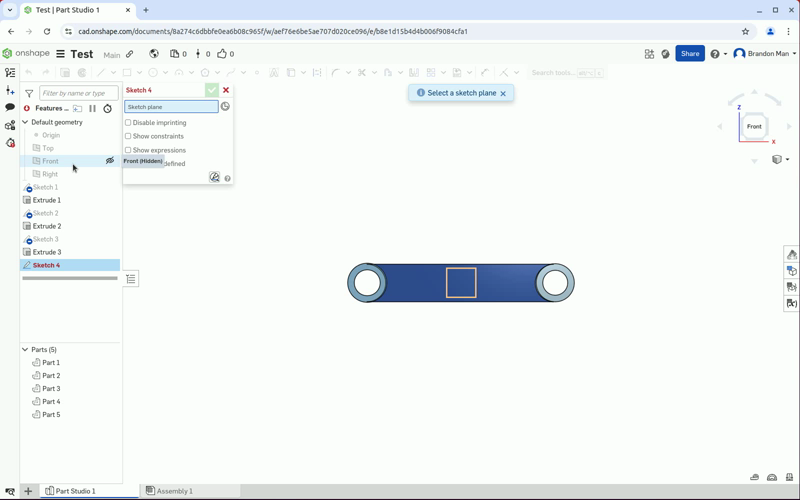
click(73, 163)
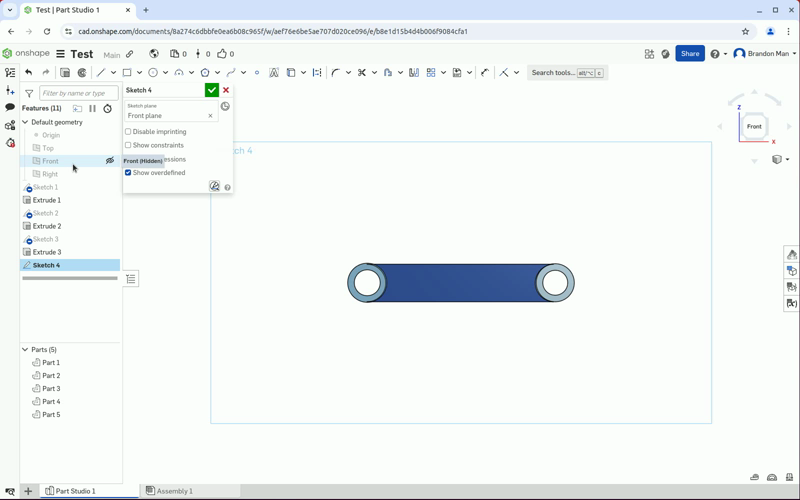
mouse_move(73, 352)
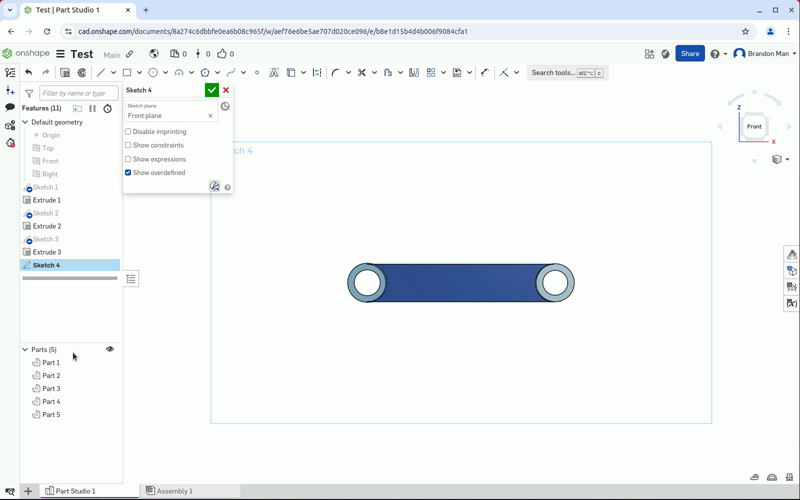
key(y)
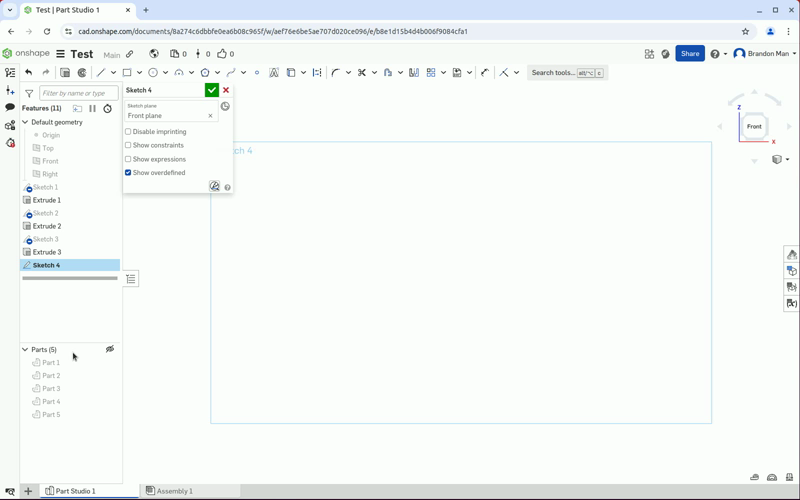
key(c)
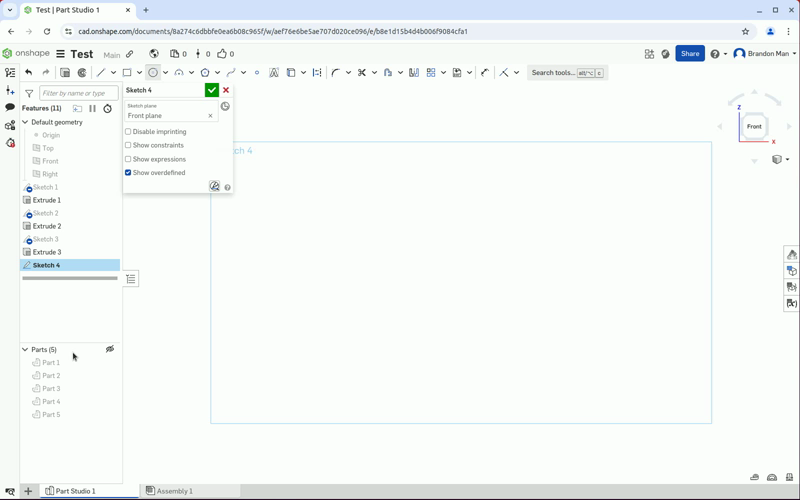
key_down(shift)
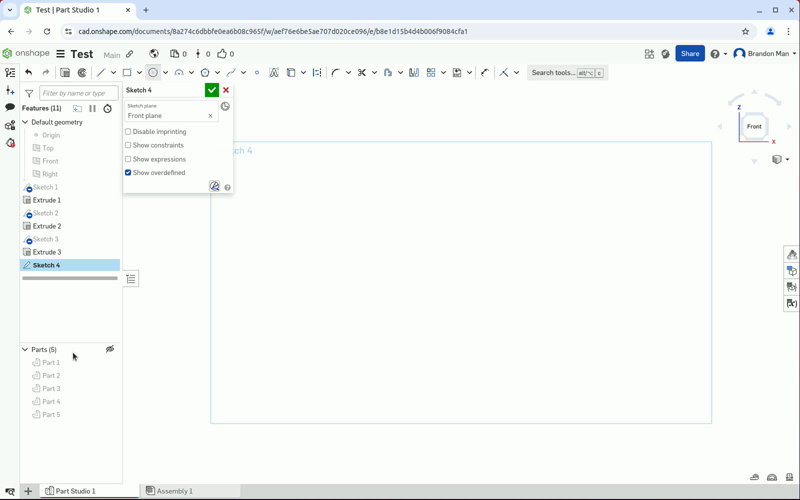
mouse_move(368, 282)
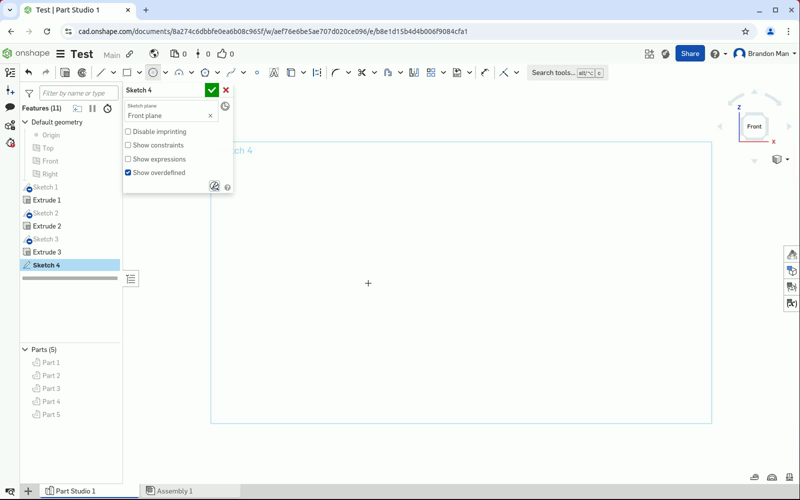
click(368, 282)
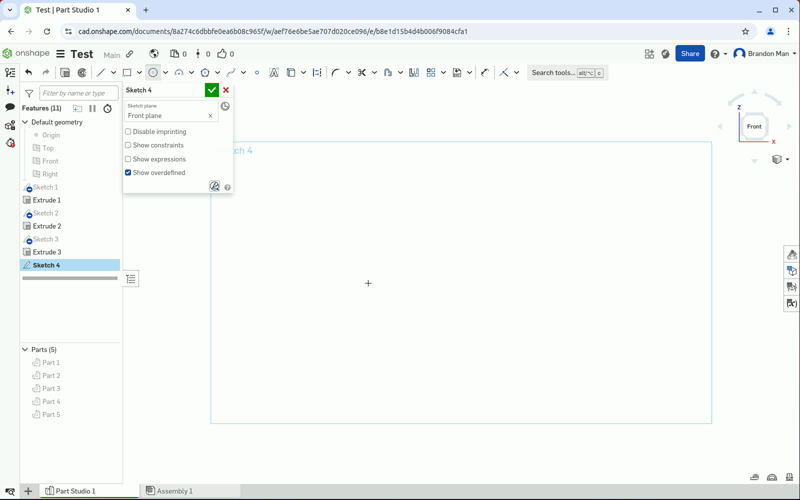
key_up(shift)
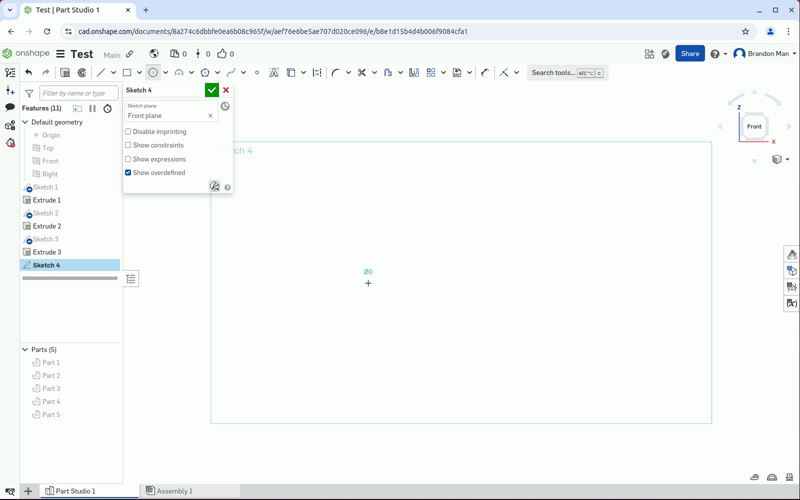
mouse_move(374, 282)
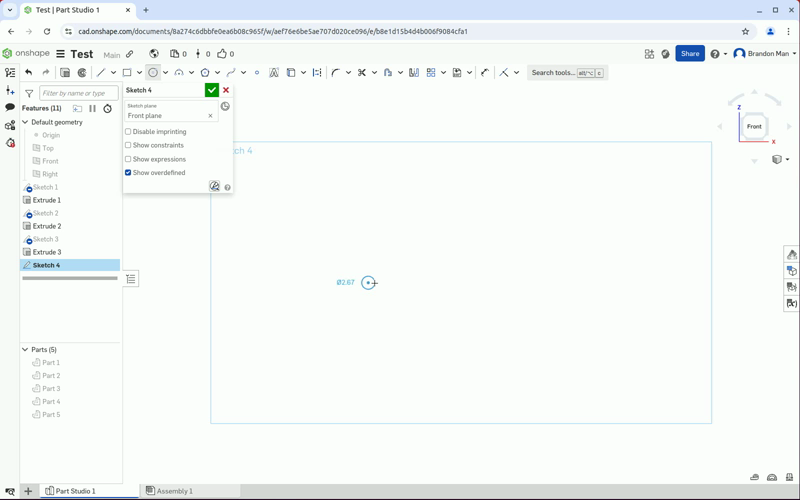
click(374, 282)
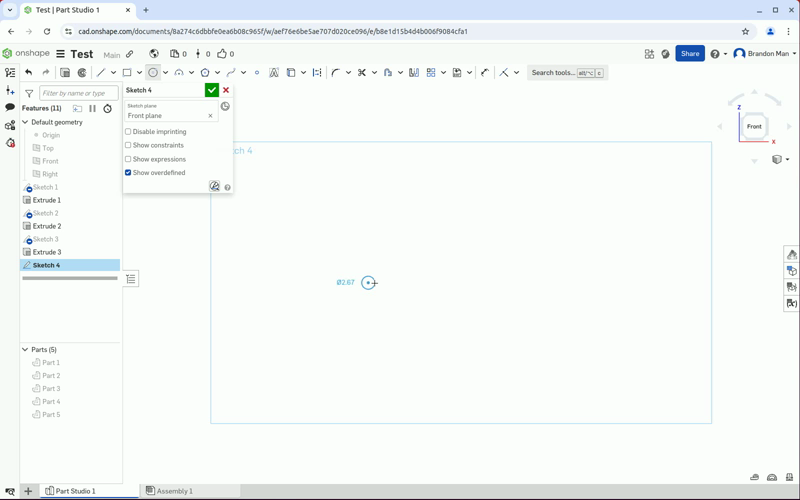
key(esc)
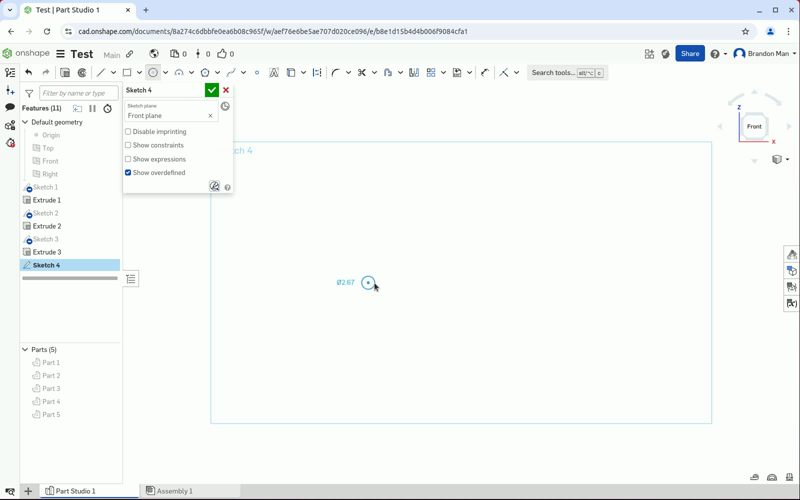
mouse_move(363, 285)
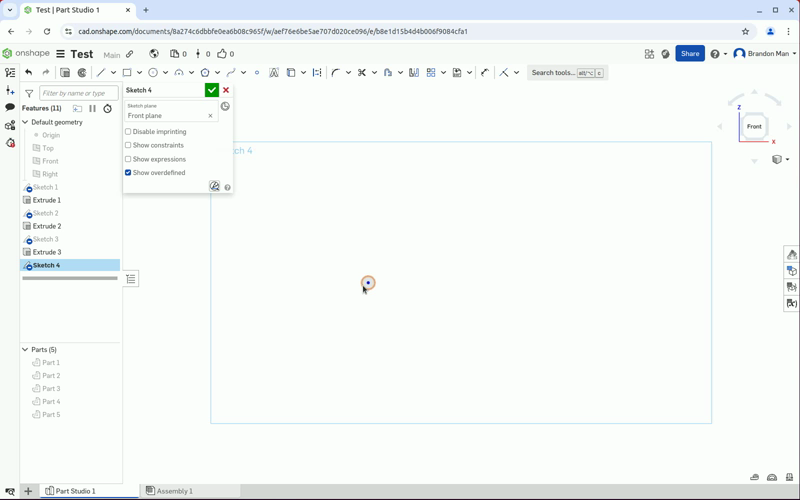
scroll(6)
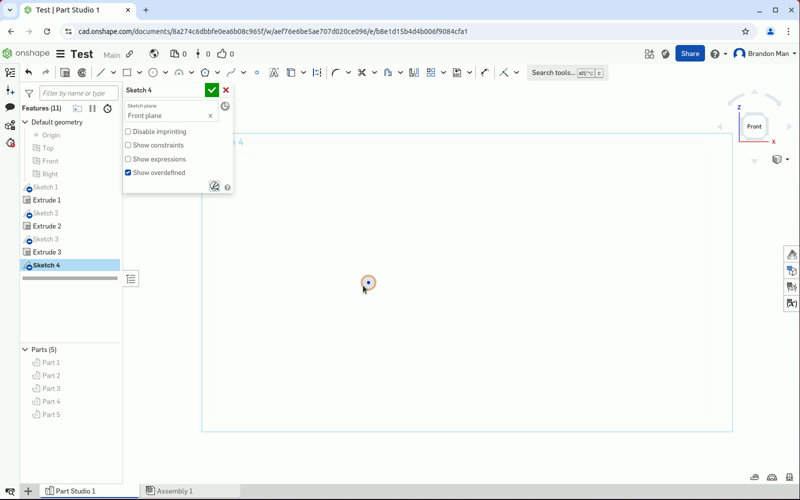
scroll(6)
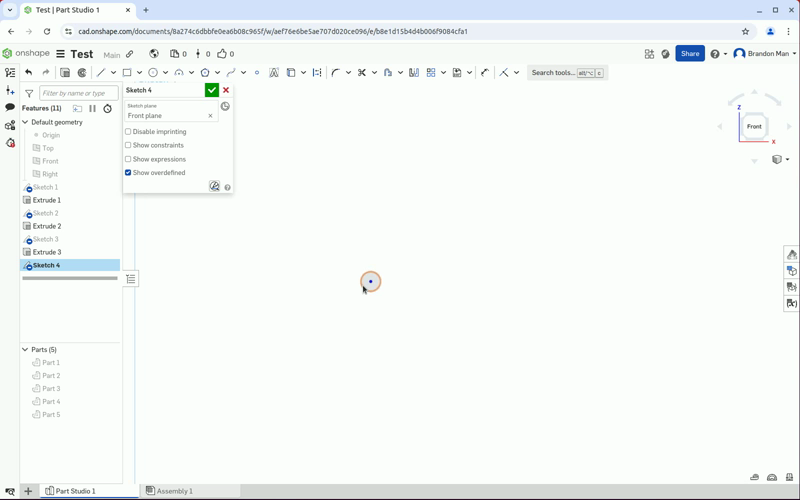
scroll(6)
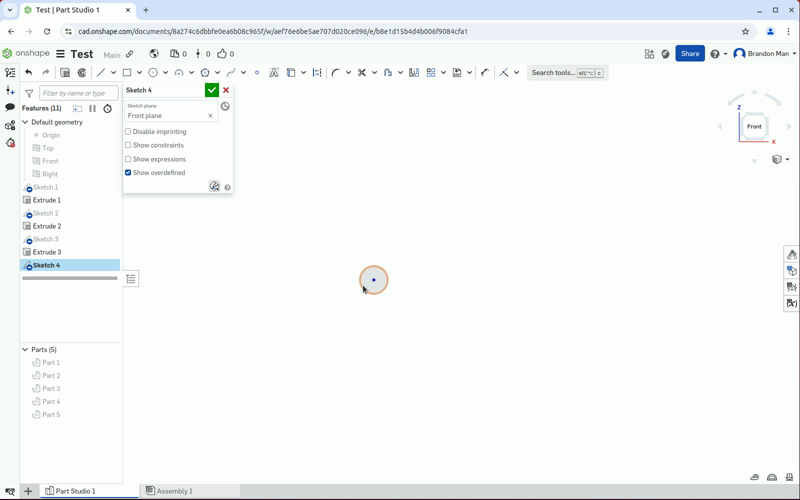
scroll(6)
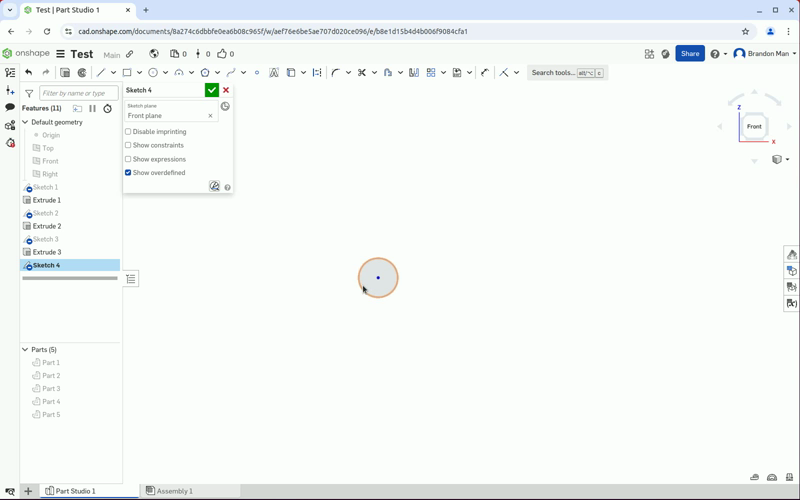
scroll(6)
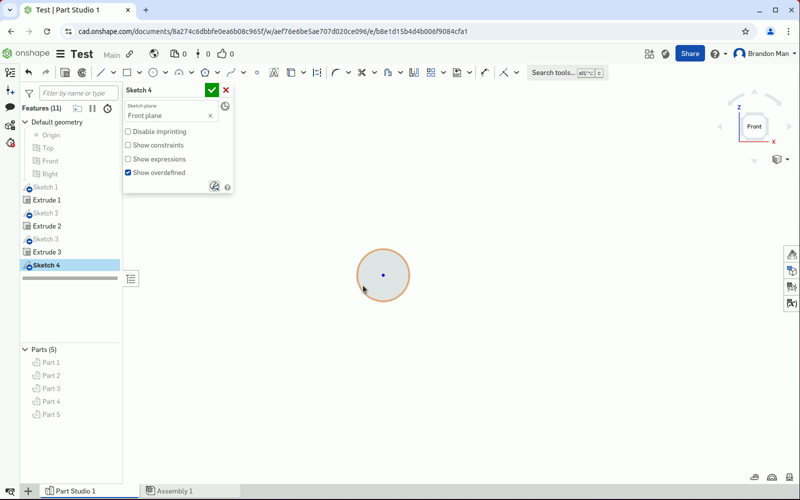
scroll(6)
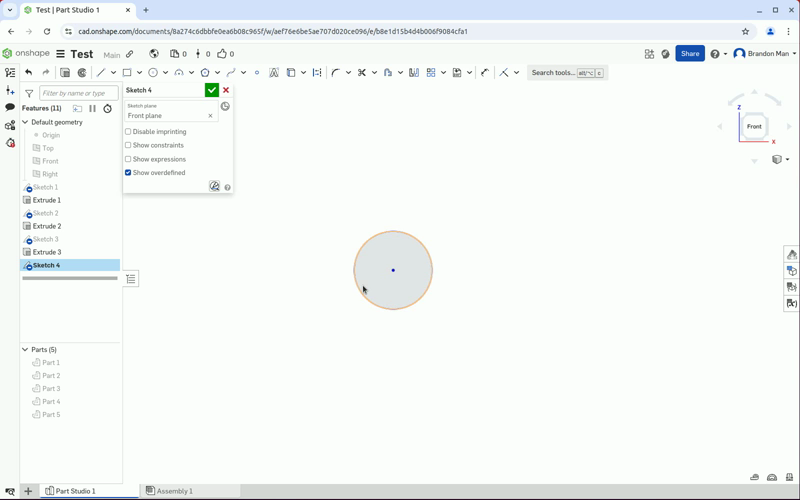
scroll(6)
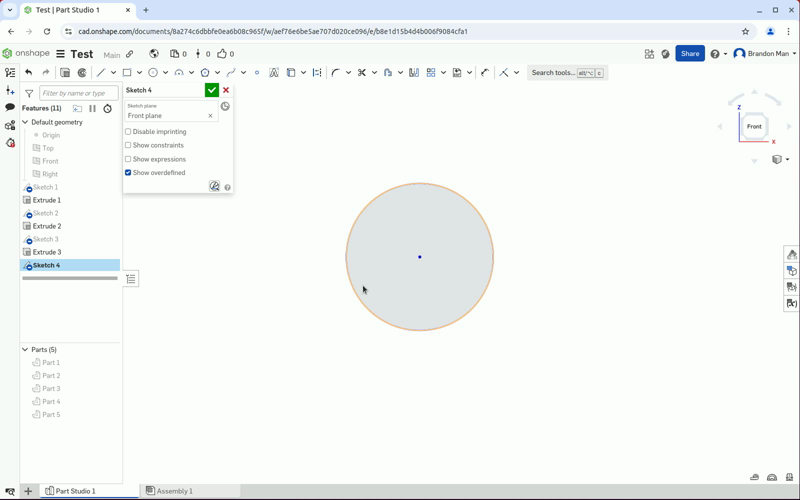
click(363, 285)
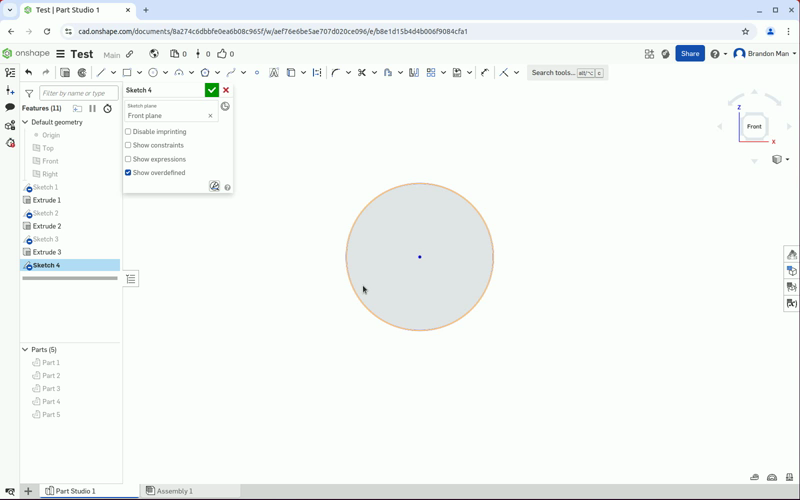
scroll(-6)
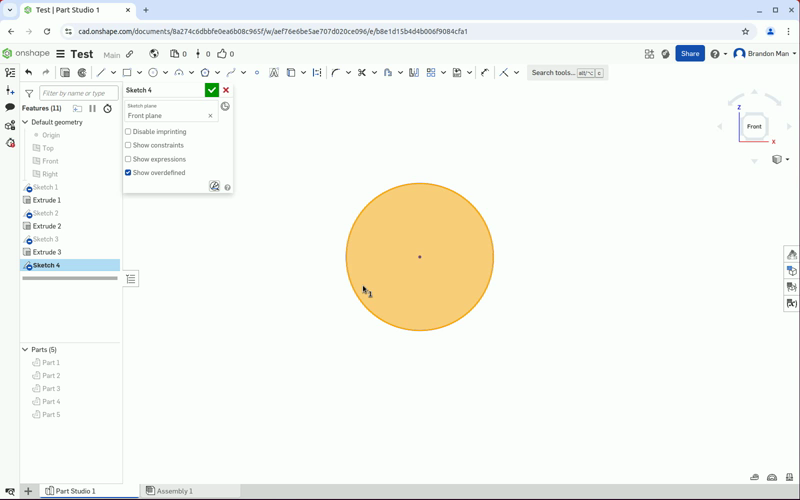
scroll(-6)
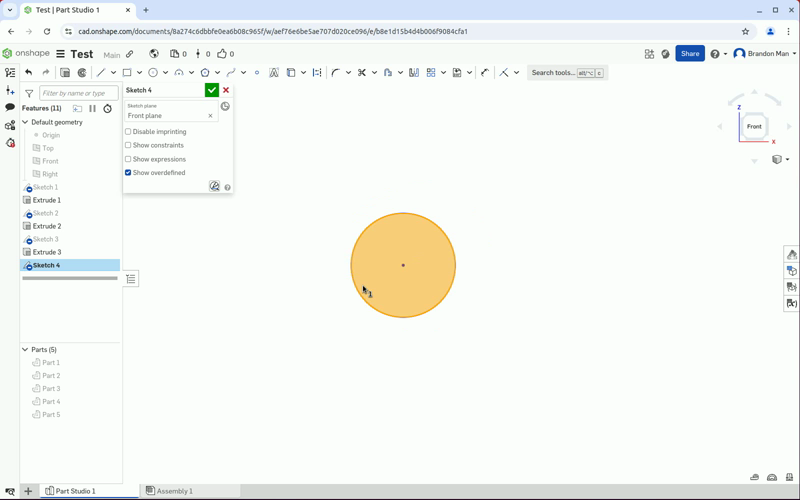
scroll(-6)
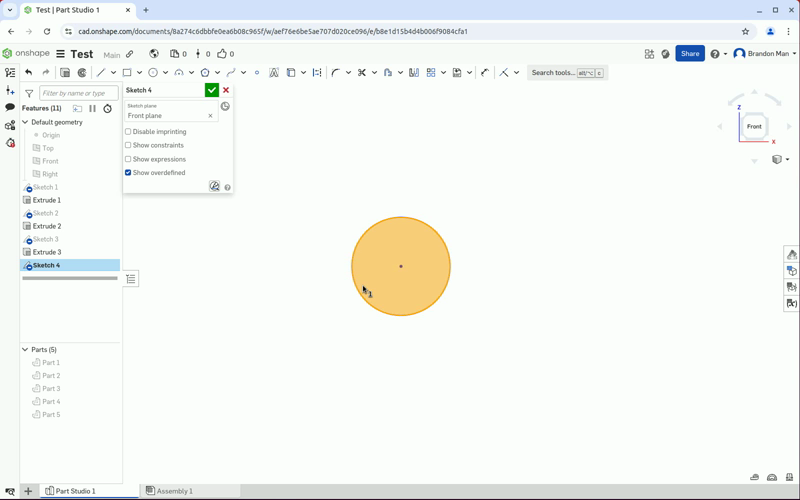
scroll(-6)
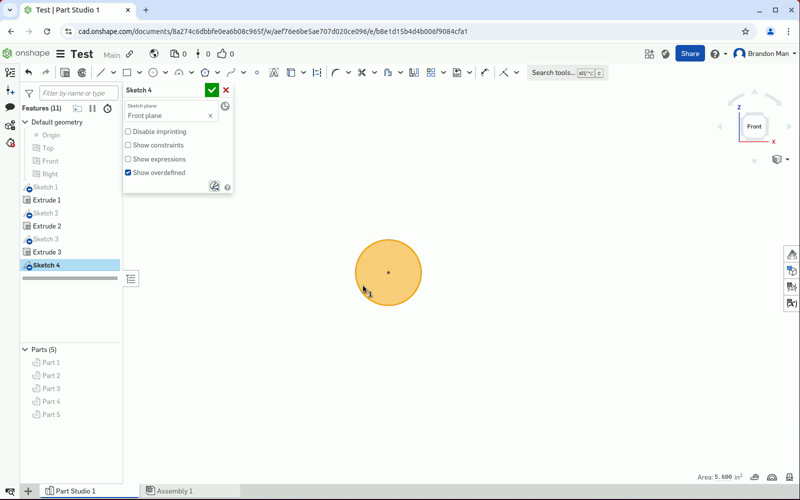
scroll(-6)
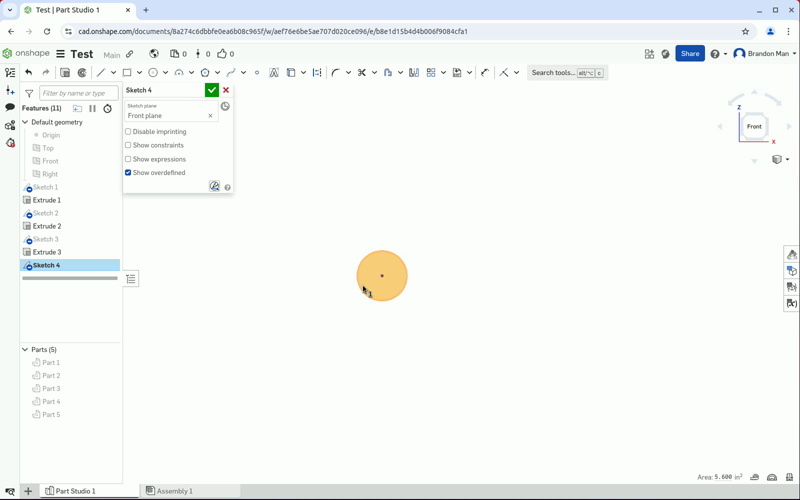
scroll(-6)
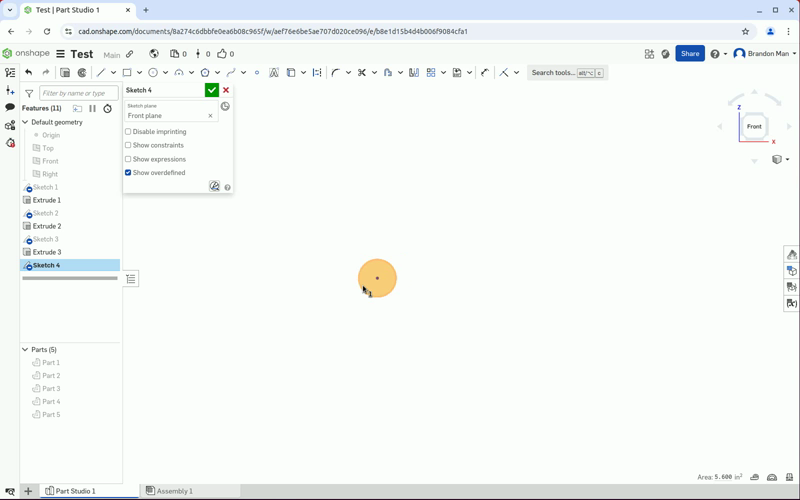
scroll(-6)
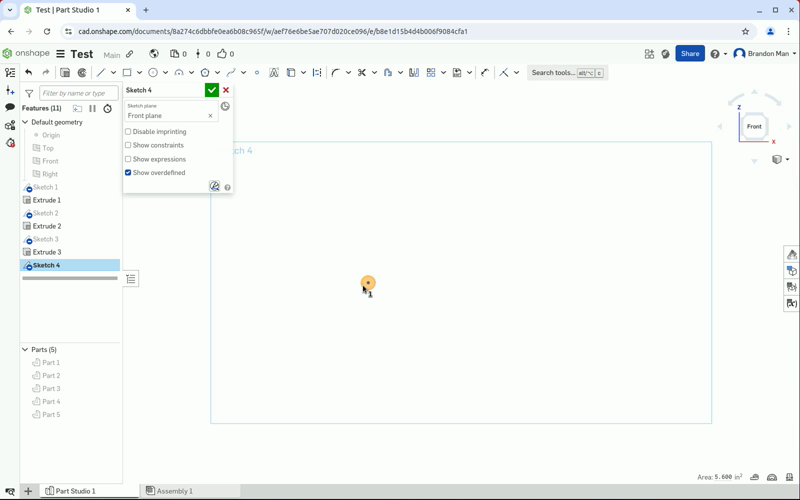
mouse_move(73, 352)
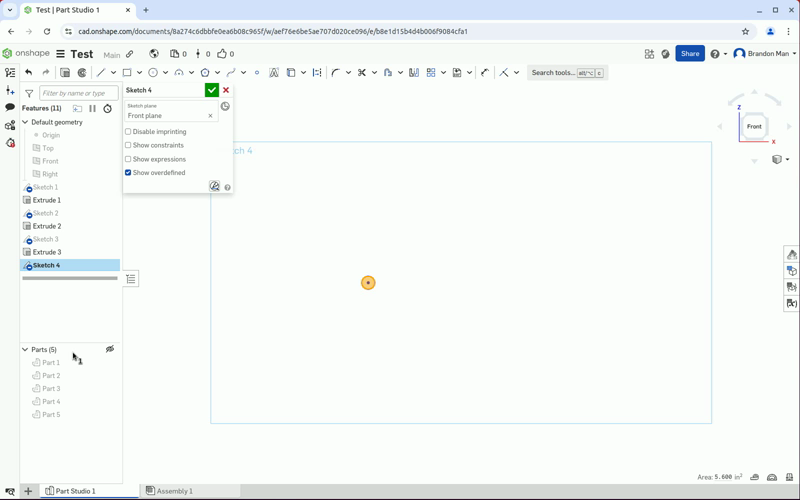
key(shift+y)
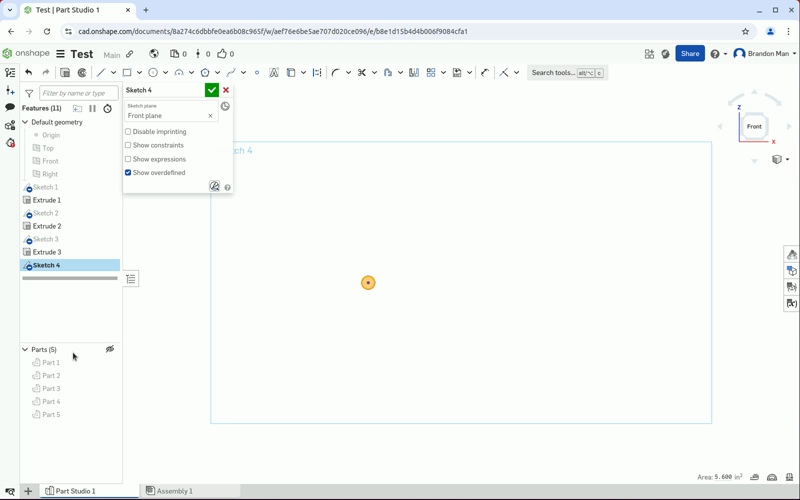
key(shift+e)
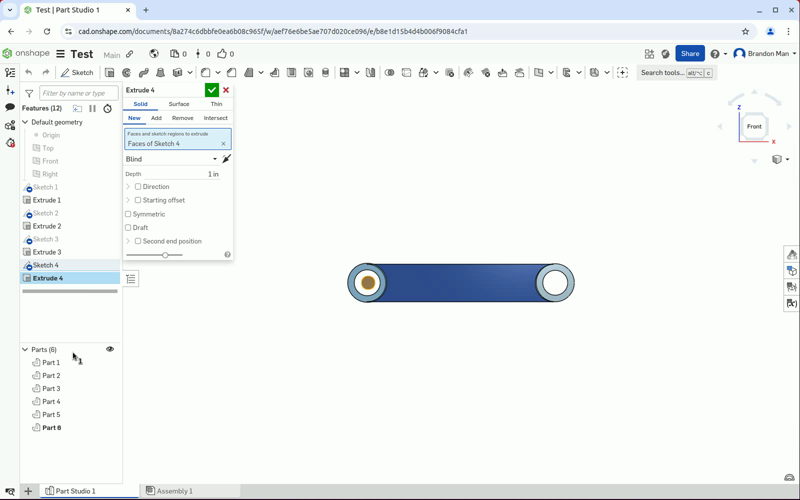
mouse_move(143, 106)
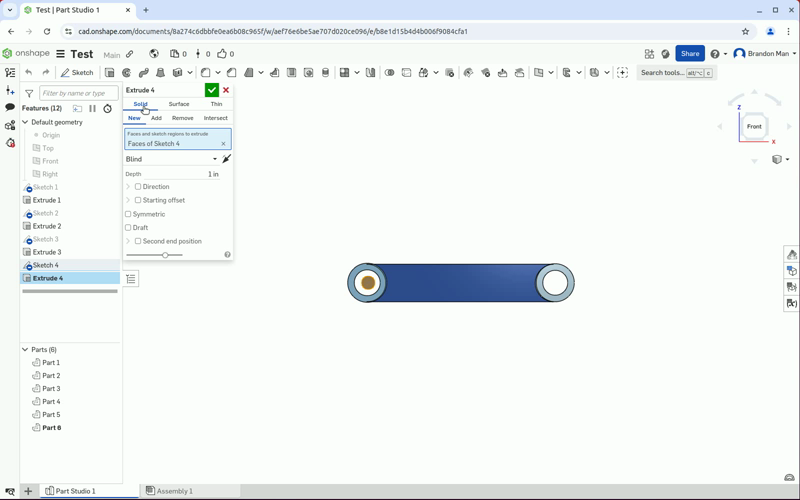
click(143, 106)
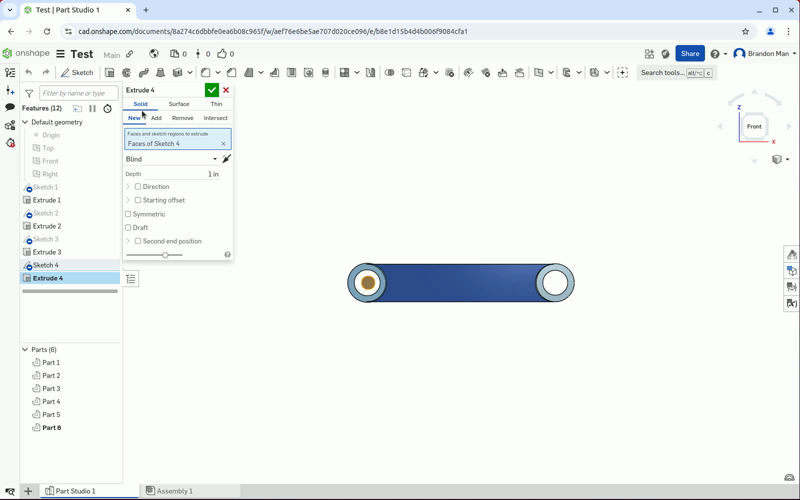
mouse_move(137, 120)
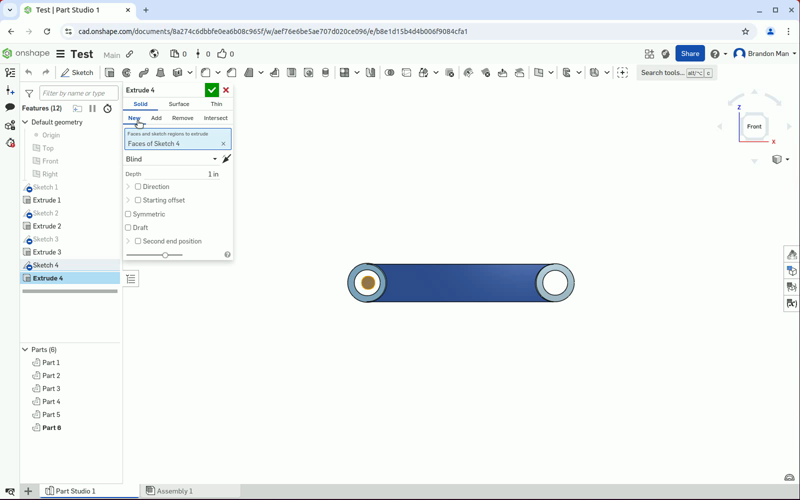
click(137, 120)
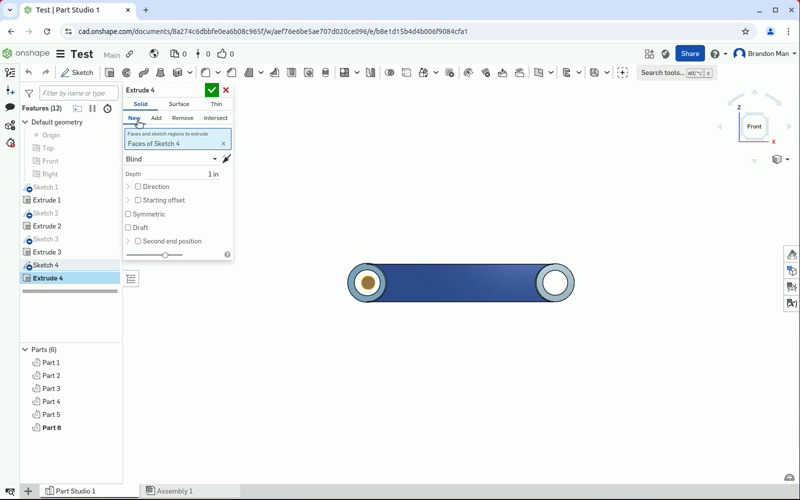
key(tab, 4)
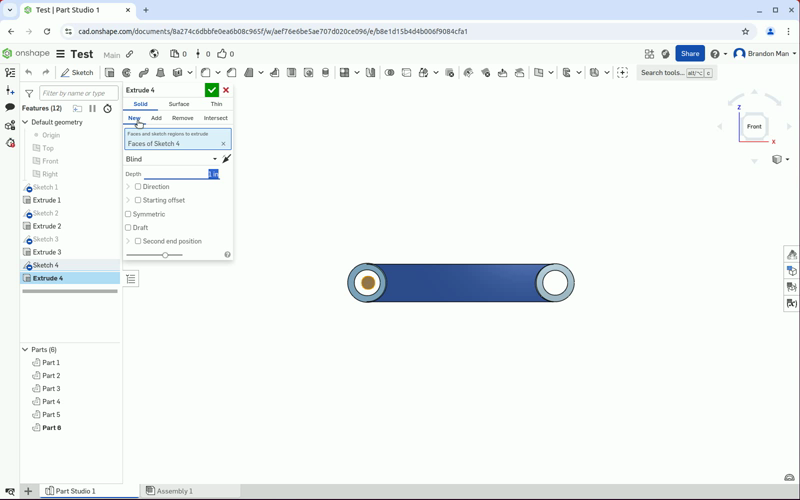
text(3.37)
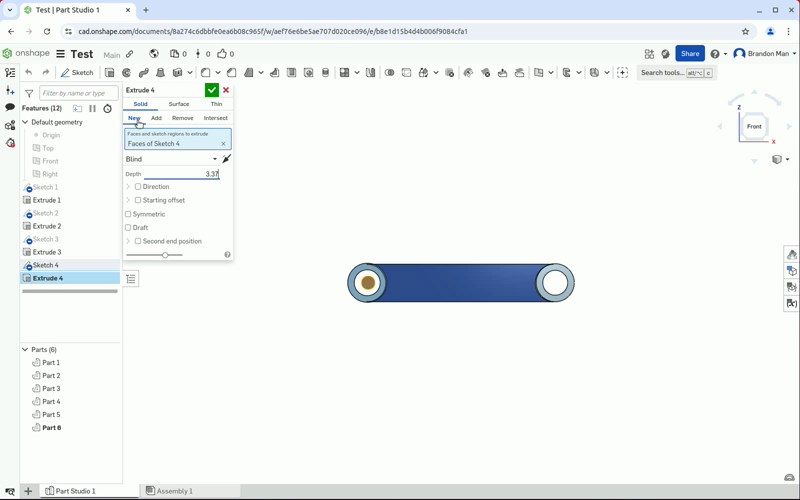
key(tab, 3)
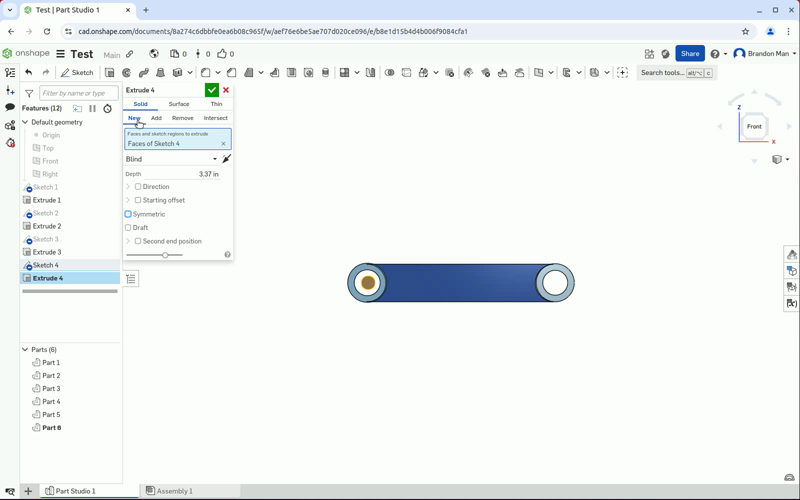
key(space)
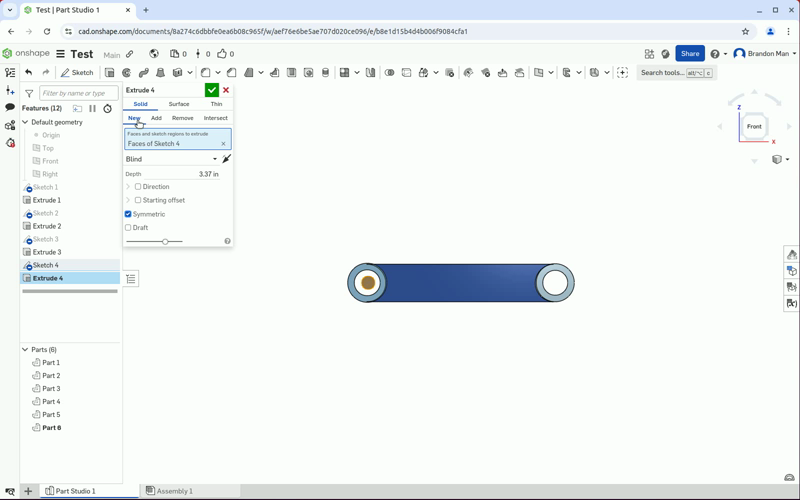
key(enter)
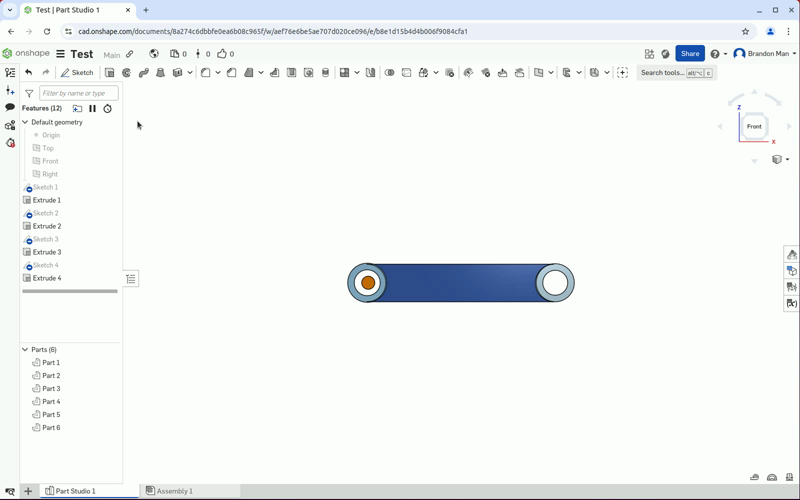
key(shift+h)
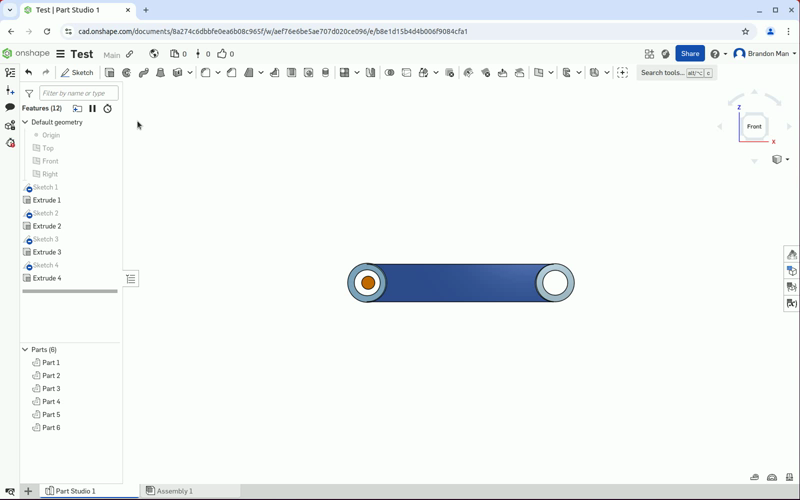
key(shift+h)
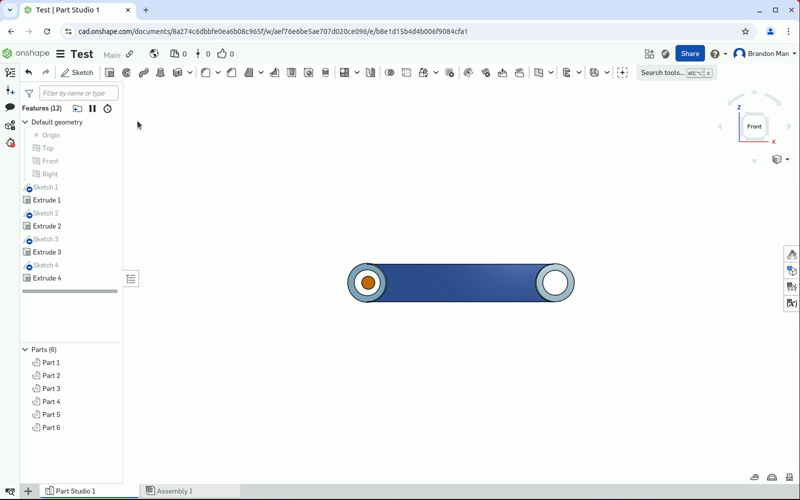
mouse_move(73, 189)
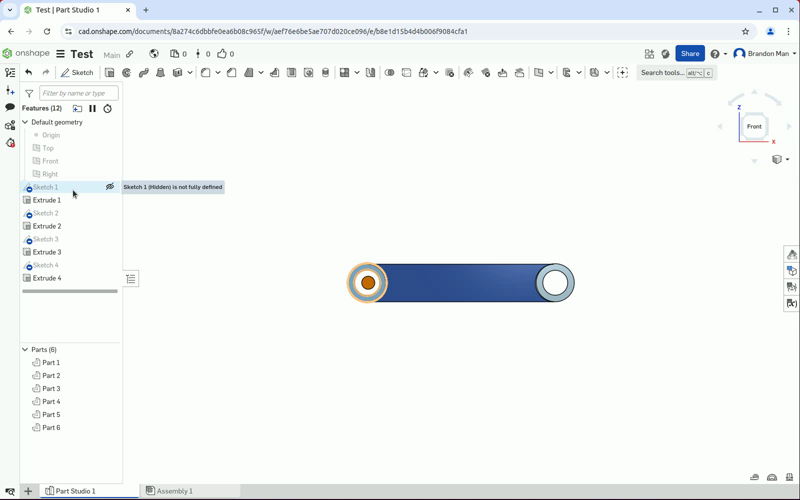
click(73, 189)
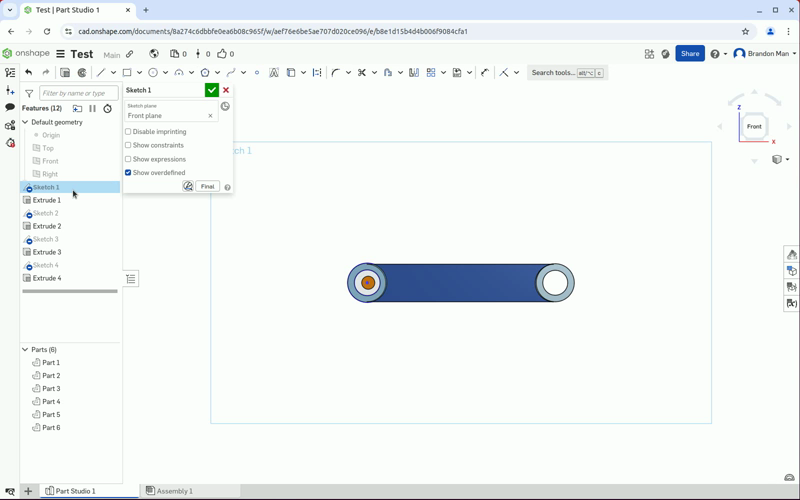
mouse_move(229, 92)
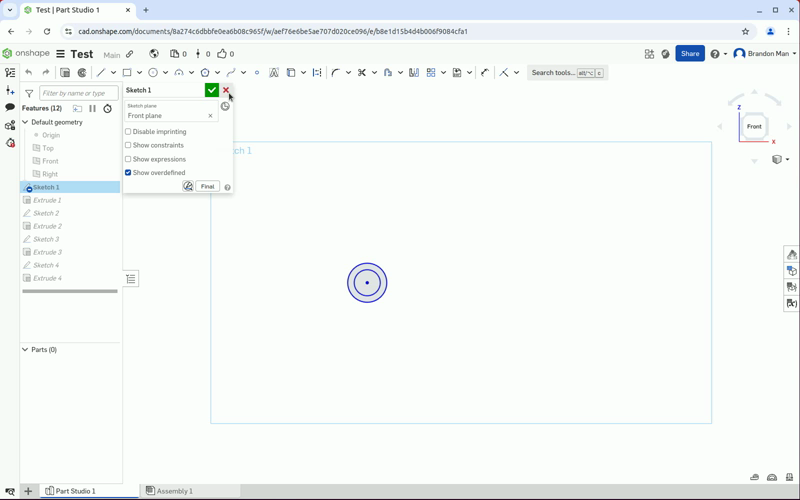
click(229, 92)
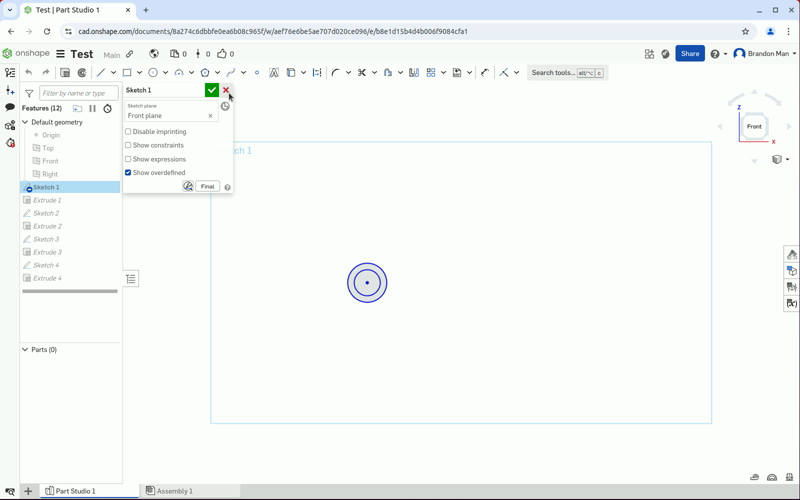
key(shift+s)
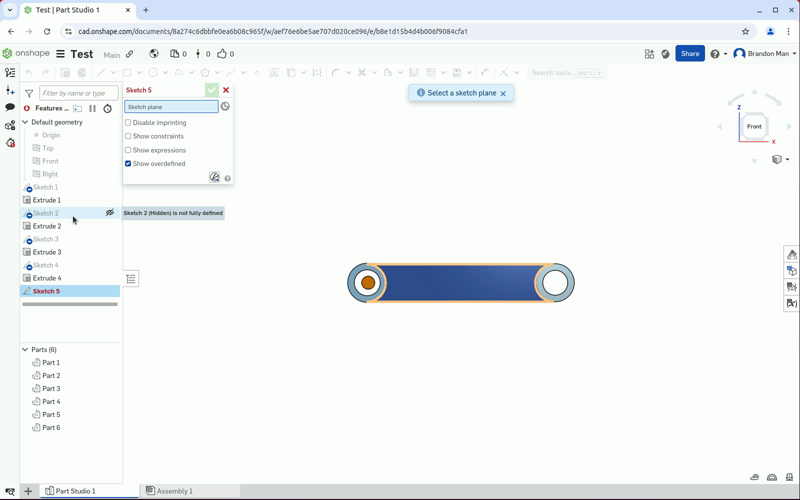
scroll(3)
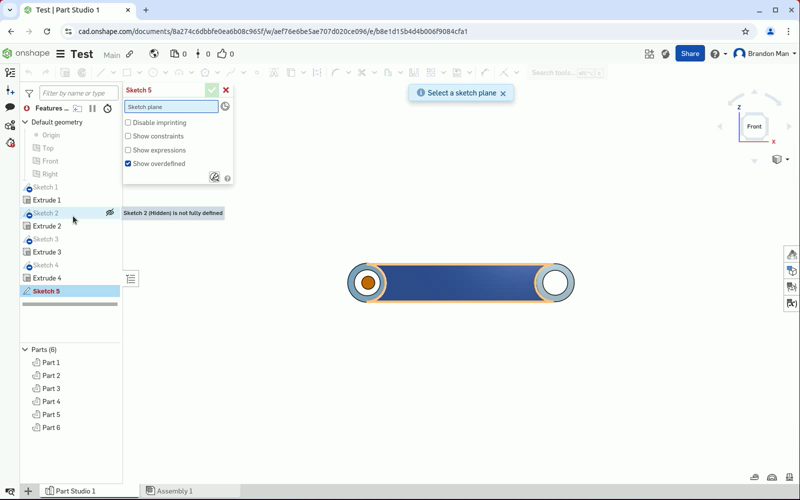
mouse_move(73, 163)
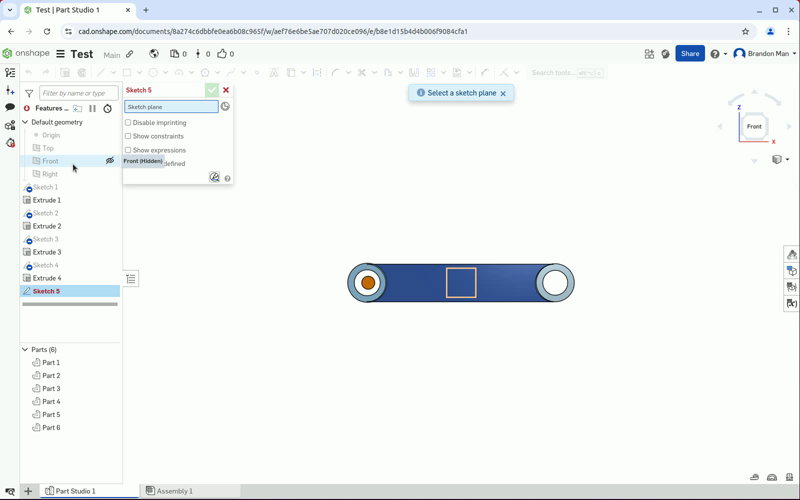
click(73, 163)
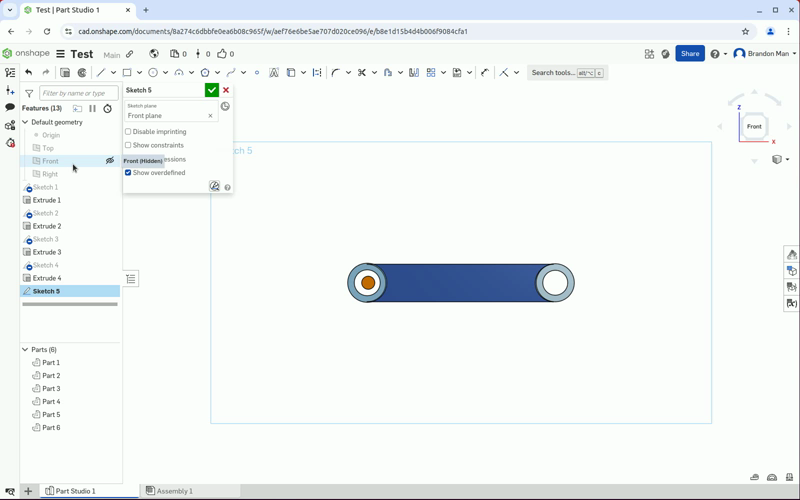
mouse_move(73, 352)
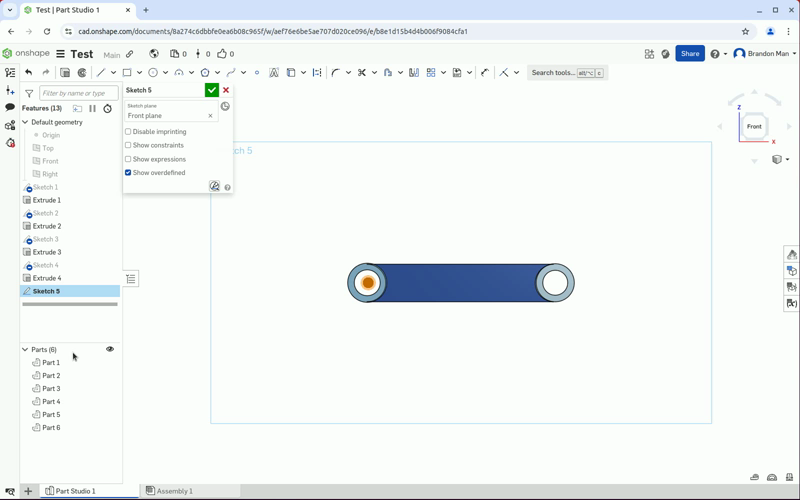
key(y)
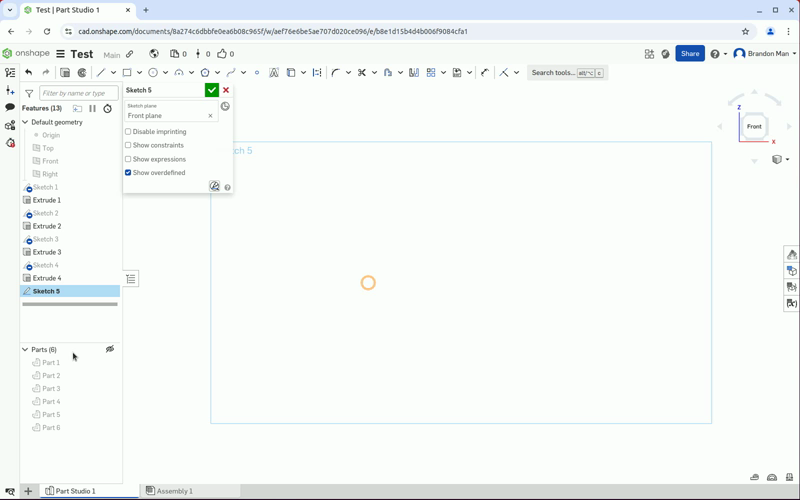
key(c)
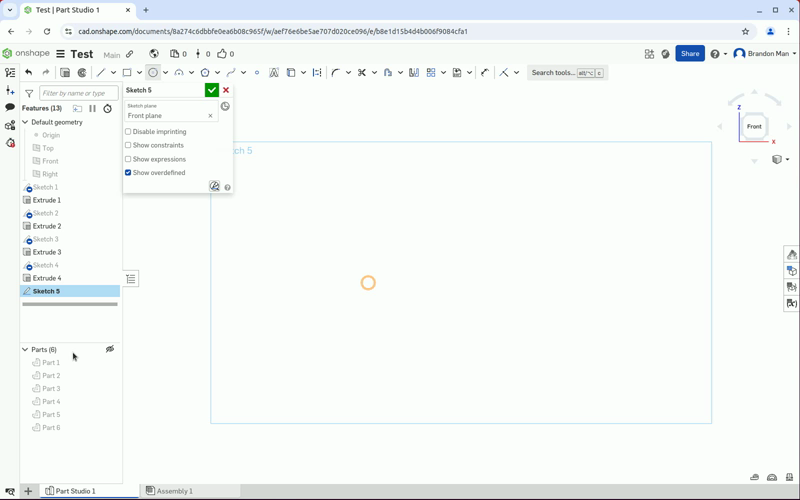
key_down(shift)
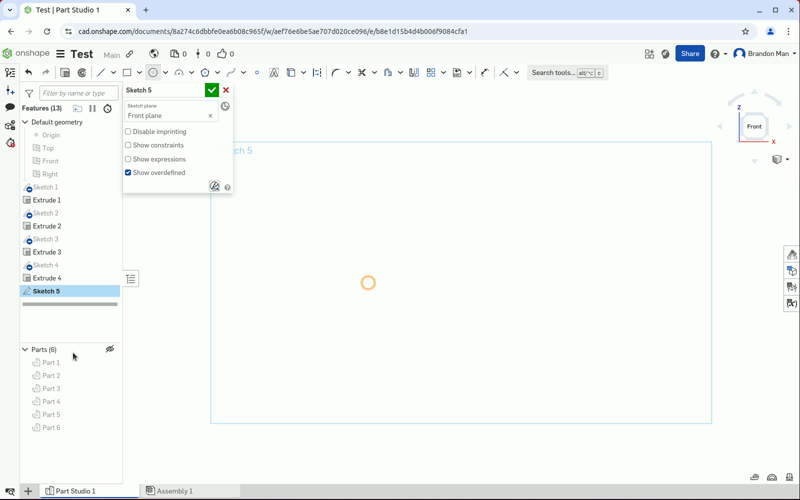
mouse_move(555, 282)
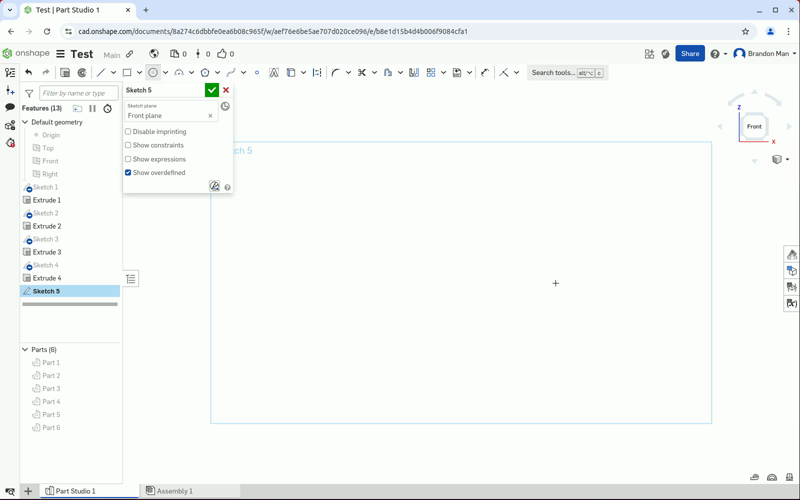
click(555, 282)
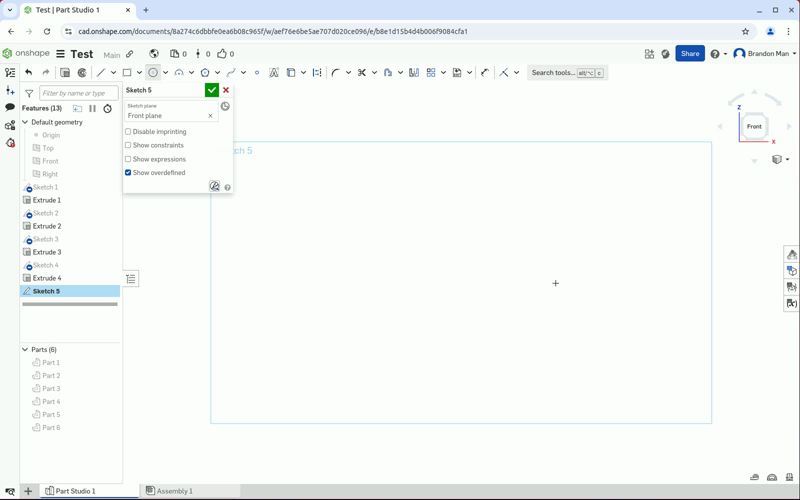
key_up(shift)
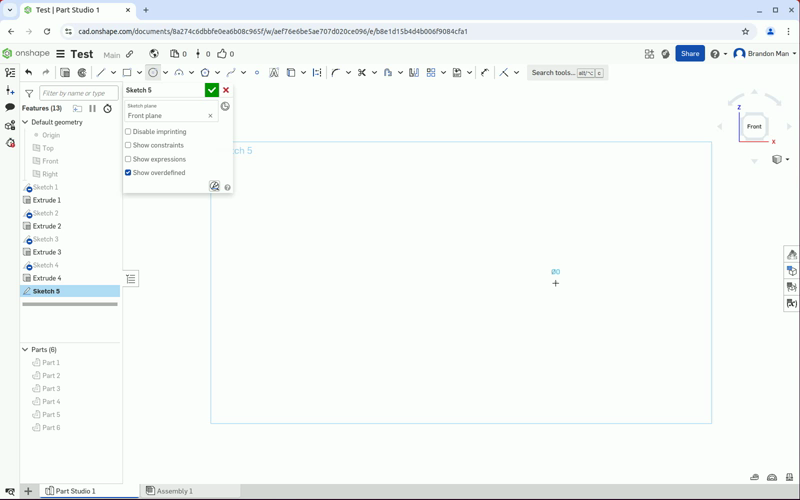
mouse_move(562, 282)
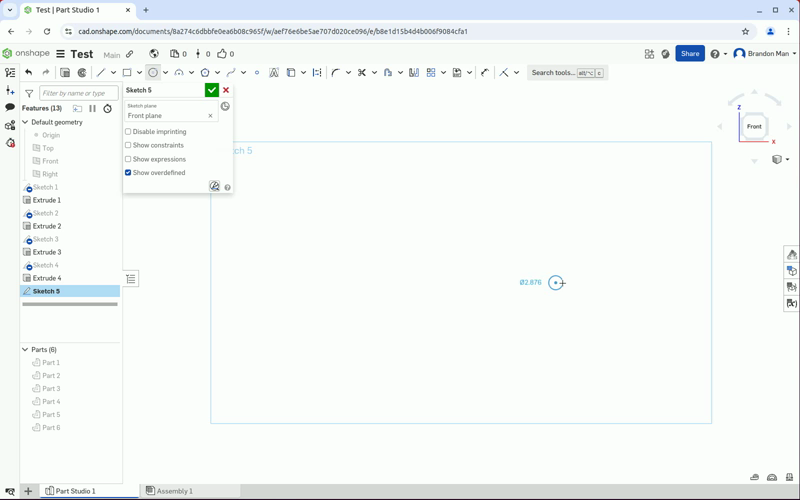
click(562, 282)
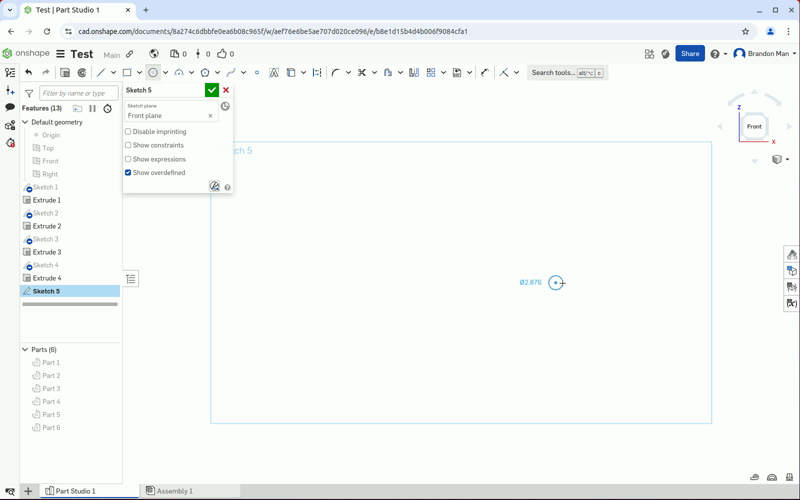
key(esc)
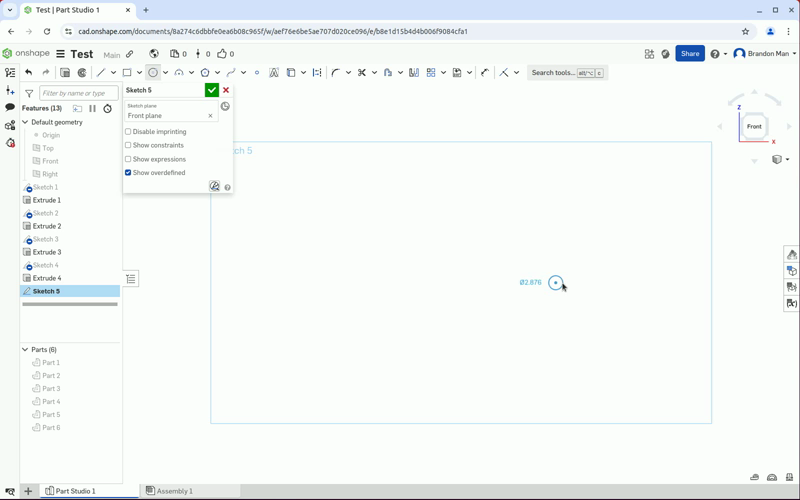
mouse_move(550, 283)
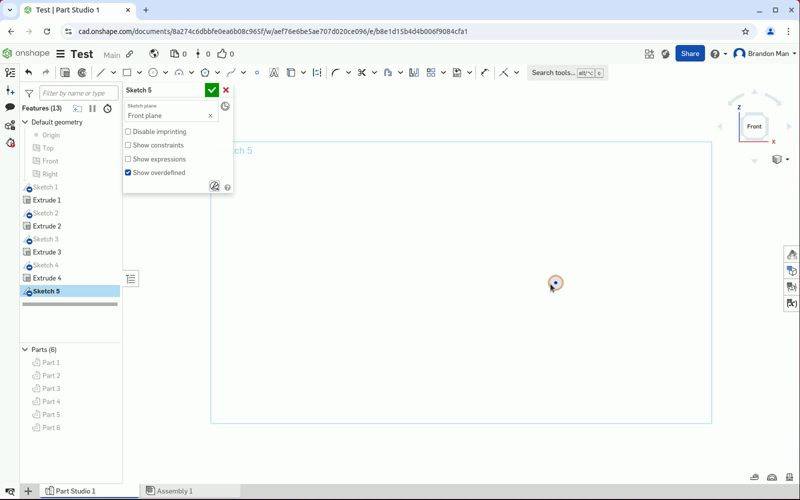
scroll(6)
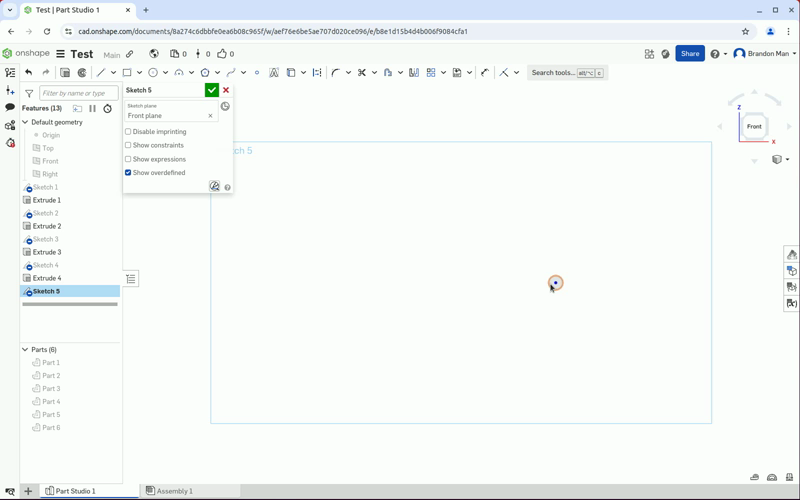
scroll(6)
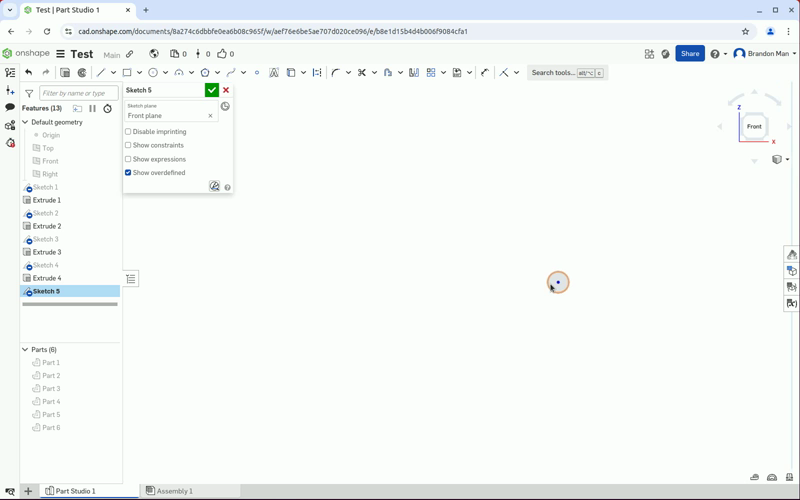
scroll(6)
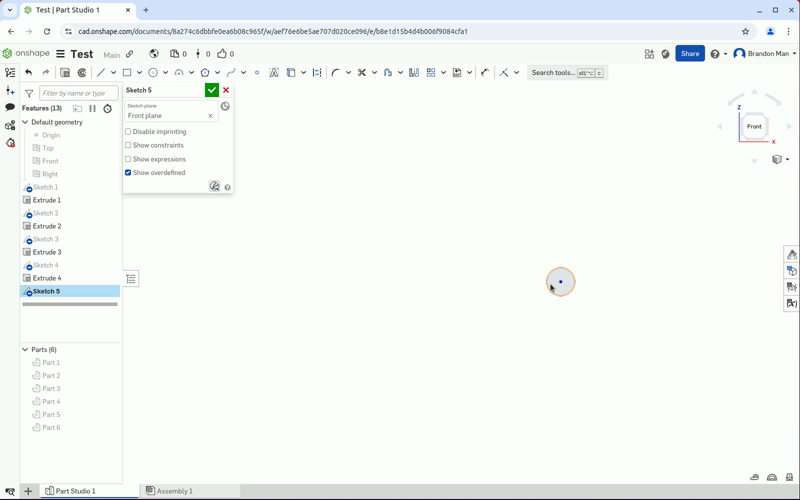
scroll(6)
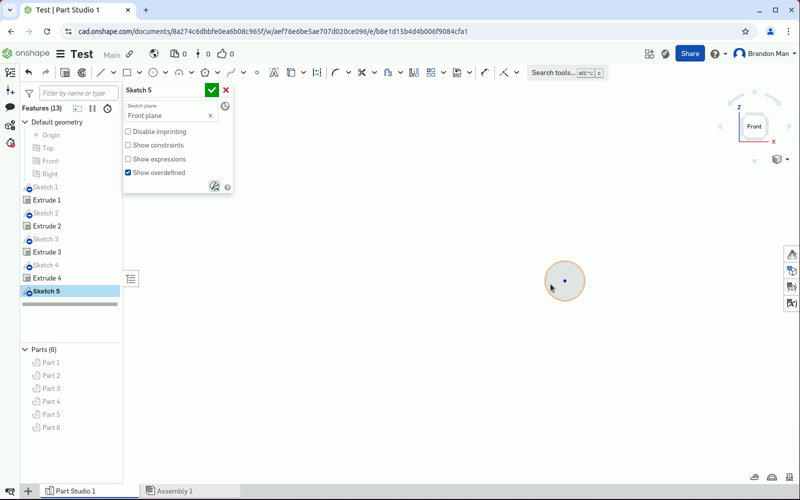
scroll(6)
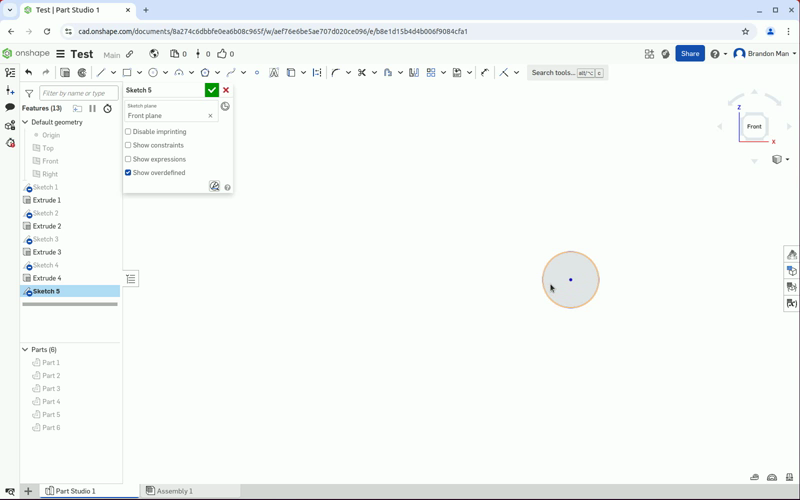
scroll(6)
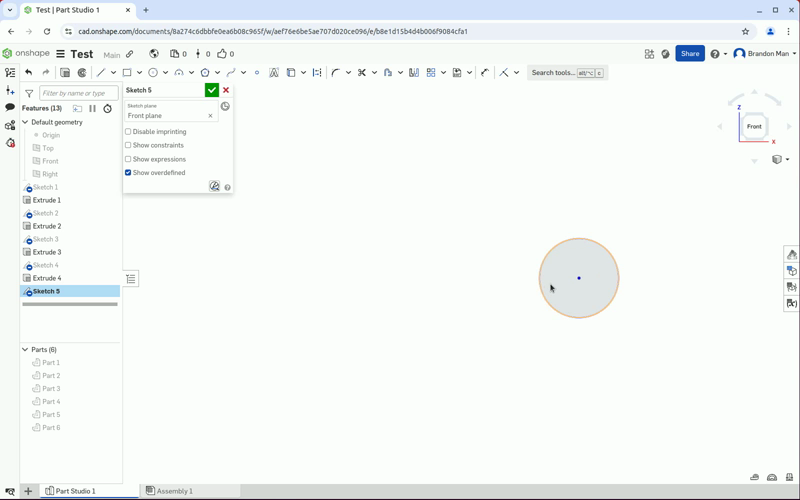
scroll(6)
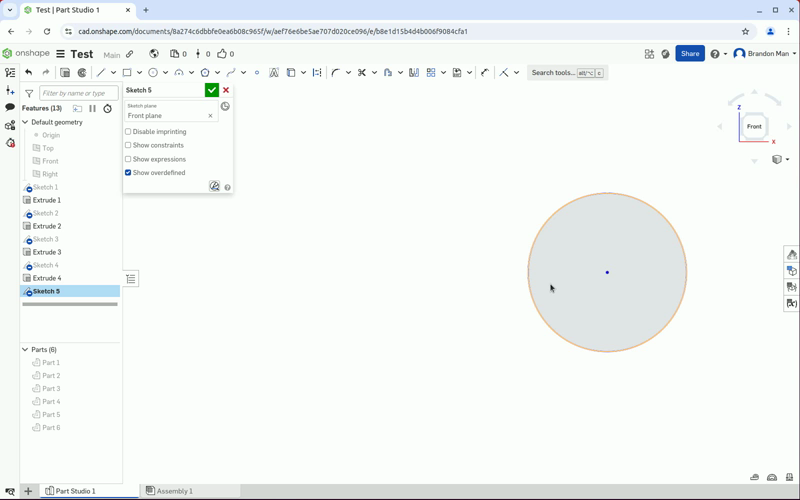
click(550, 283)
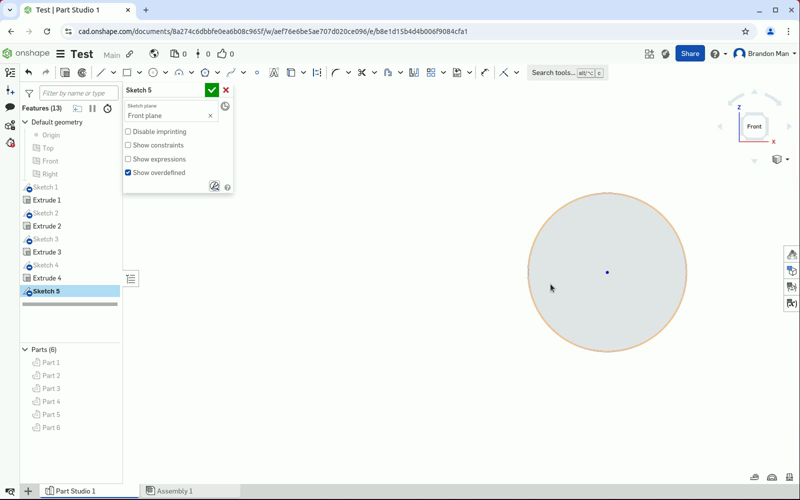
scroll(-6)
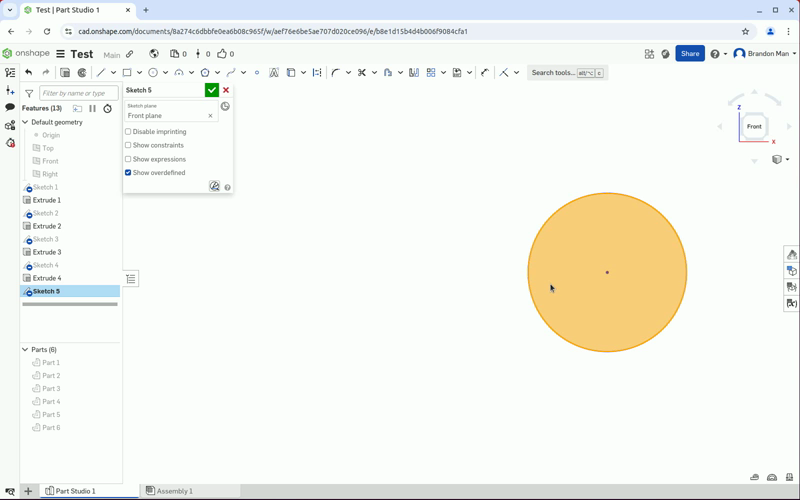
scroll(-6)
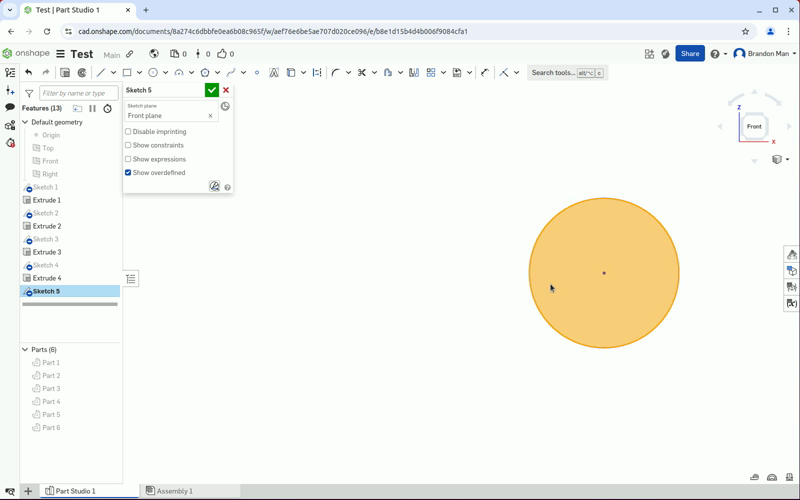
scroll(-6)
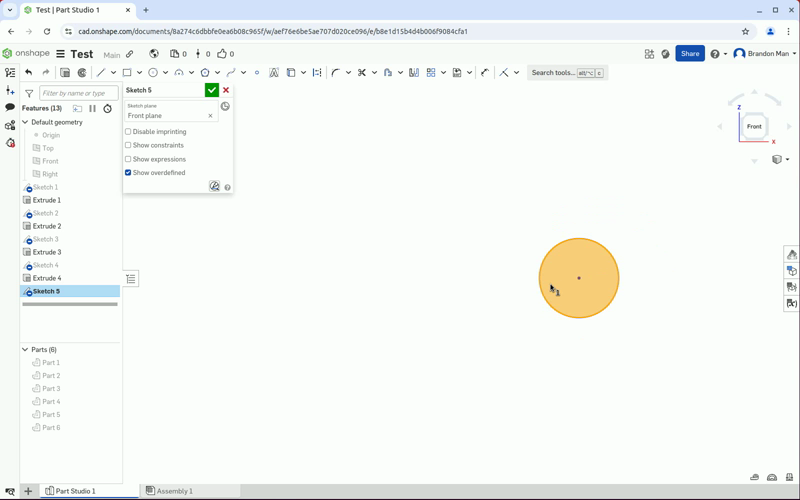
scroll(-6)
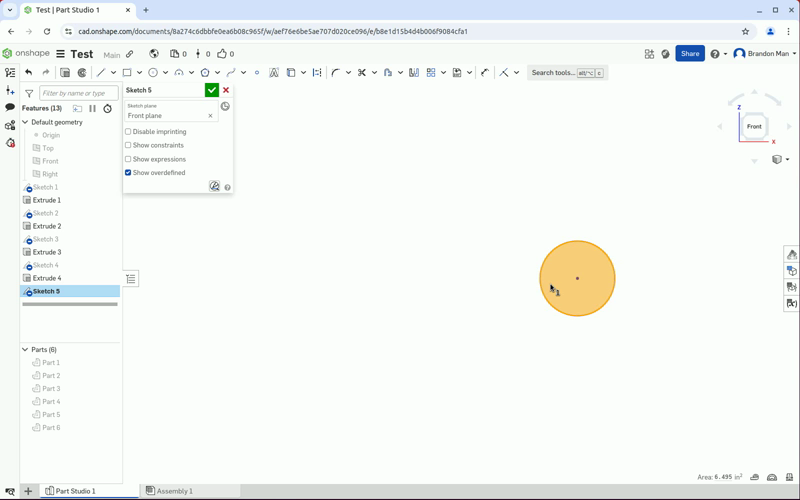
scroll(-6)
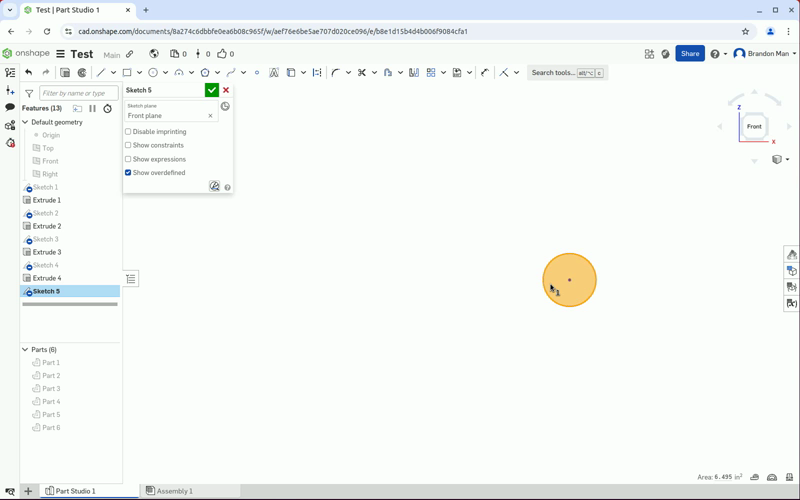
scroll(-6)
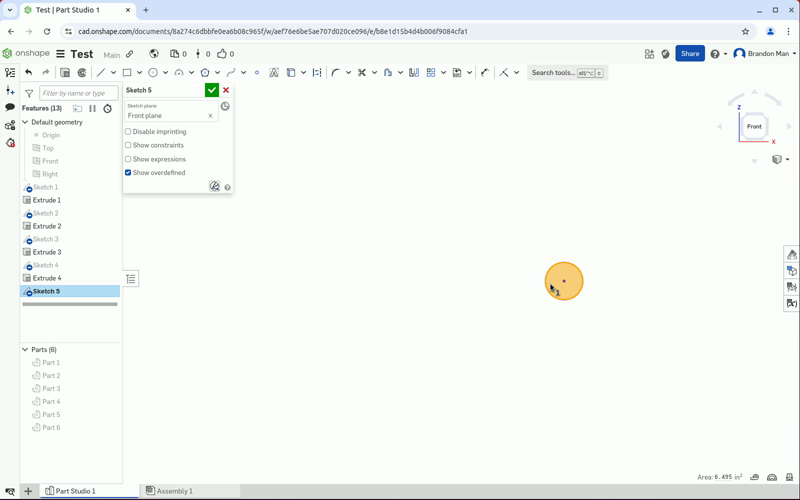
scroll(-6)
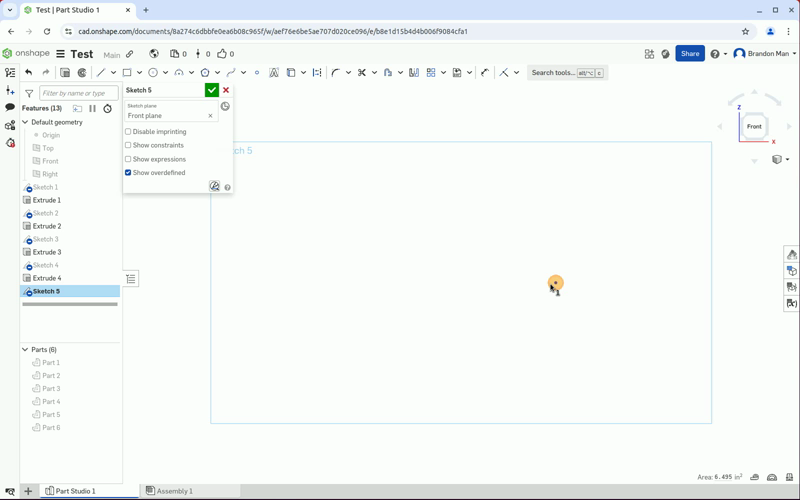
mouse_move(73, 352)
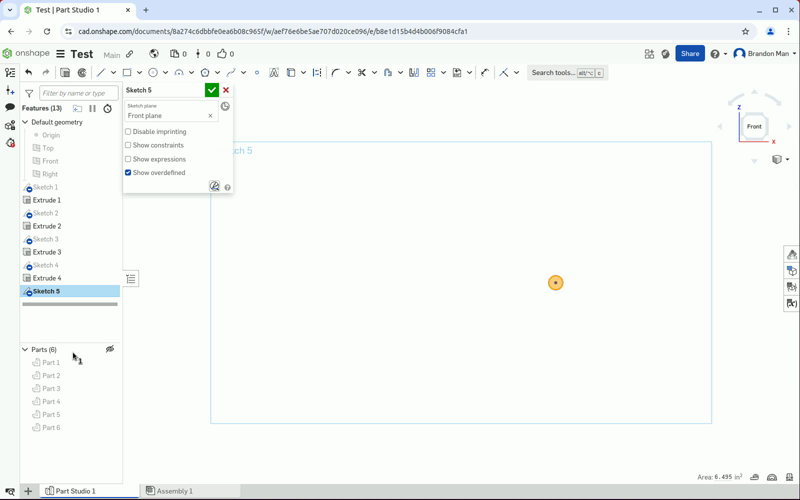
key(shift+y)
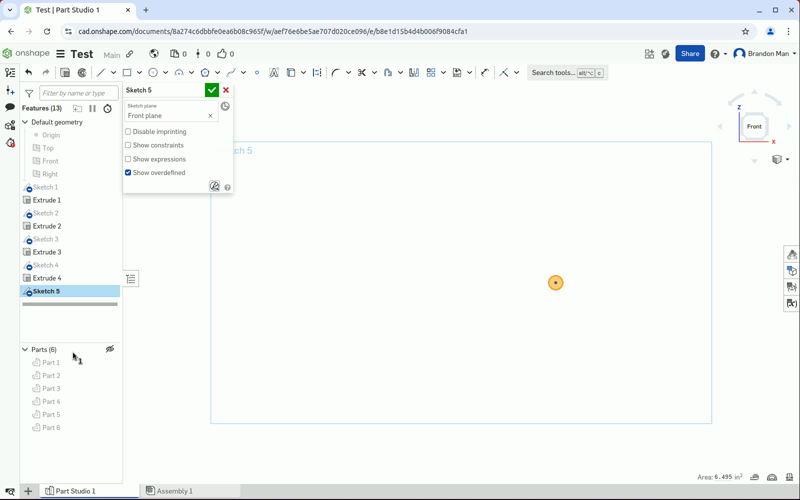
key(shift+e)
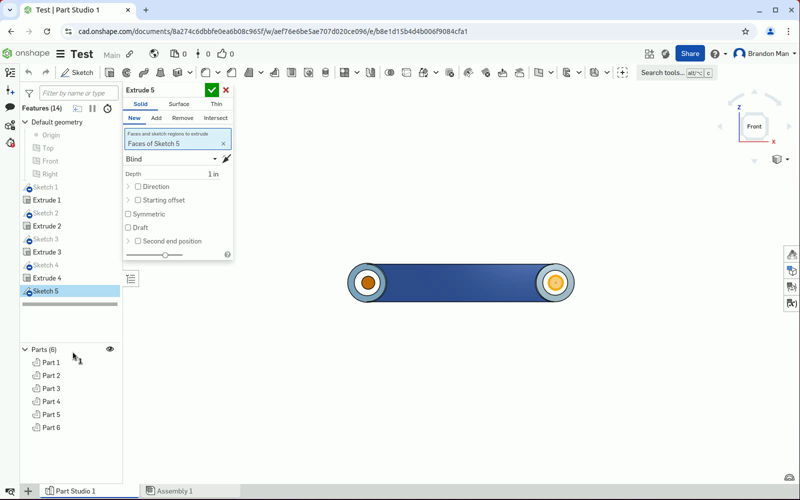
mouse_move(143, 106)
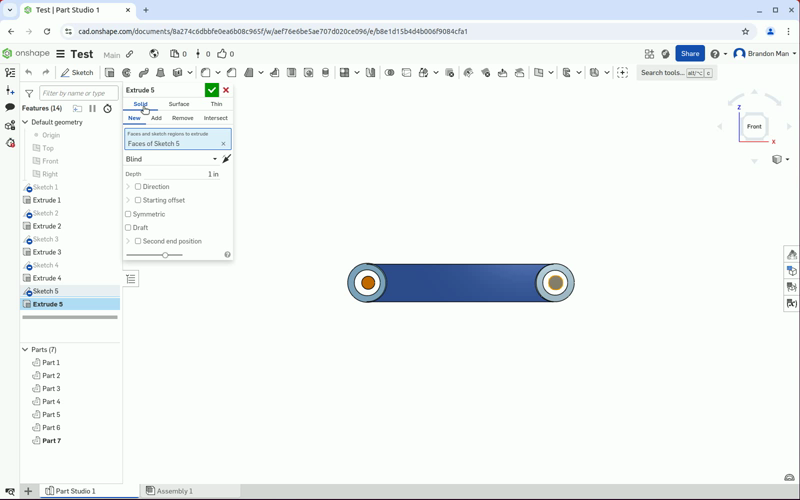
click(143, 106)
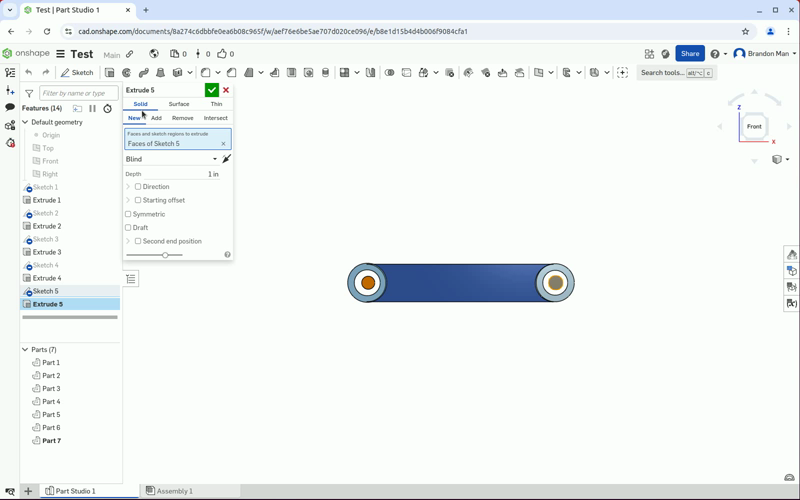
mouse_move(137, 120)
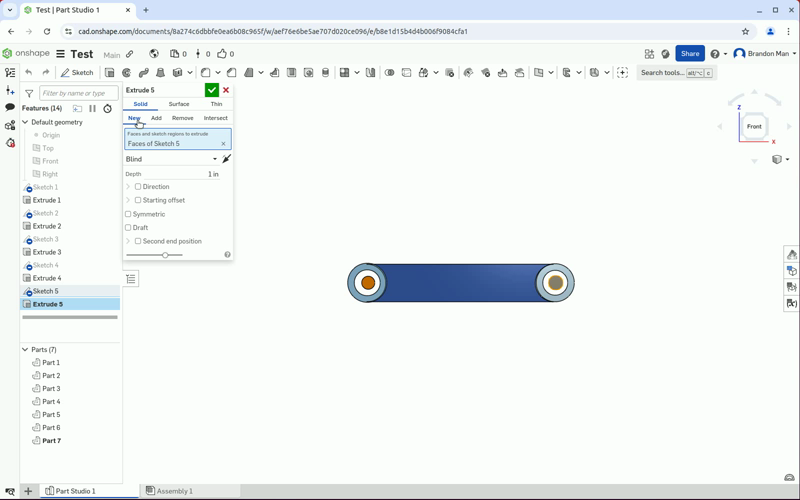
click(137, 120)
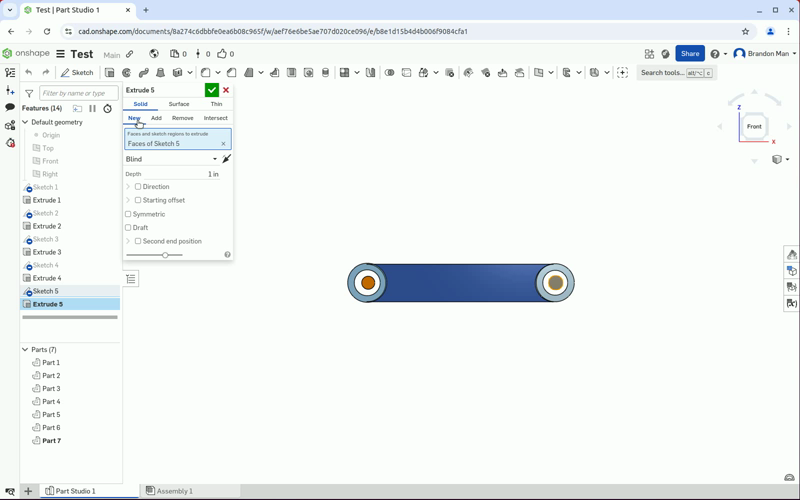
key(tab, 4)
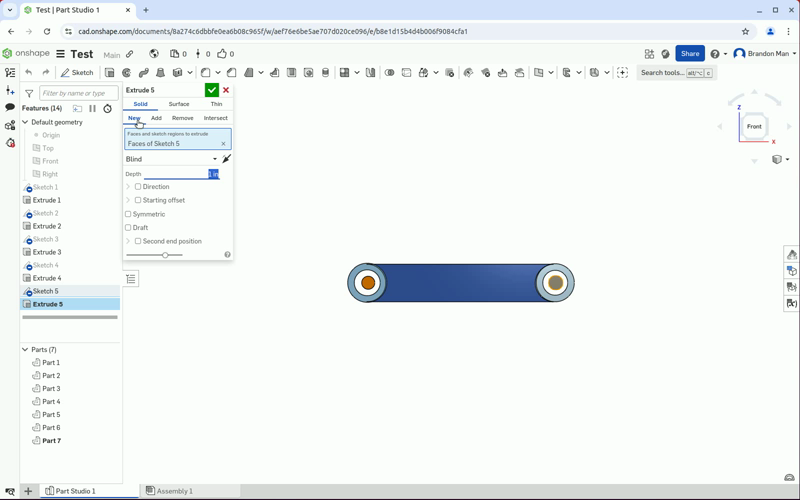
text(3.37)
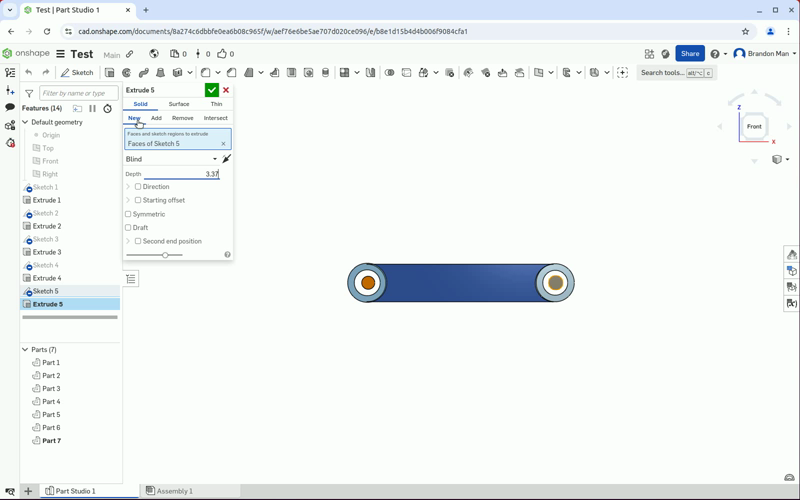
key(tab, 3)
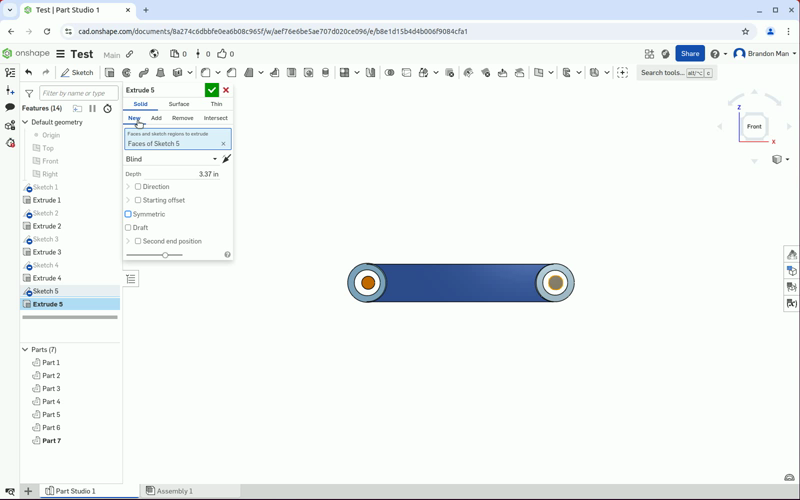
key(space)
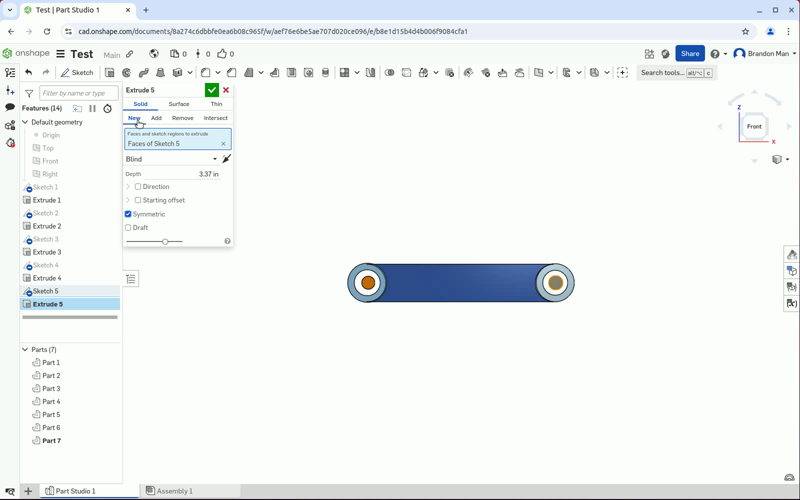
key(enter)
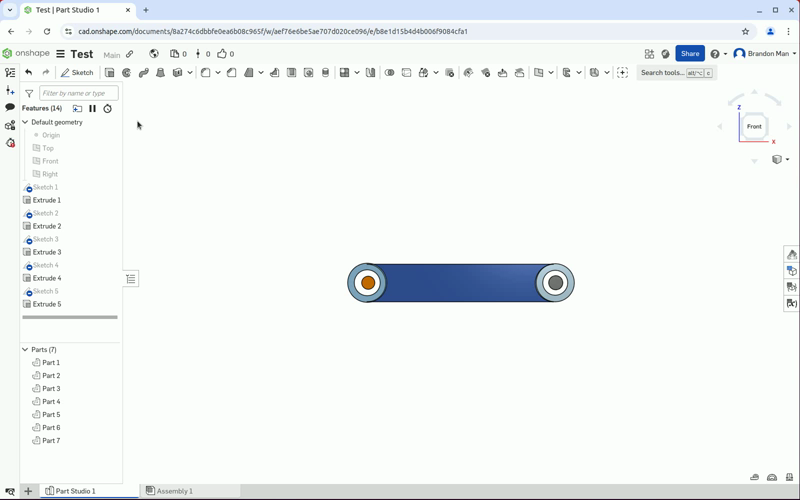
key(shift+h)
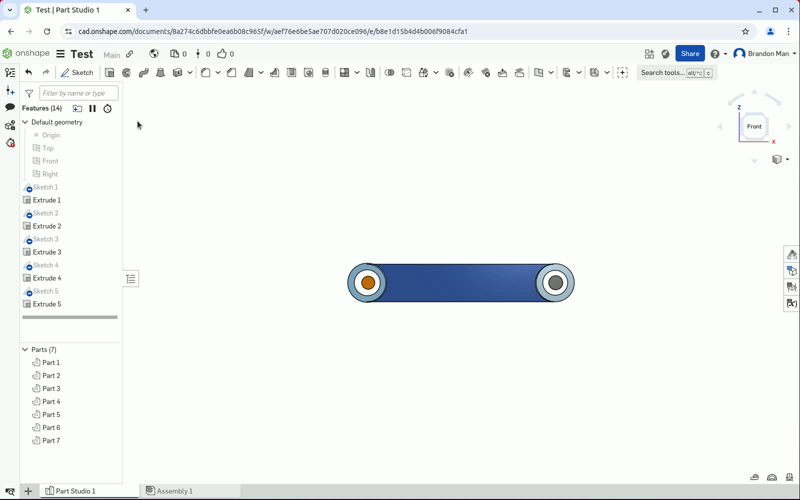
key(shift+h)
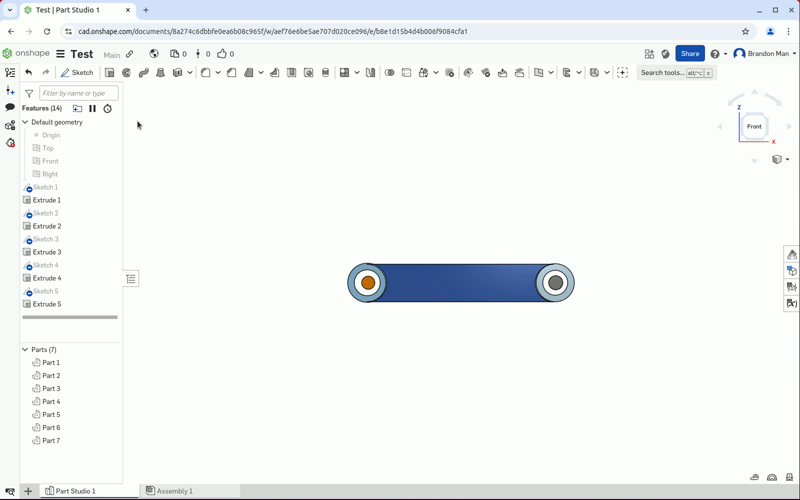
key(shift+7)
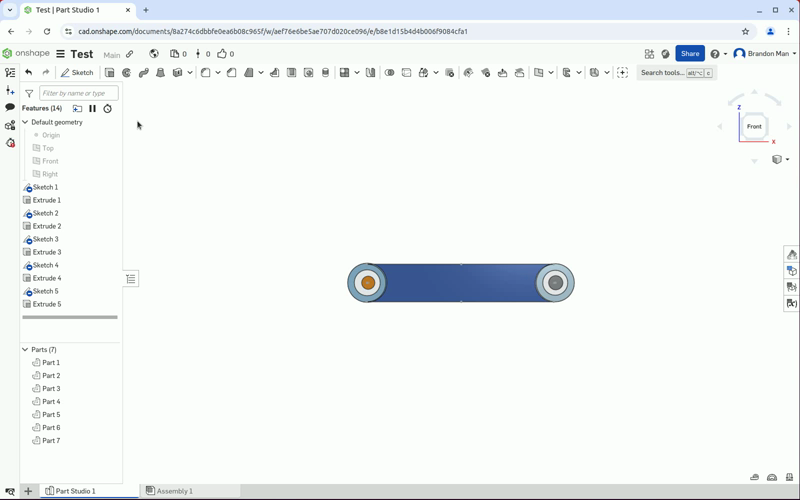
key(left, 2)
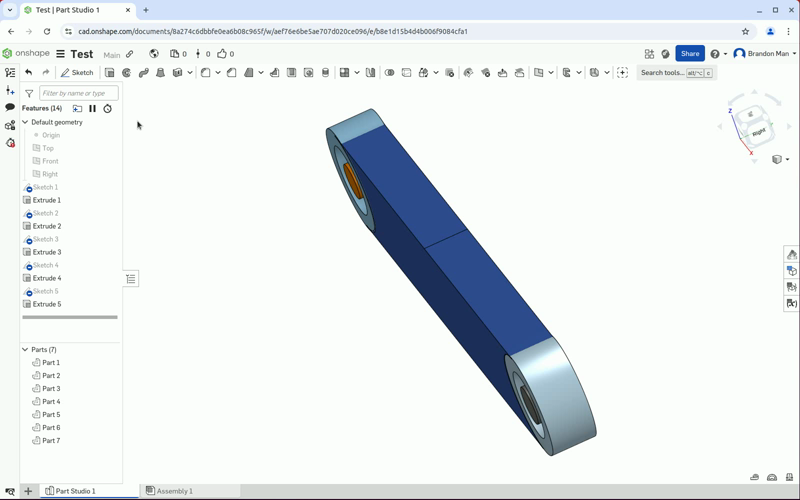
key(down, 2)
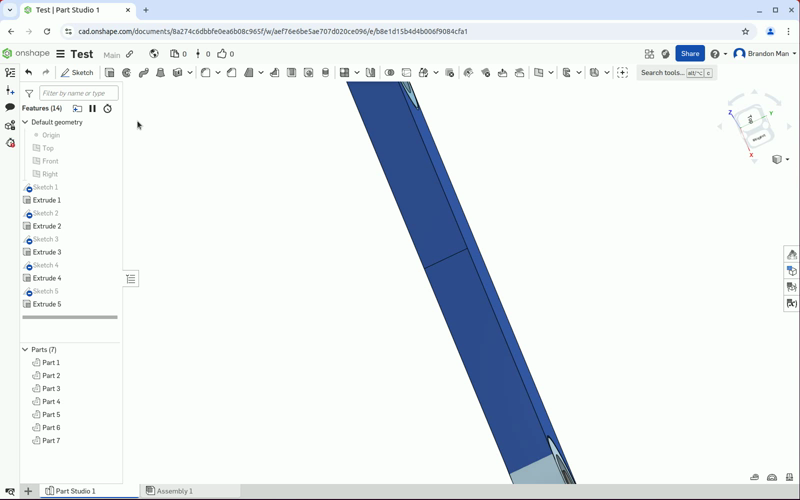
key(up, 2)
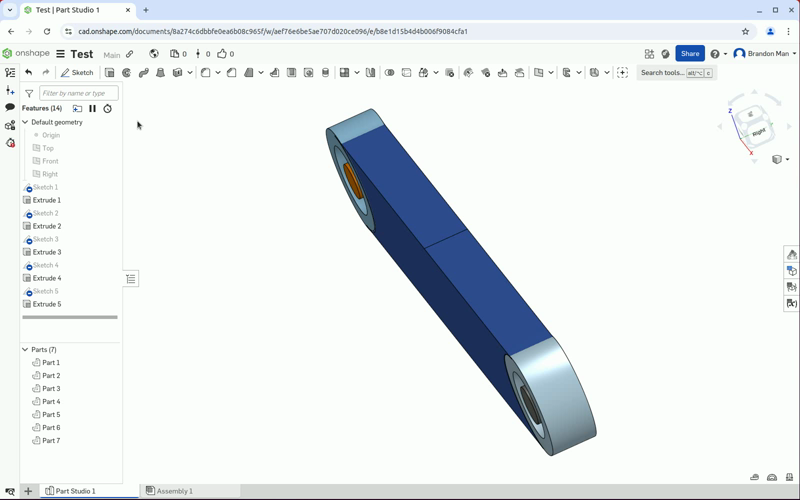
key(right, 2)
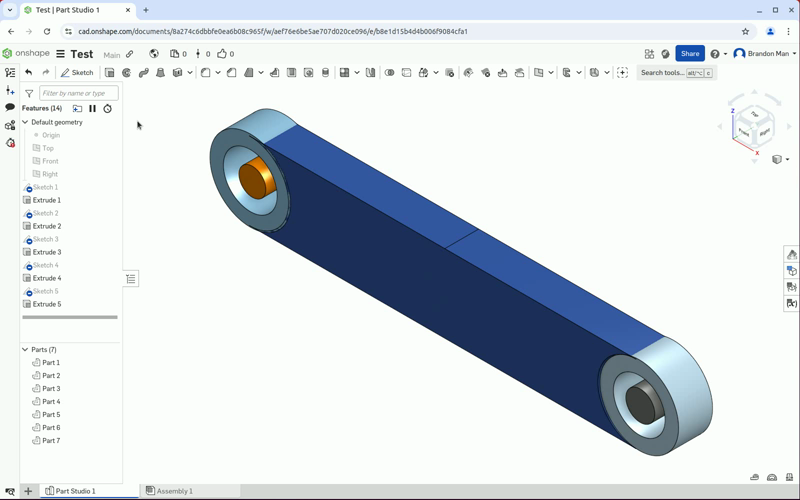
mouse_move(73, 189)
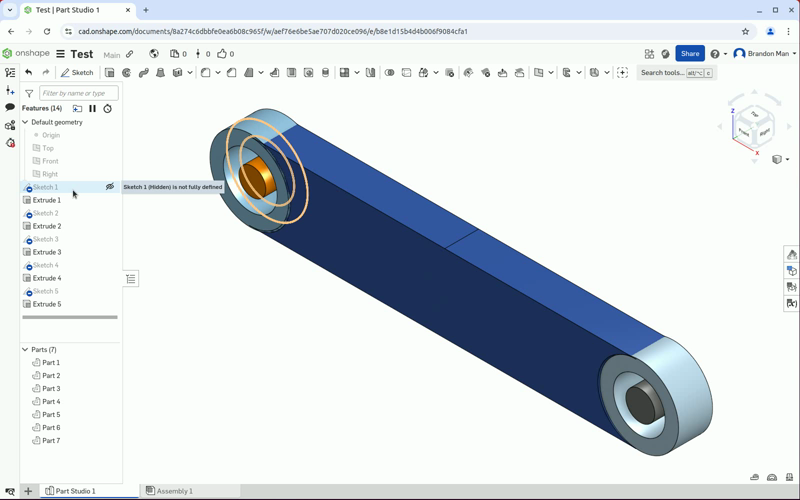
click(73, 189)